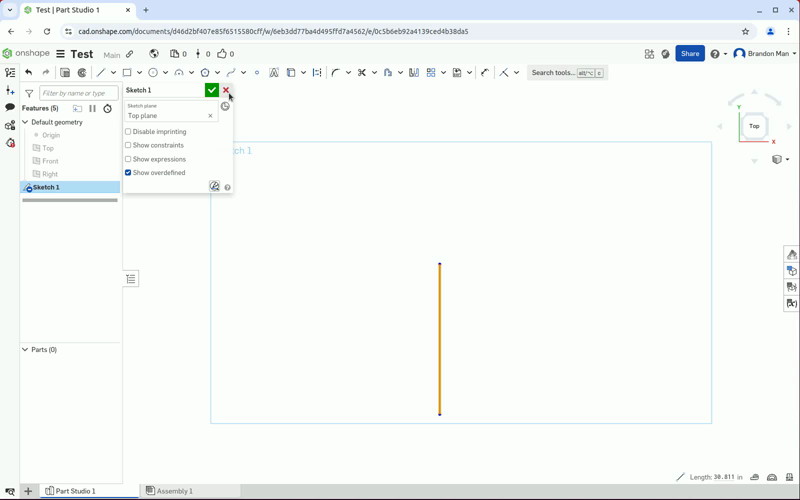
key(shift+h)
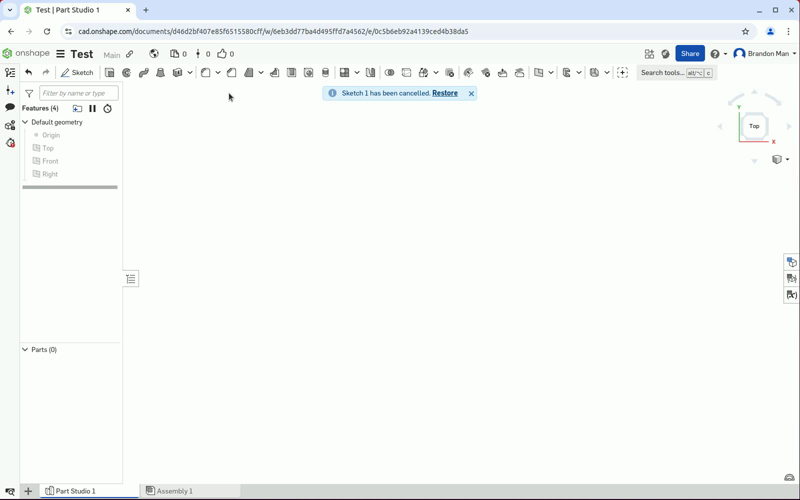
mouse_move(73, 352)
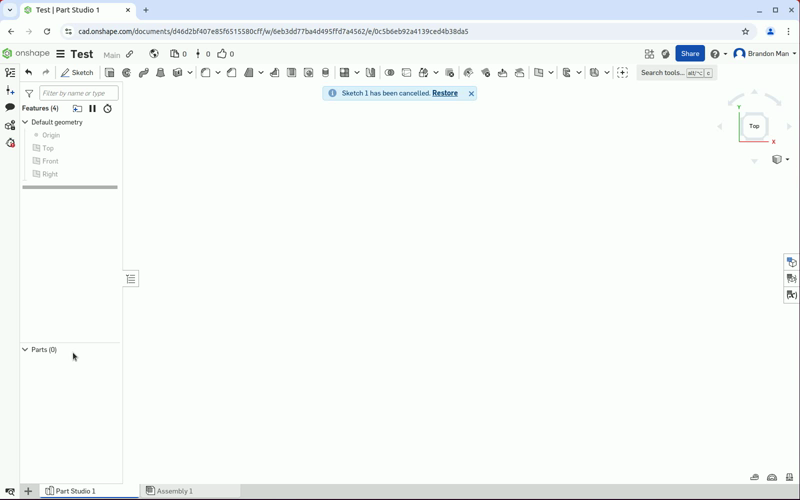
key(y)
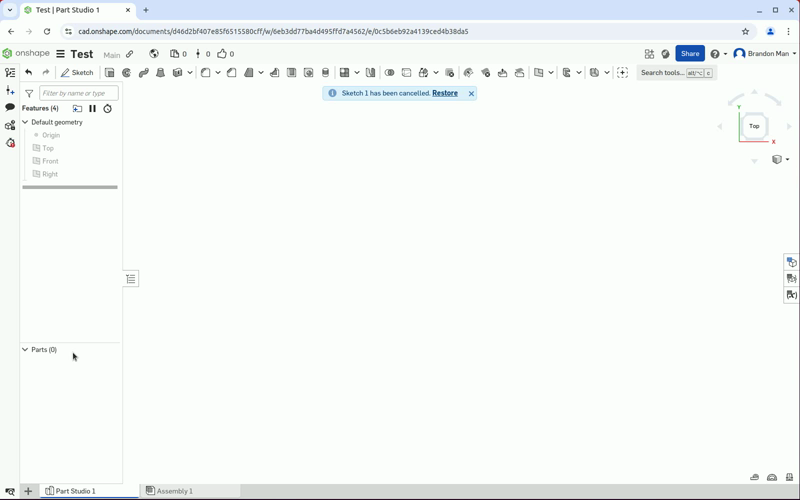
key(shift+p)
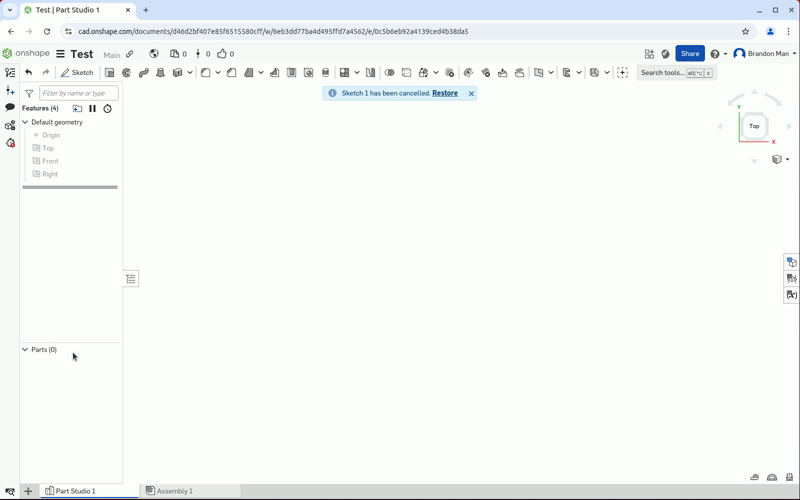
key(space)
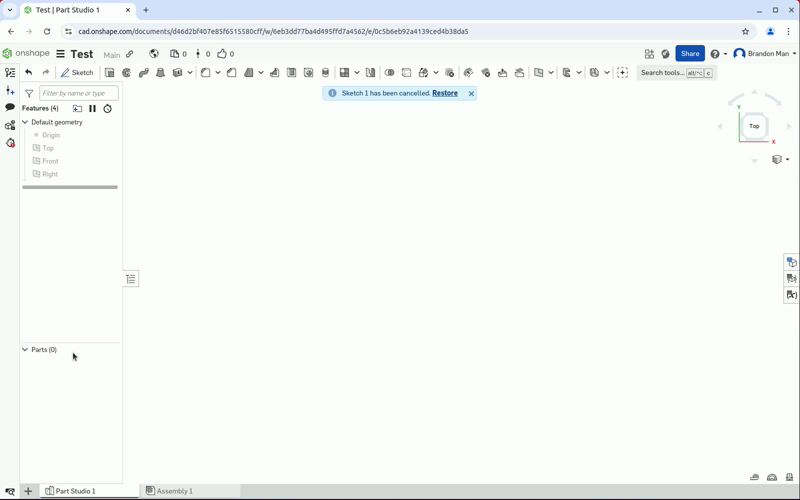
key_down(shift)
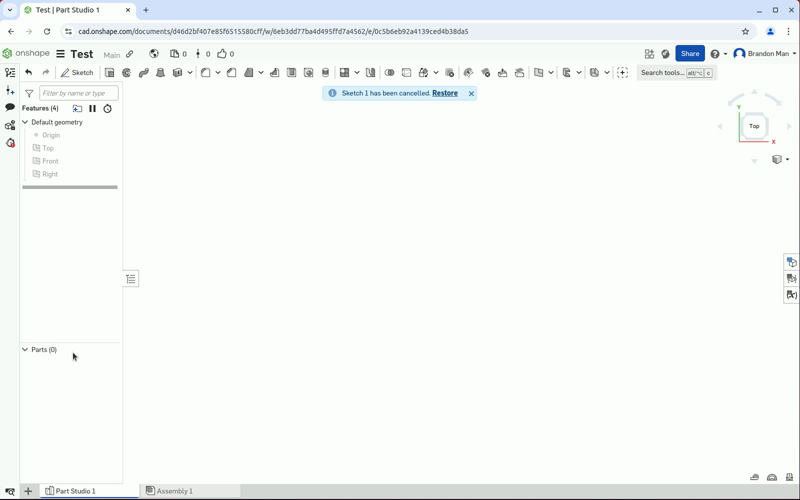
key(up)
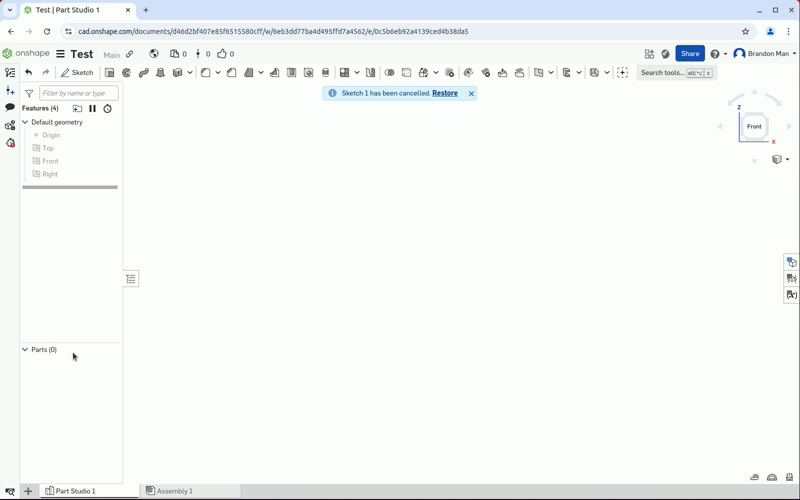
key_up(shift)
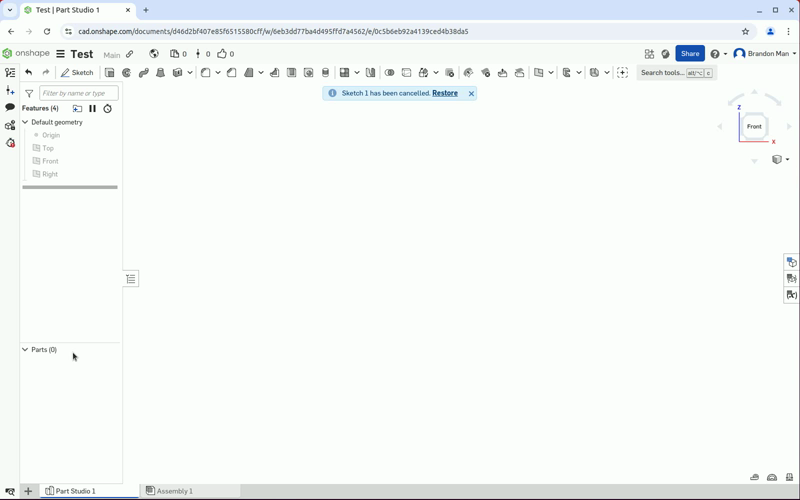
mouse_move(73, 352)
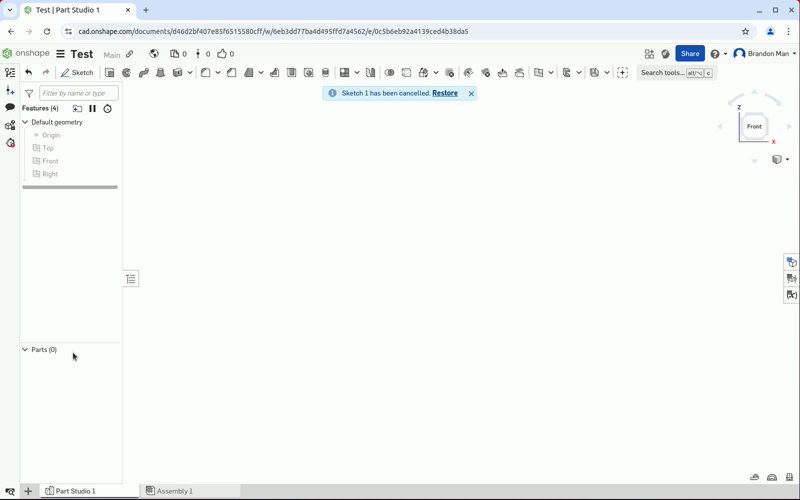
key(shift+y)
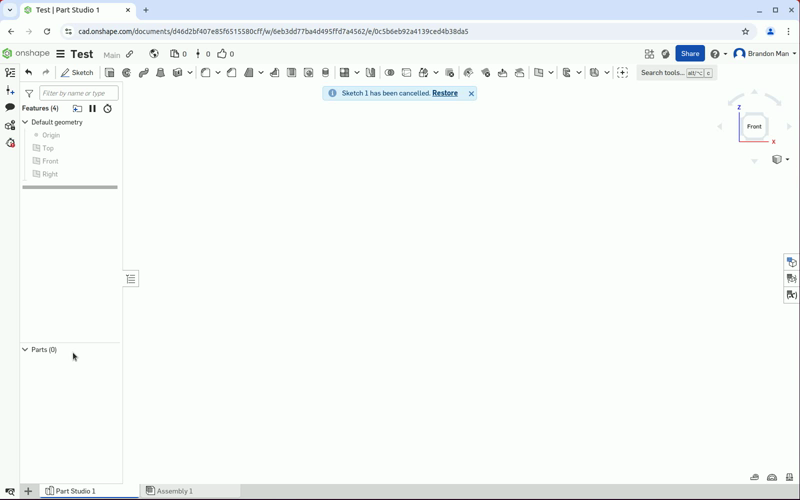
key(shift+s)
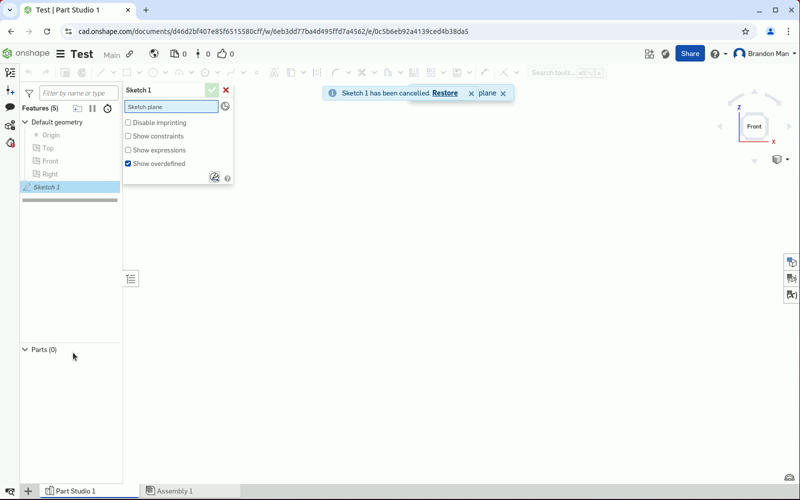
mouse_move(73, 163)
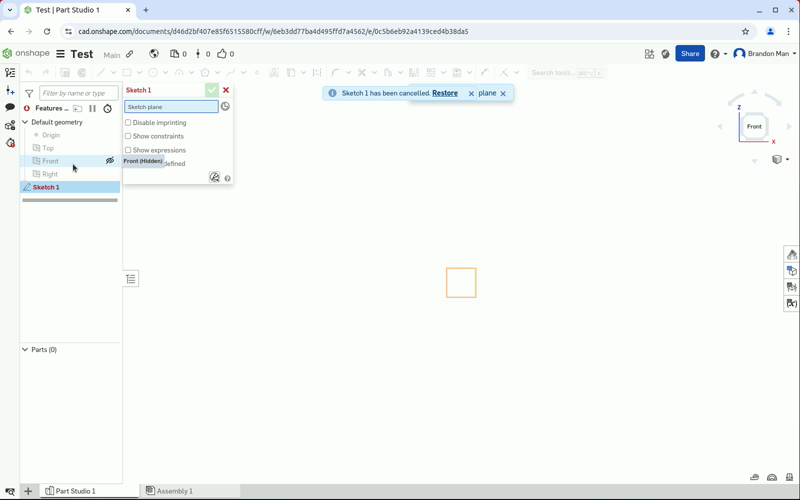
click(73, 163)
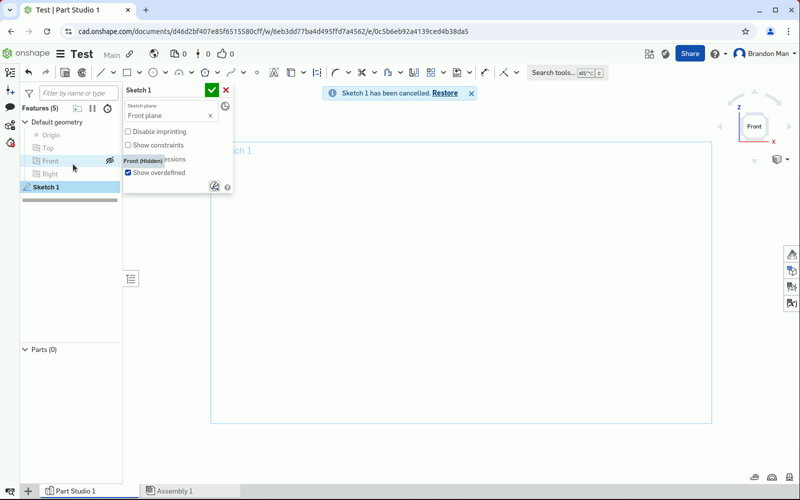
mouse_move(73, 352)
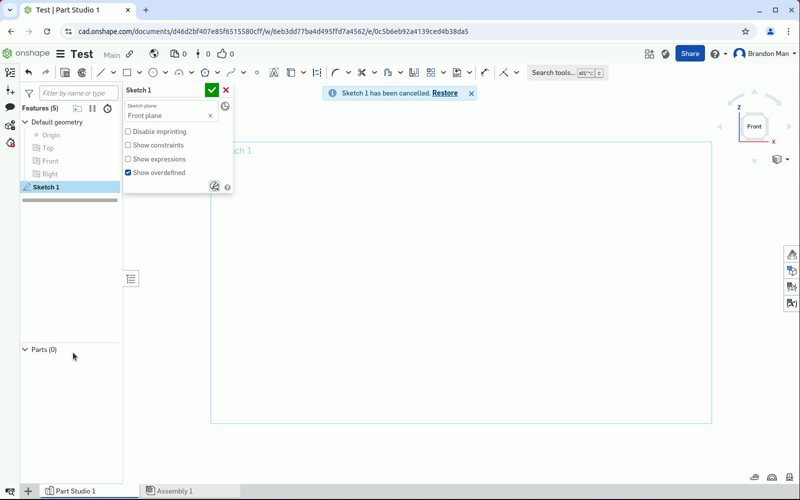
key(y)
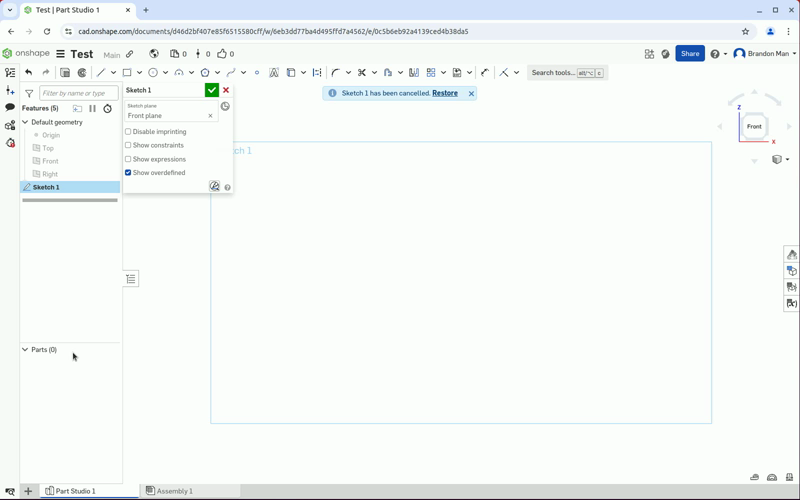
key(l)
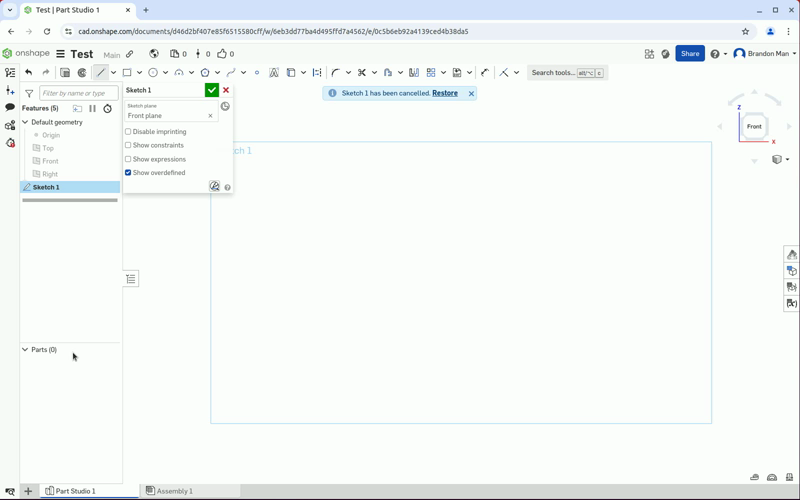
key_down(shift)
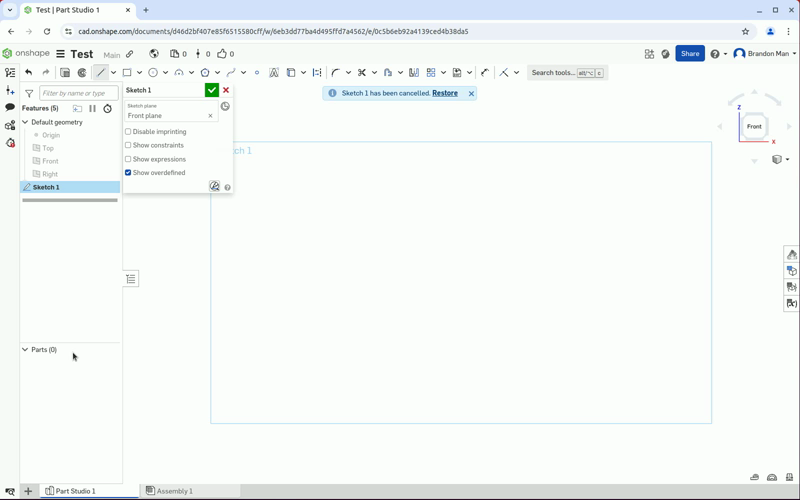
mouse_move(404, 204)
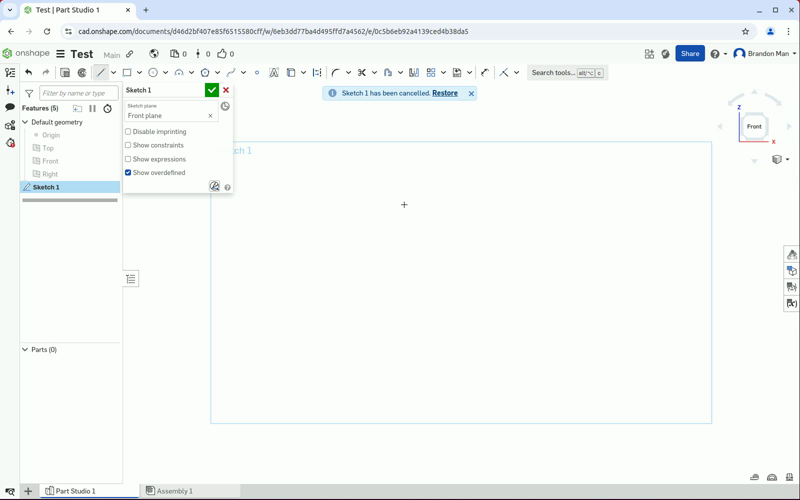
click(404, 204)
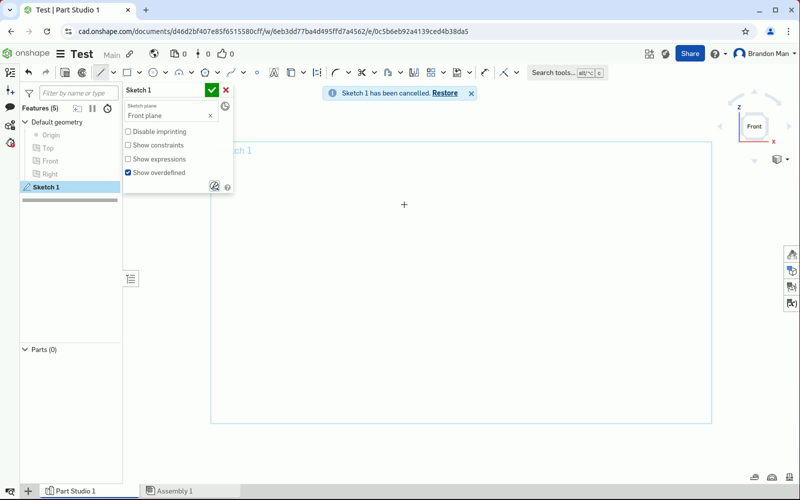
key_up(shift)
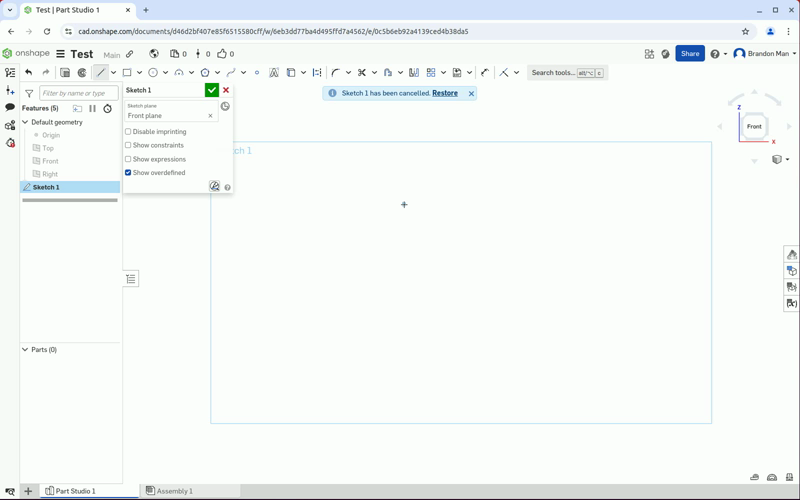
key_down(shift)
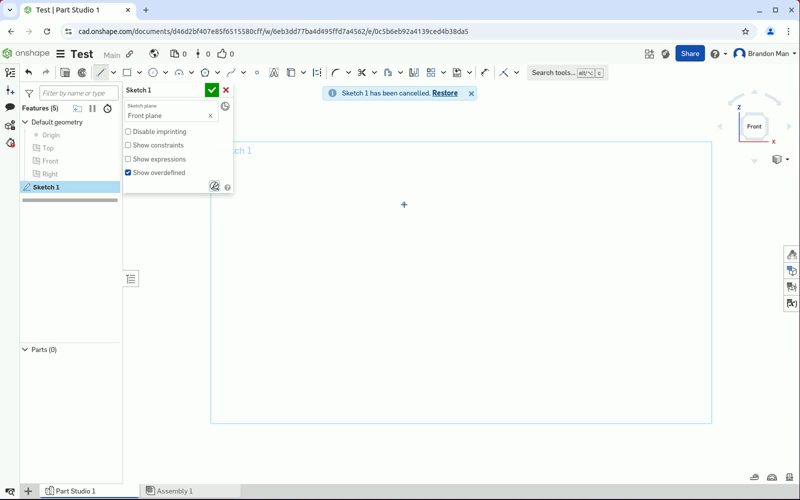
mouse_move(440, 292)
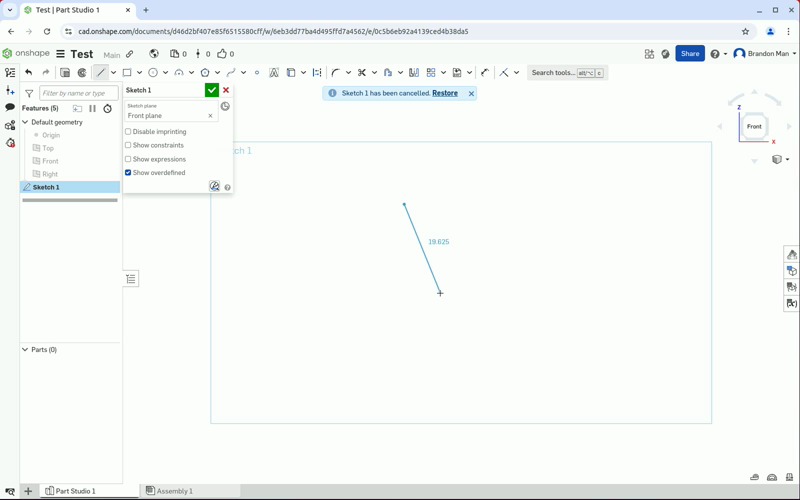
click(440, 292)
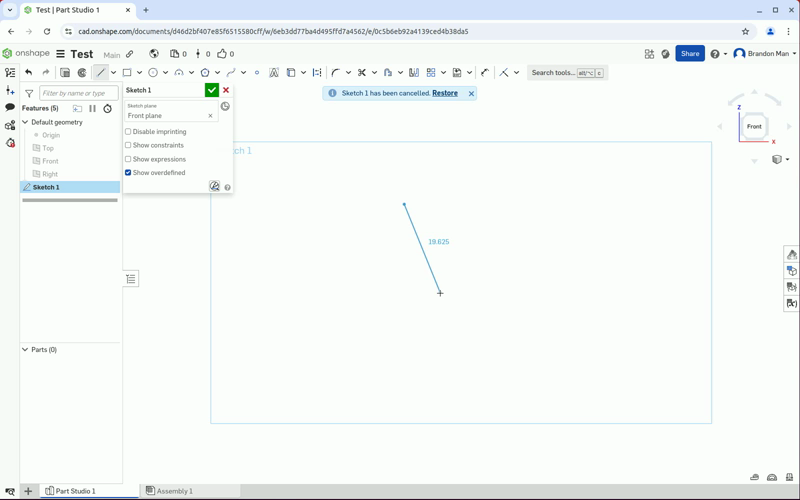
key_up(shift)
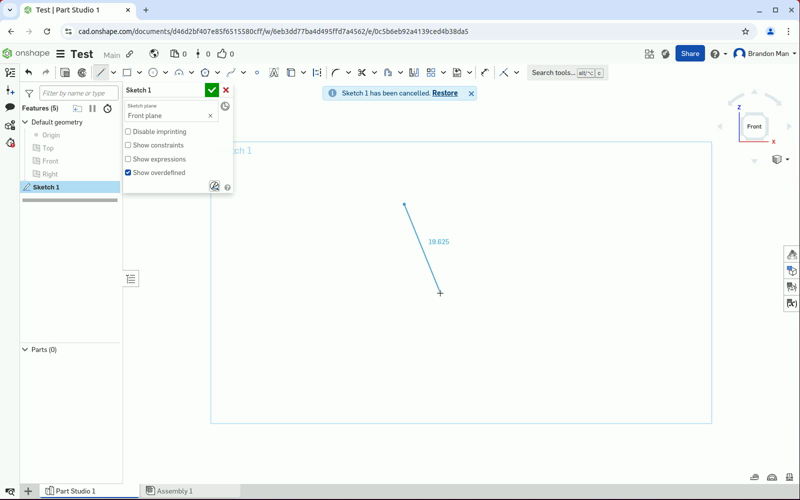
key(esc)
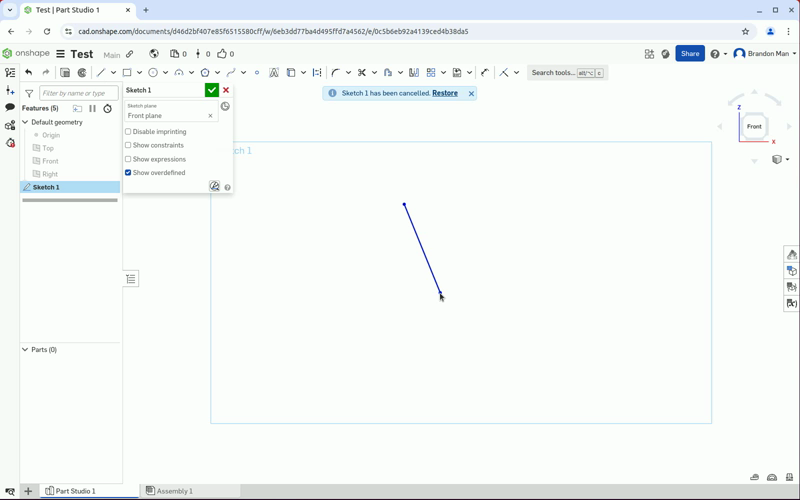
key(a)
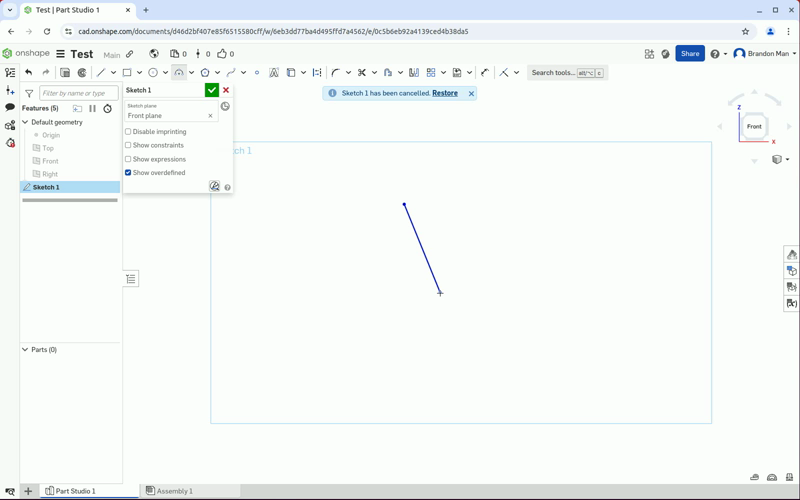
mouse_move(440, 292)
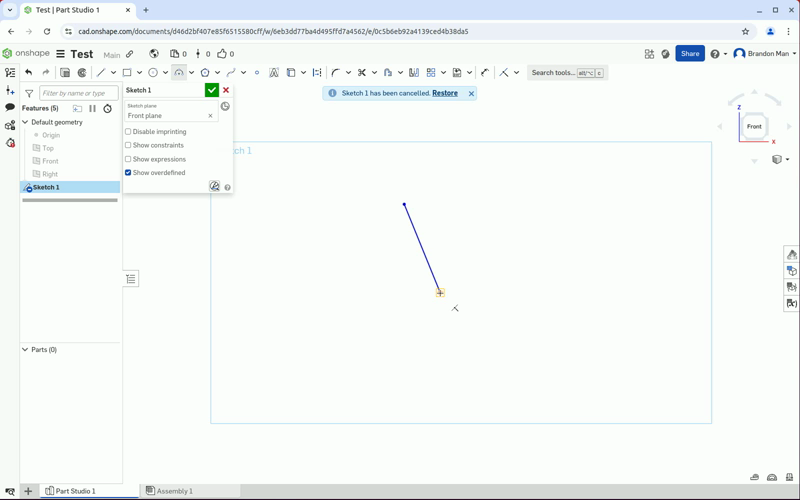
click(440, 292)
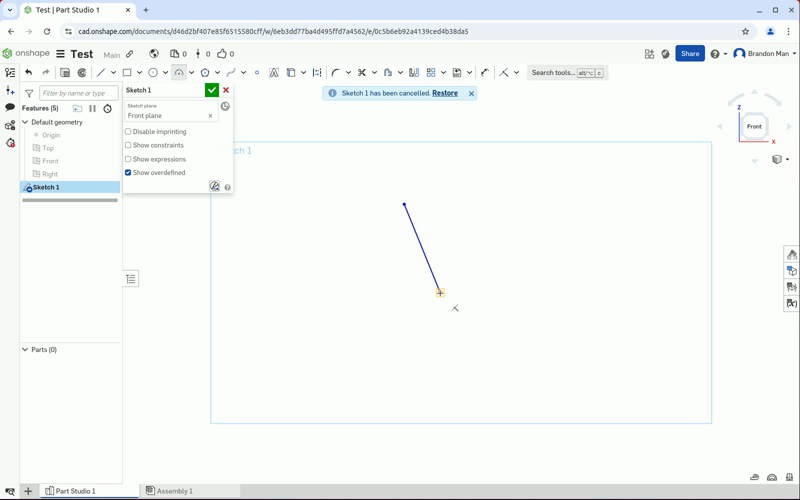
key_down(shift)
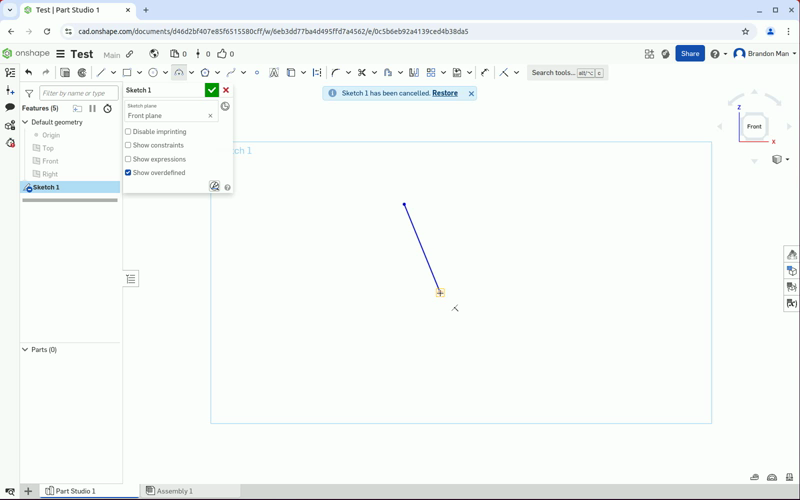
mouse_move(479, 268)
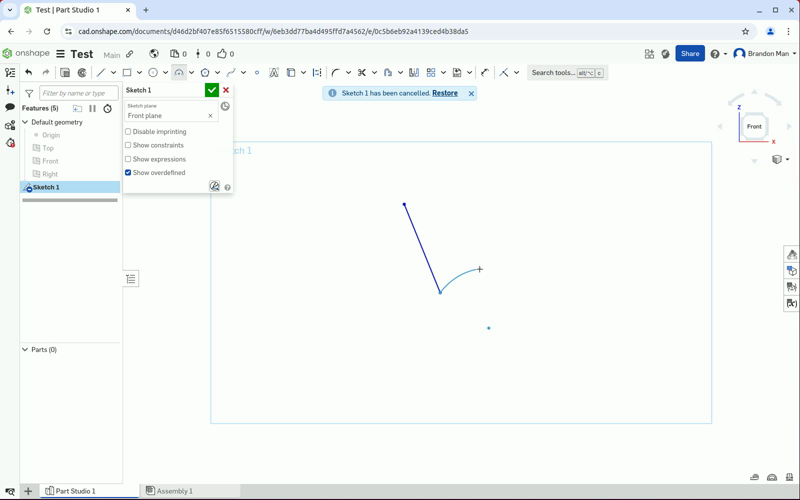
click(479, 268)
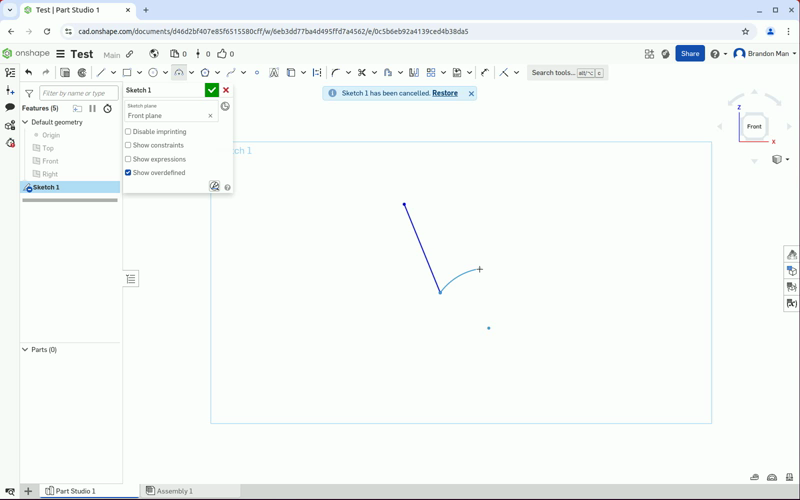
mouse_move(473, 303)
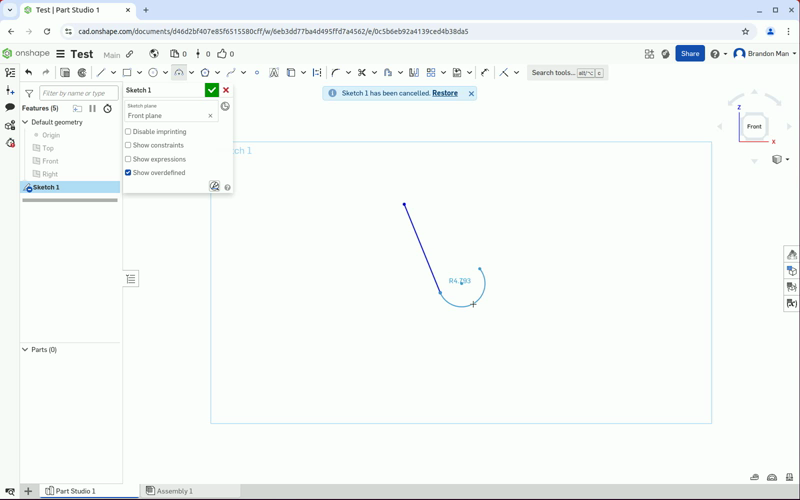
click(473, 303)
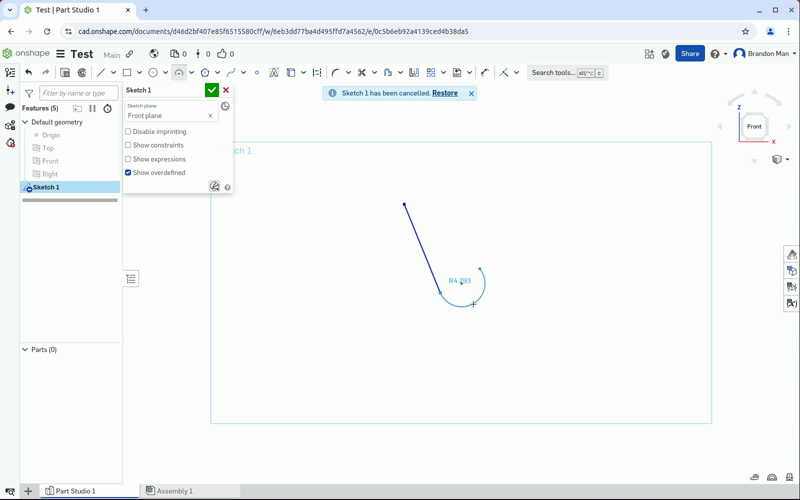
key_up(shift)
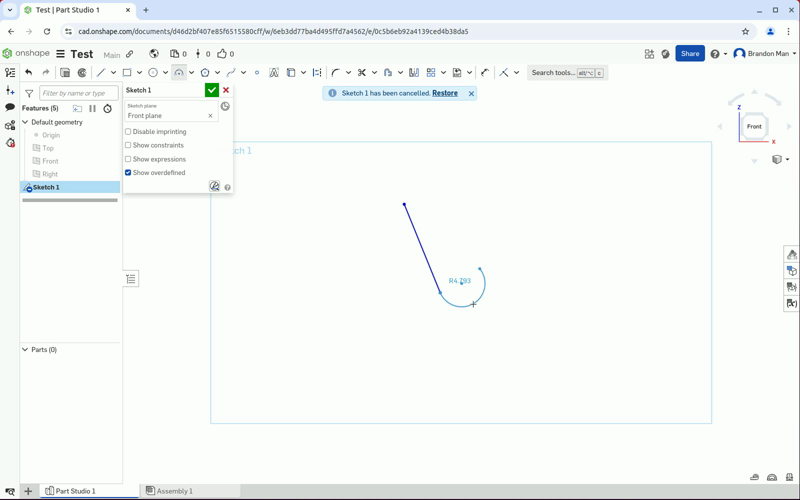
key(esc)
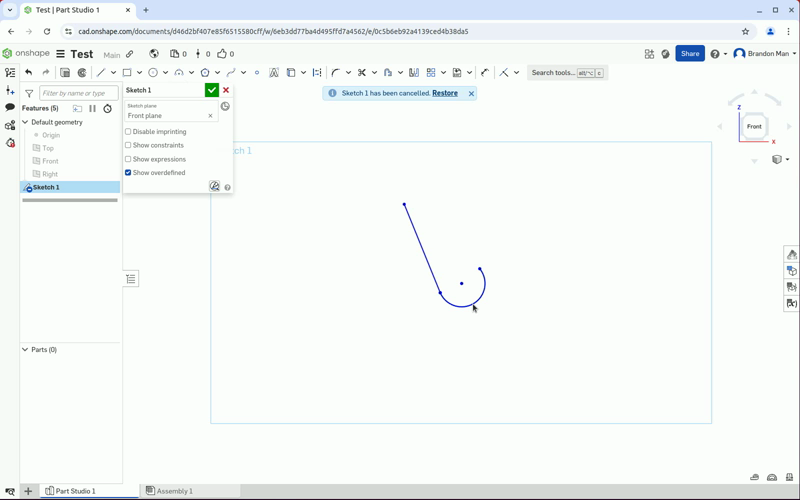
key(l)
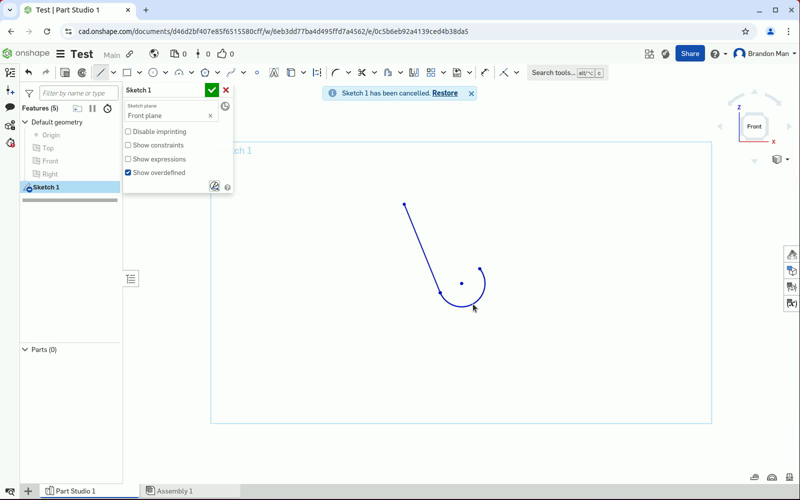
mouse_move(479, 268)
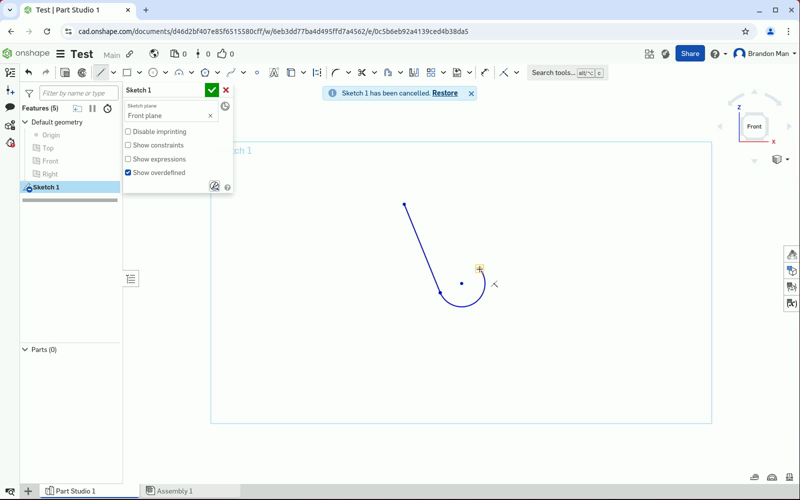
click(479, 268)
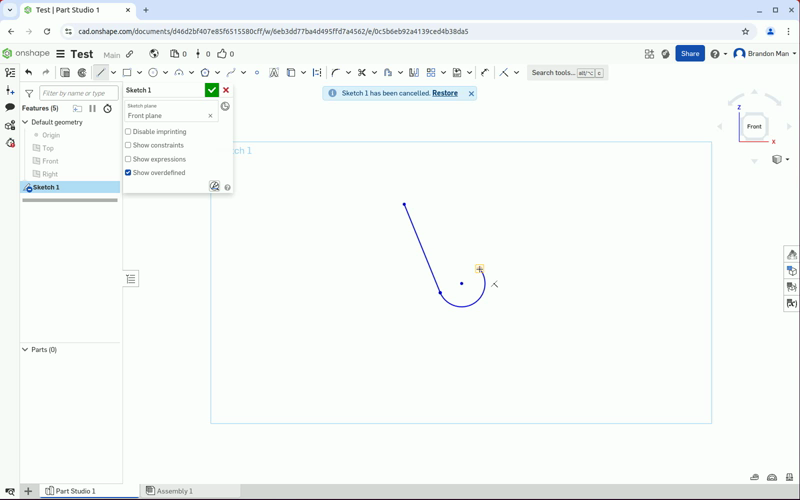
key_down(shift)
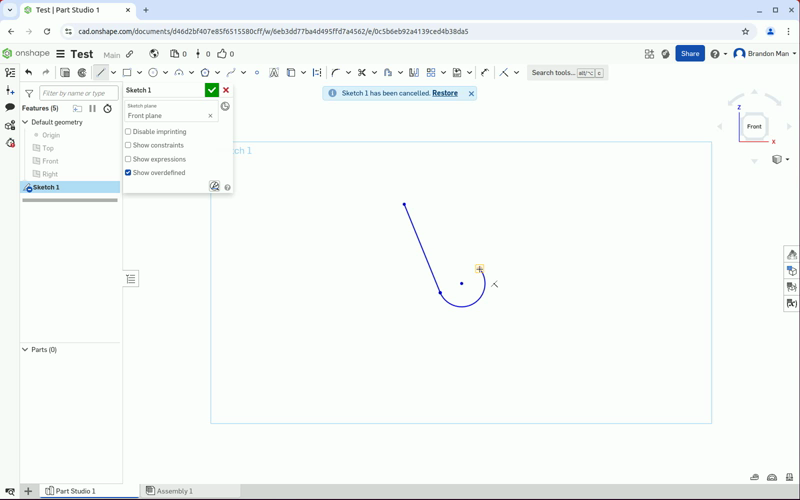
mouse_move(509, 268)
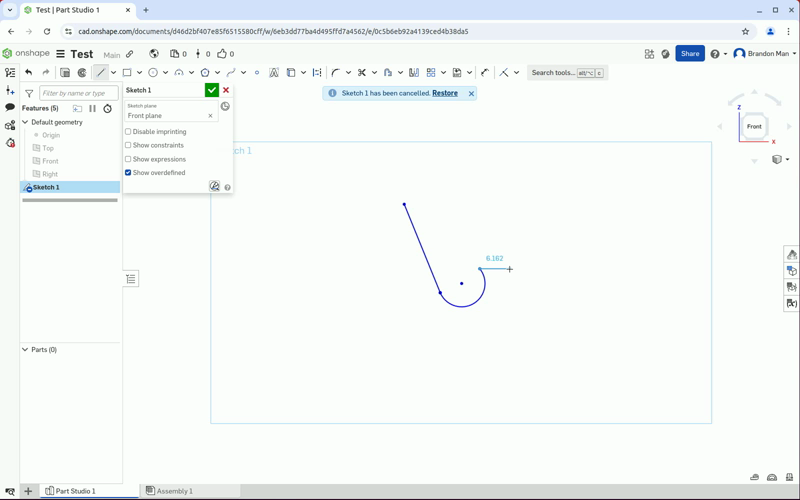
mouse_move(460, 237)
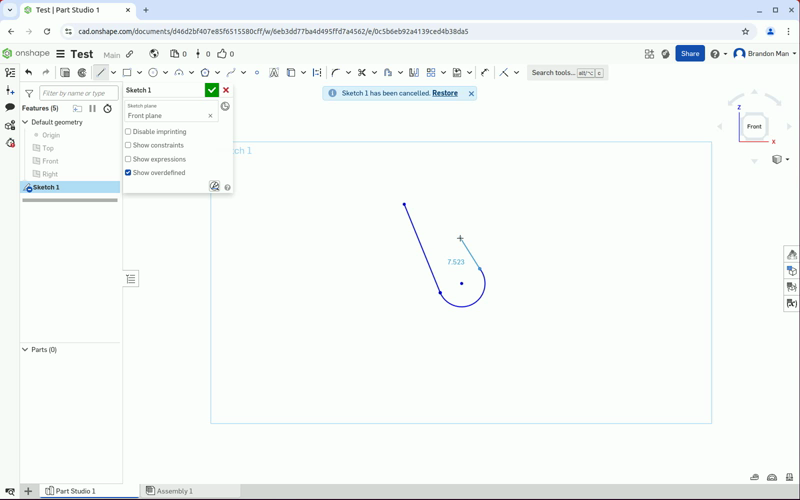
click(460, 237)
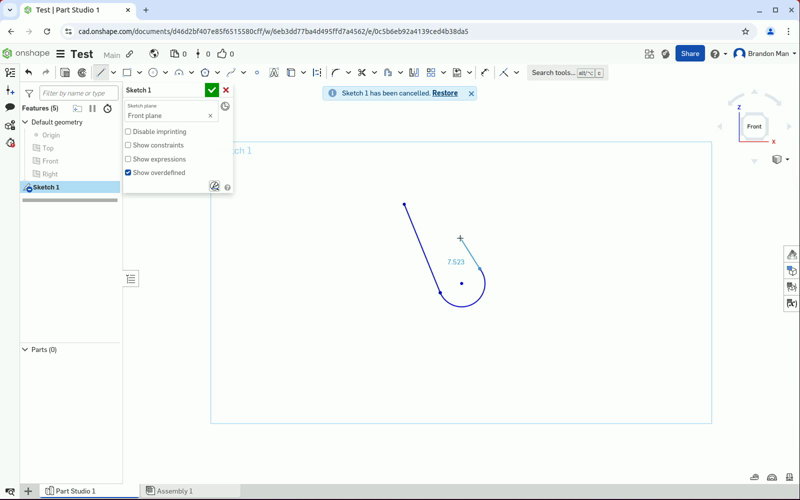
key_up(shift)
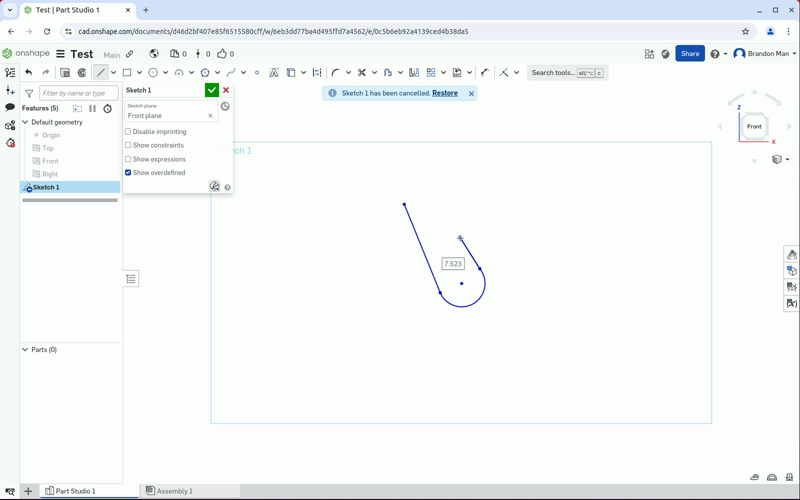
key_down(shift)
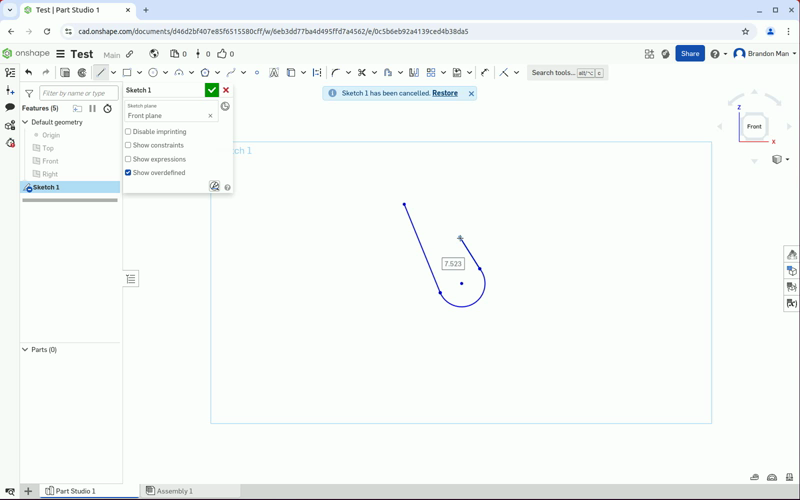
mouse_move(490, 237)
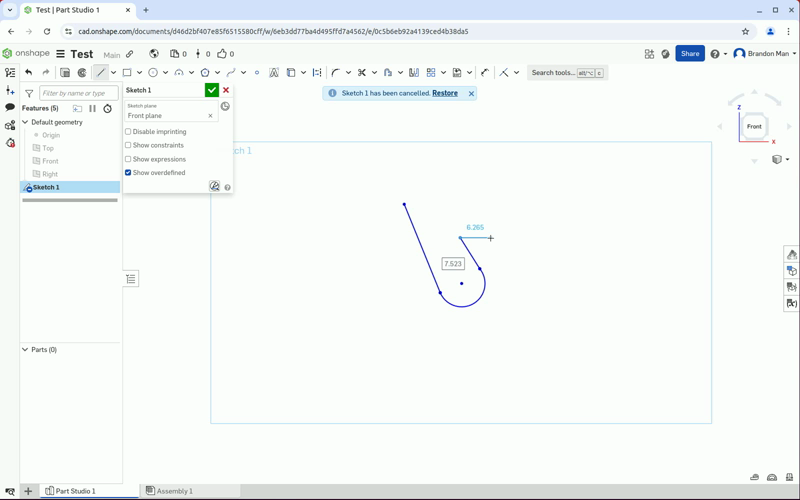
mouse_move(432, 190)
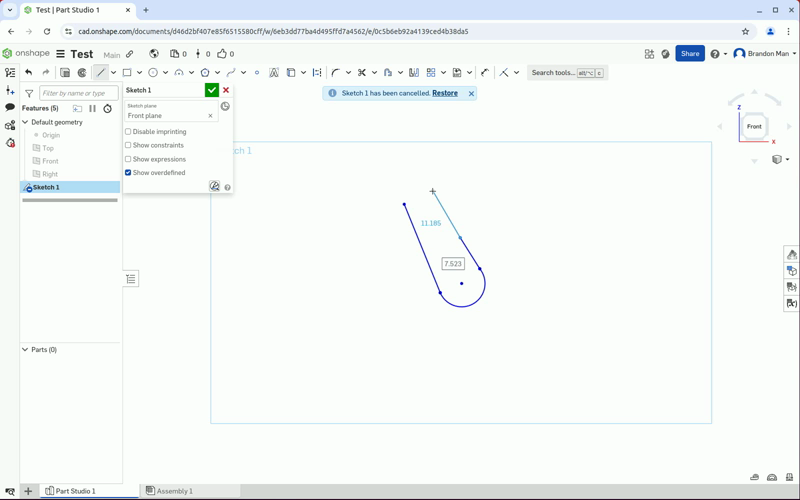
click(432, 190)
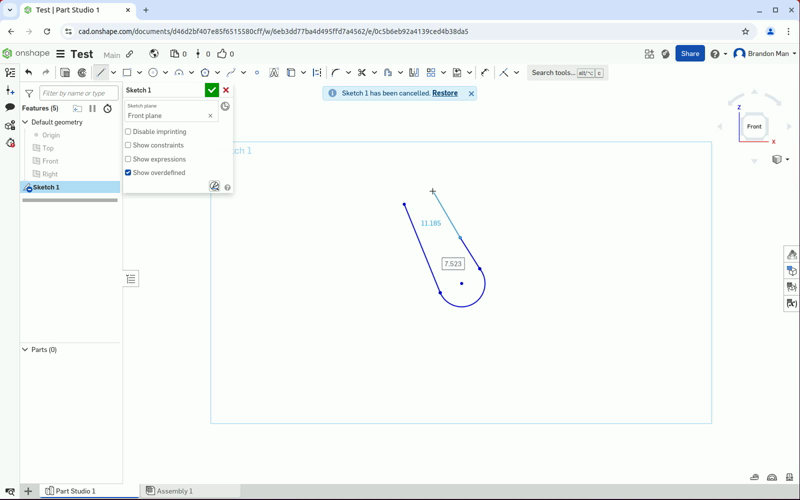
key_up(shift)
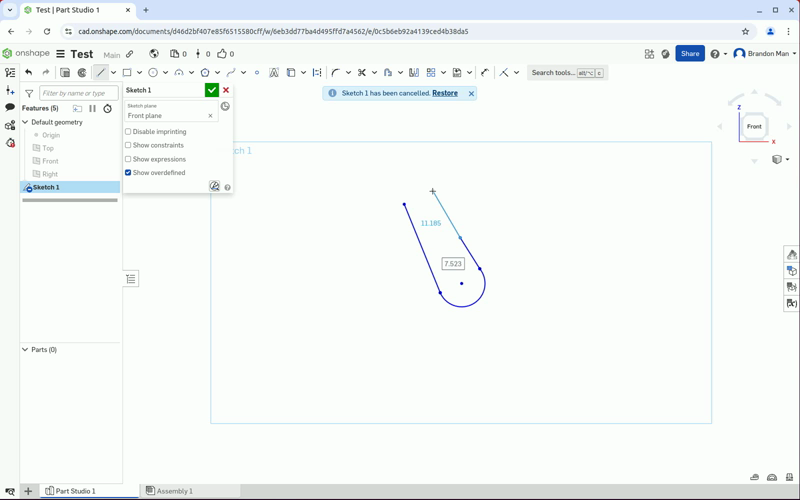
key(esc)
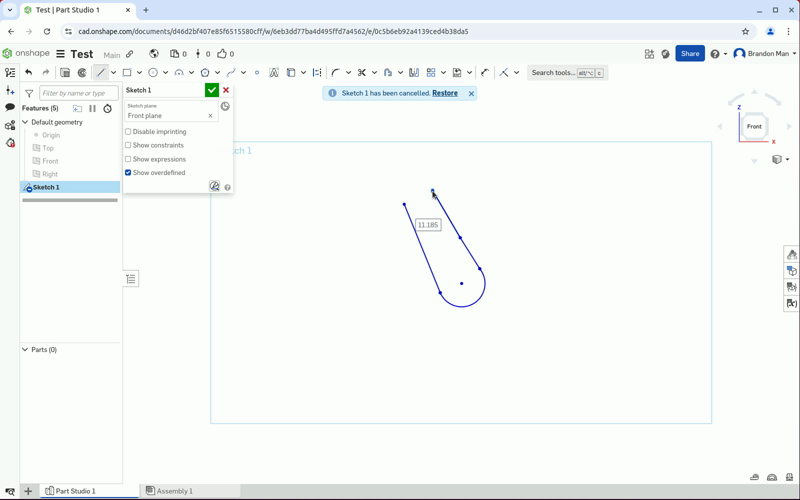
key(a)
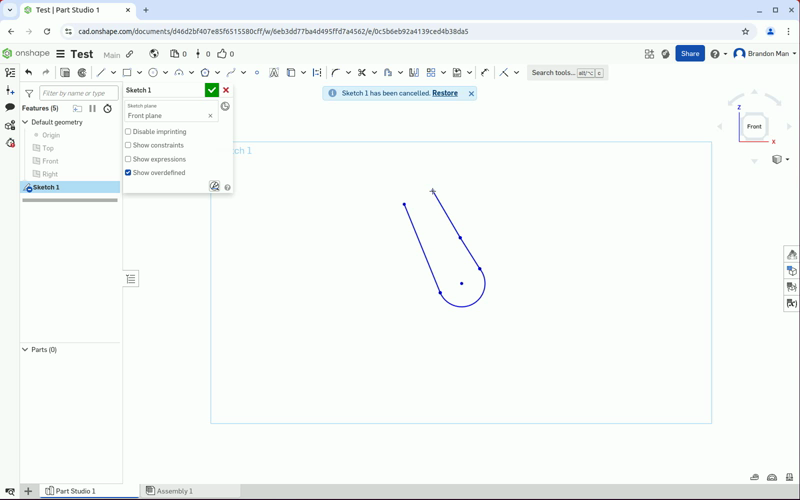
mouse_move(432, 190)
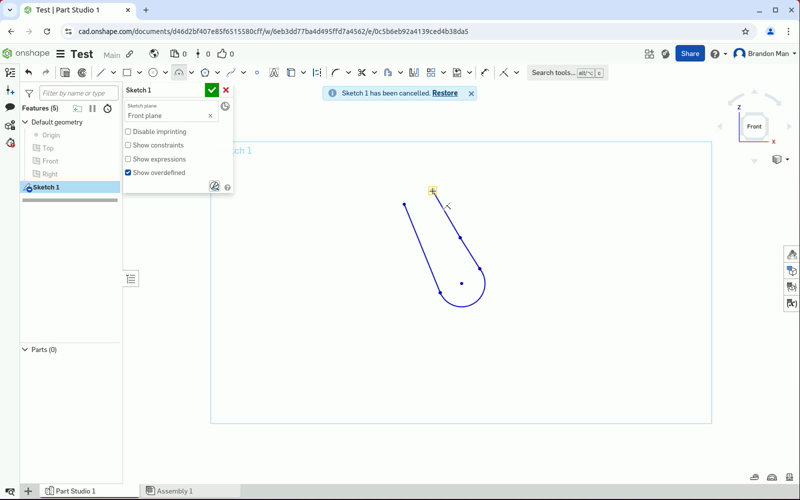
click(432, 190)
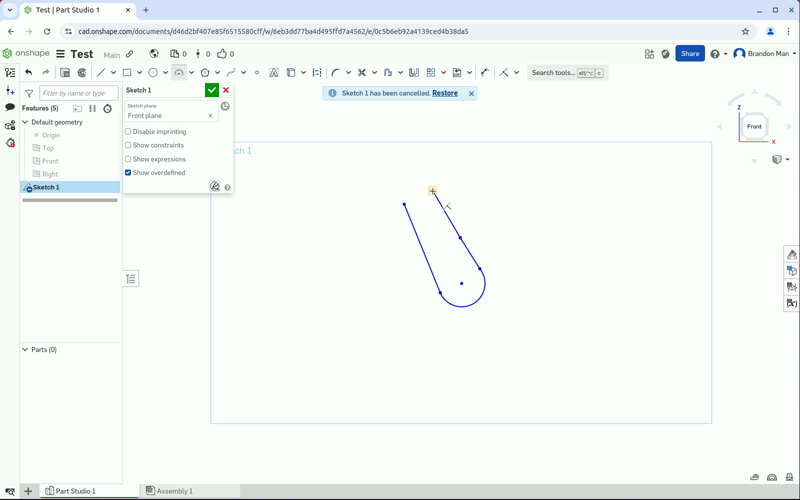
mouse_move(404, 204)
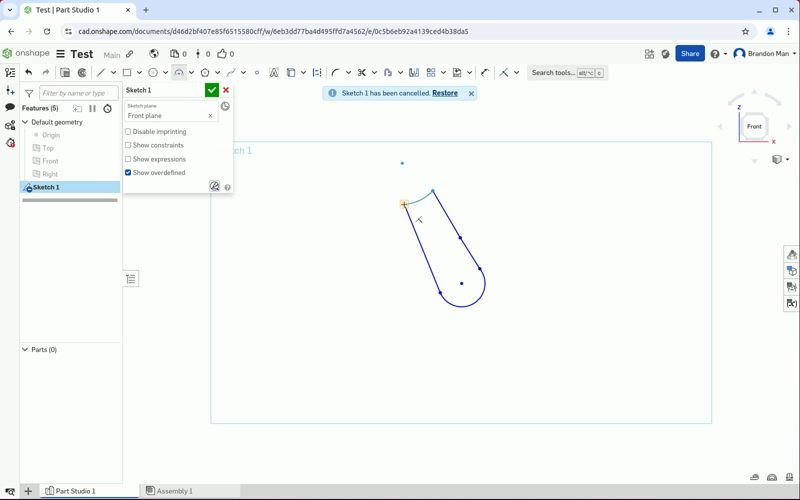
click(404, 204)
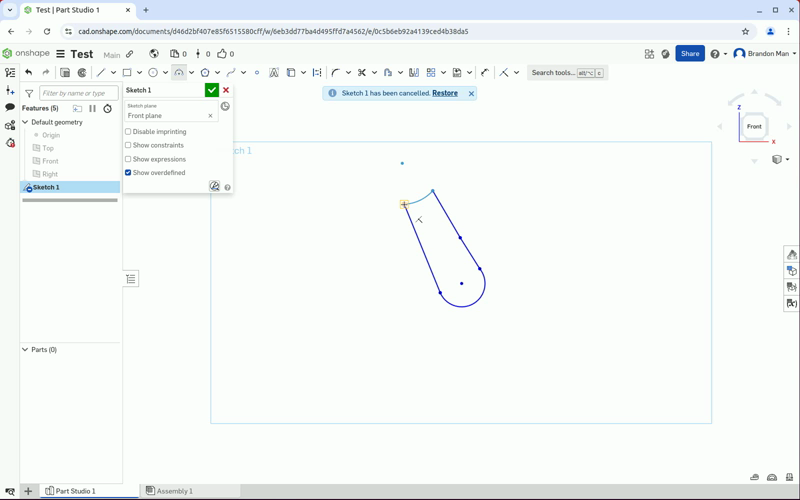
key_down(shift)
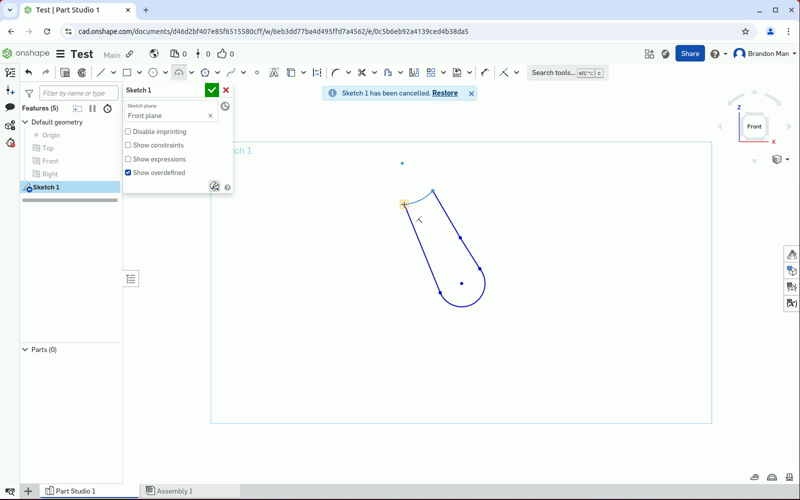
mouse_move(412, 184)
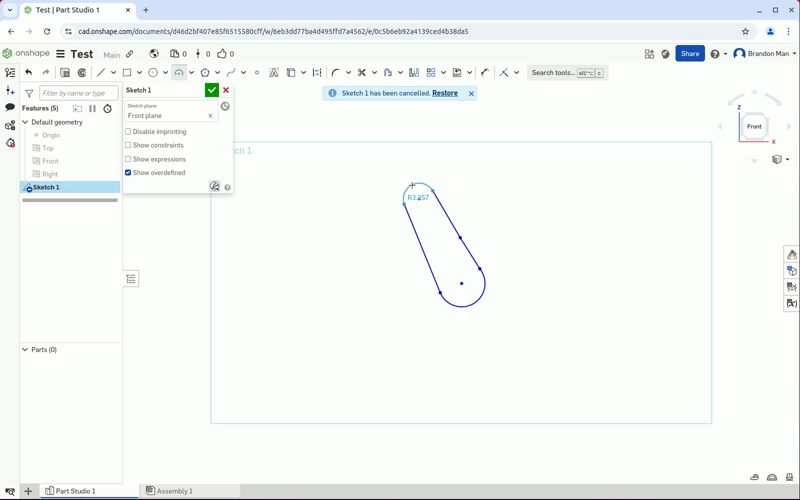
click(412, 184)
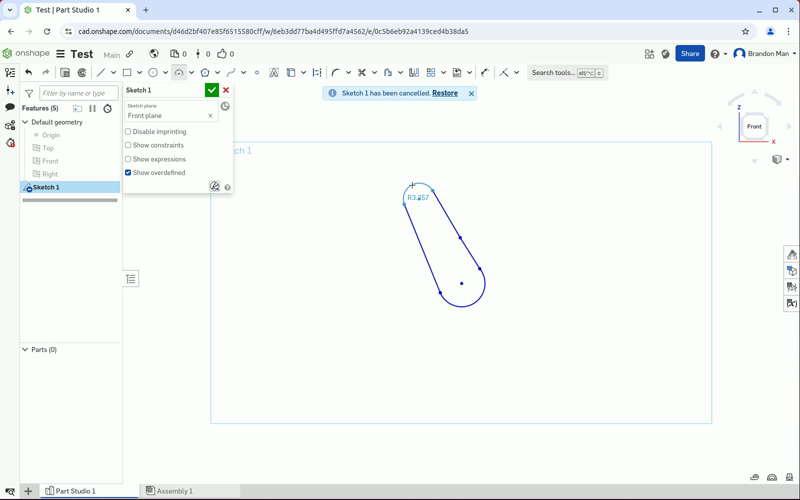
key_up(shift)
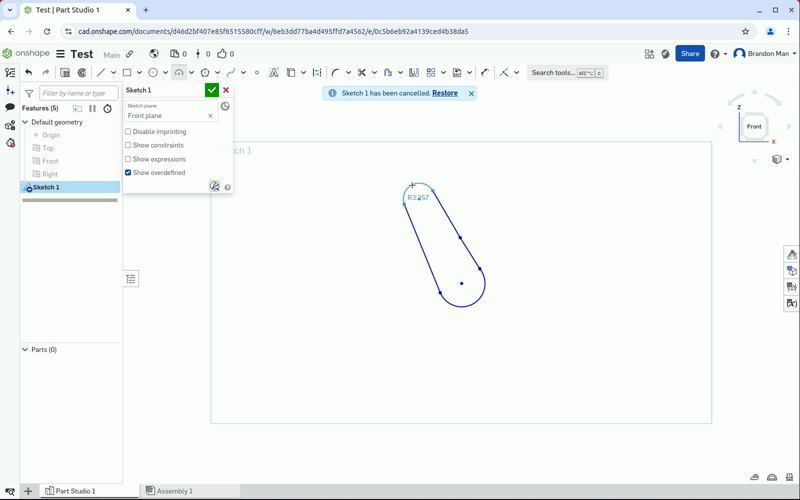
key(esc)
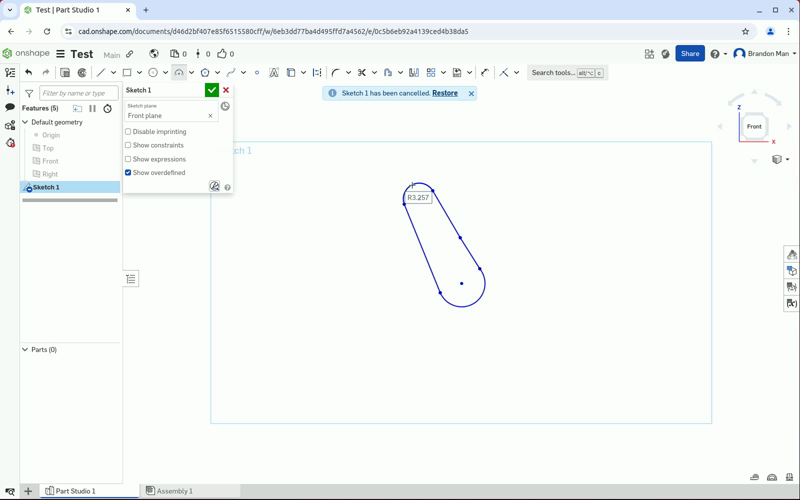
key(c)
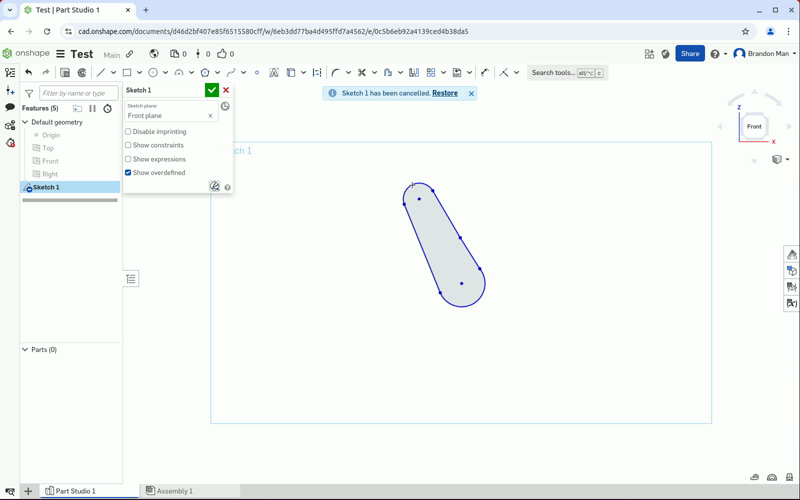
key_down(shift)
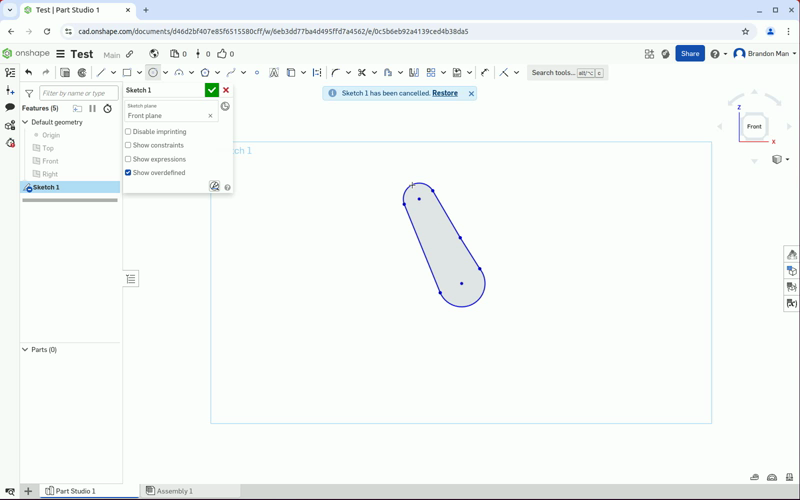
mouse_move(418, 199)
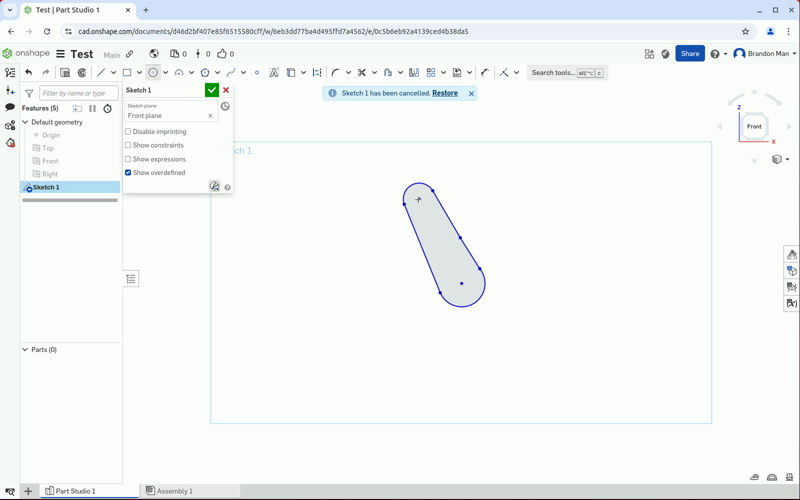
scroll(6)
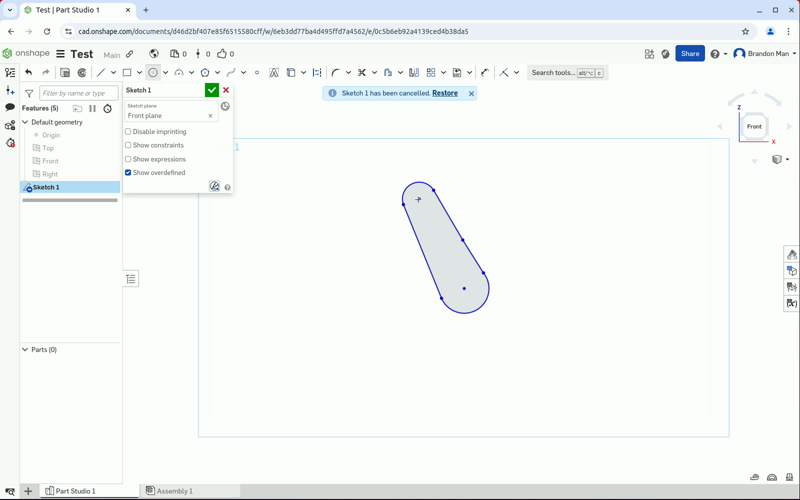
scroll(6)
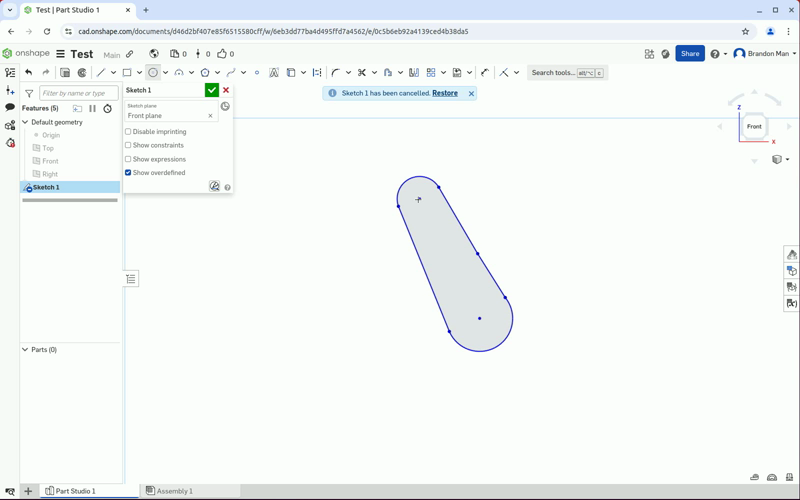
scroll(6)
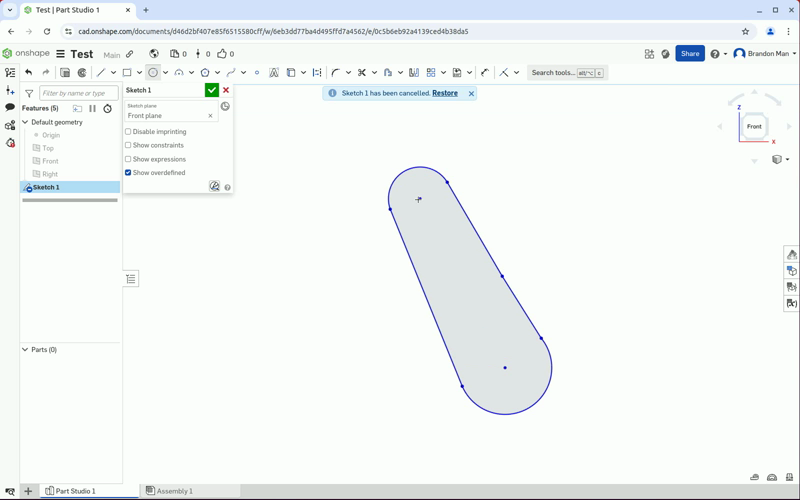
scroll(6)
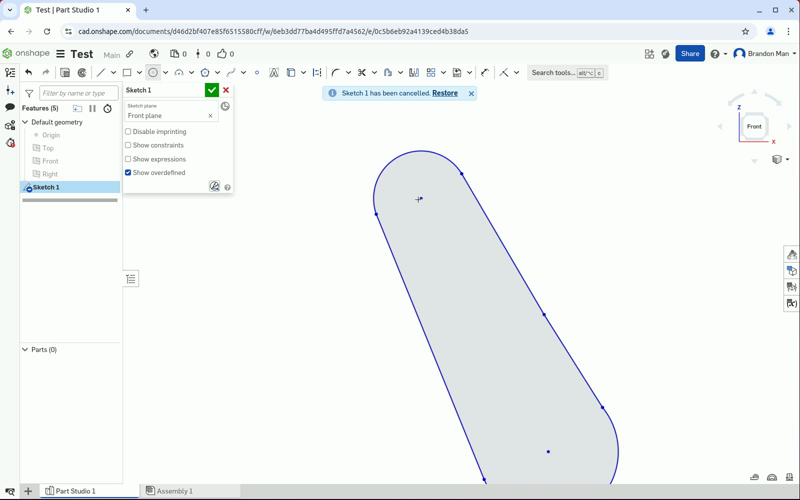
scroll(6)
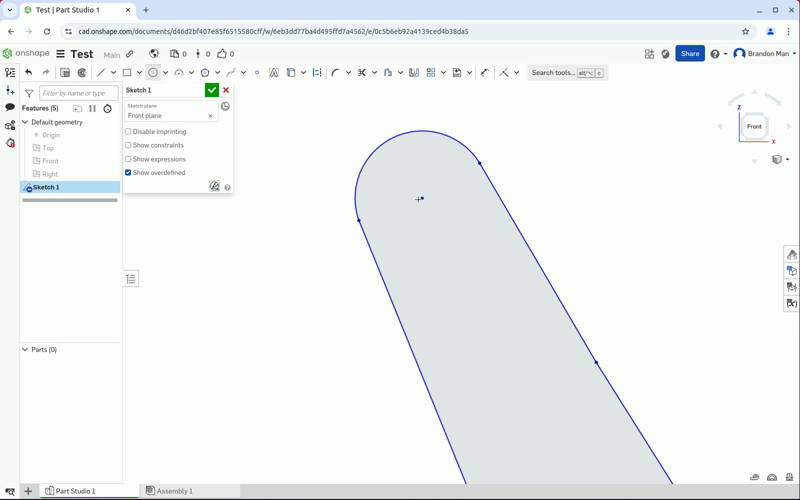
scroll(6)
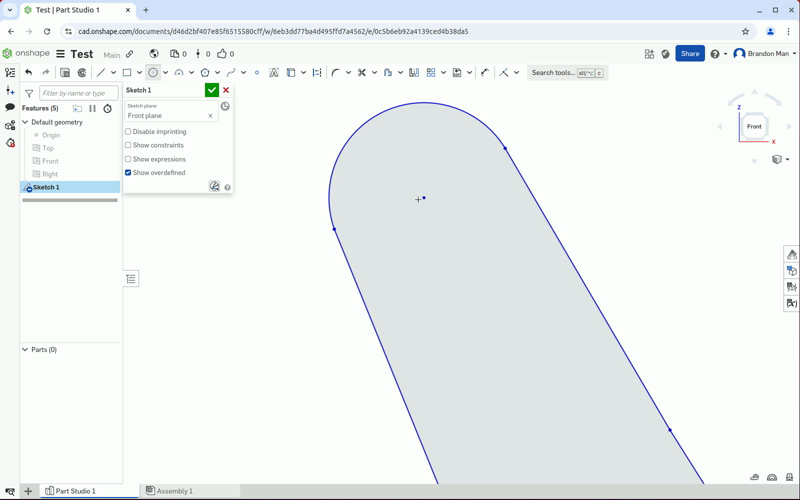
scroll(6)
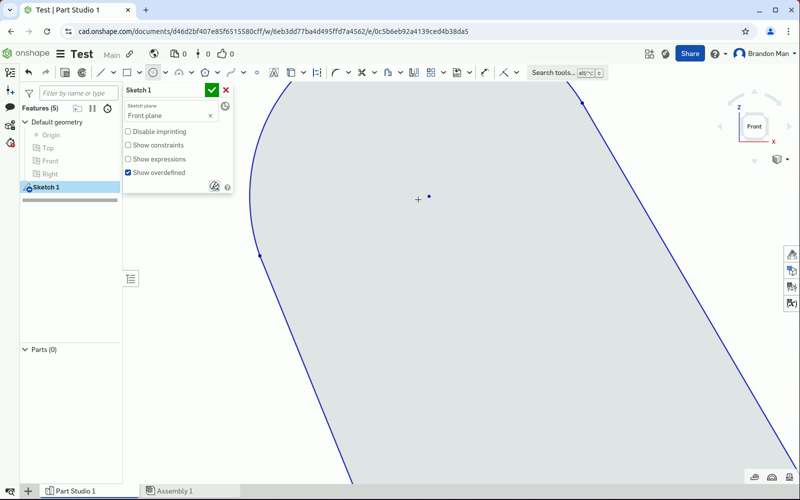
click(418, 199)
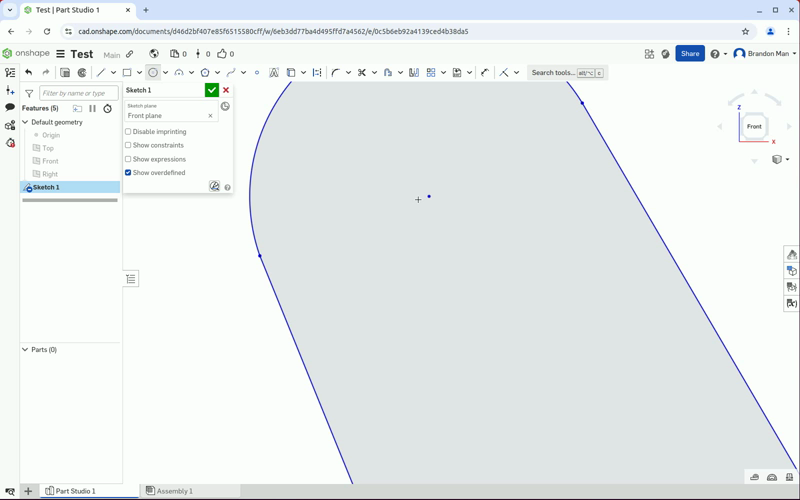
scroll(-6)
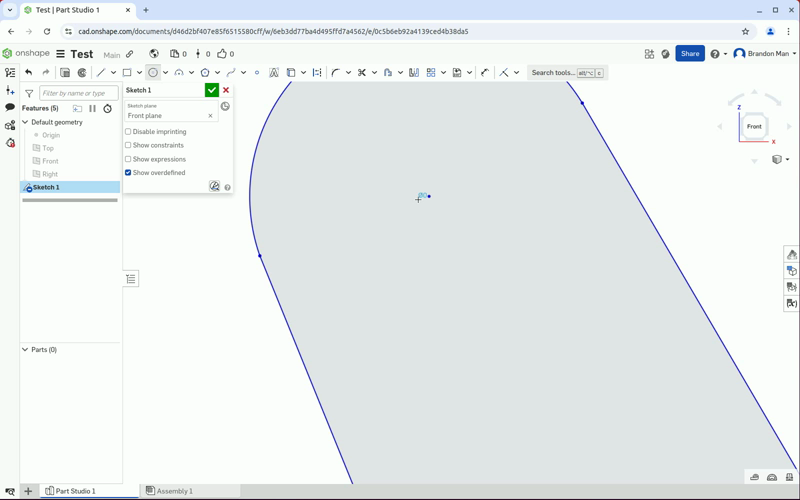
scroll(-6)
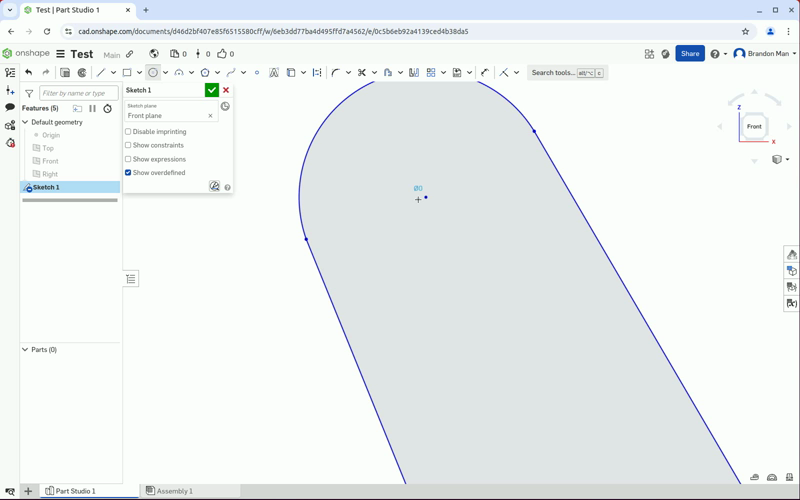
scroll(-6)
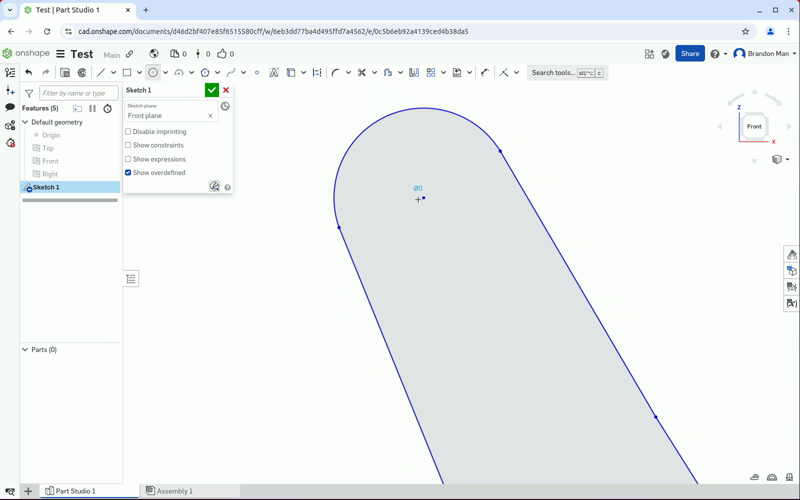
scroll(-6)
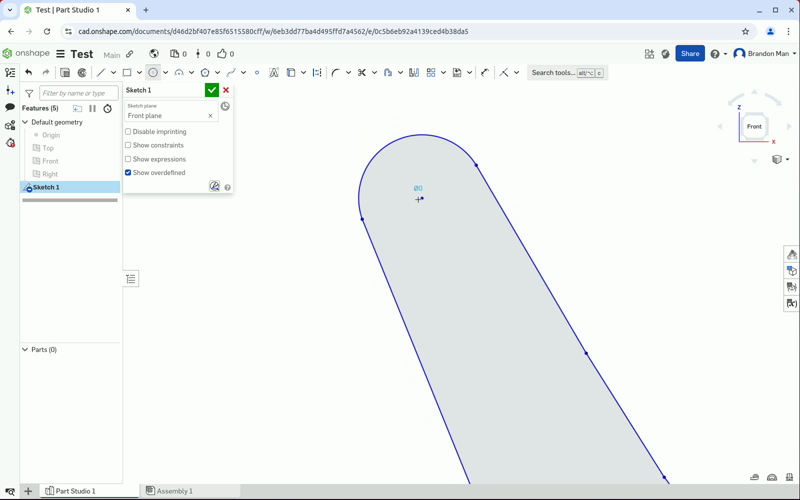
scroll(-6)
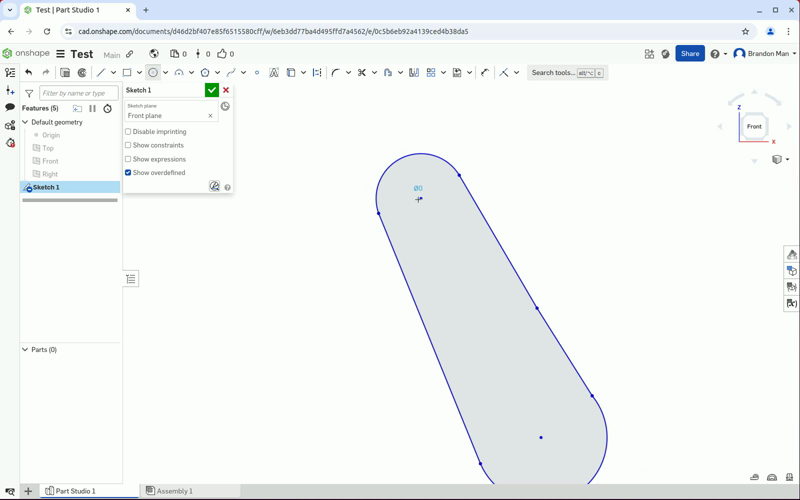
scroll(-6)
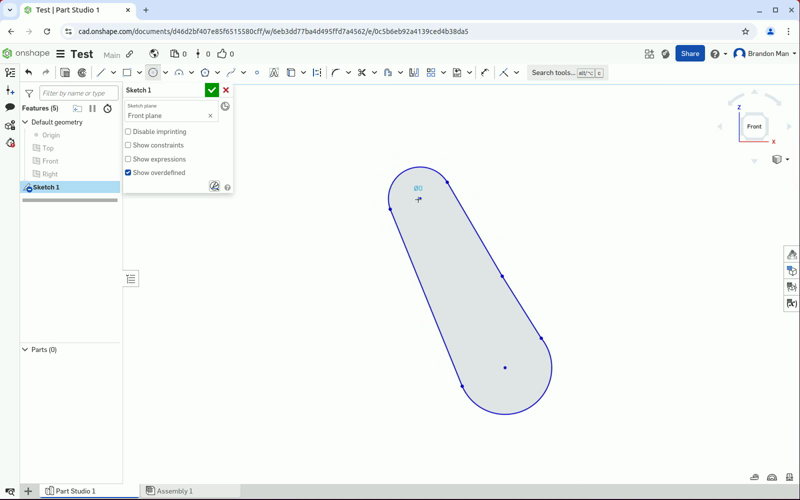
scroll(-6)
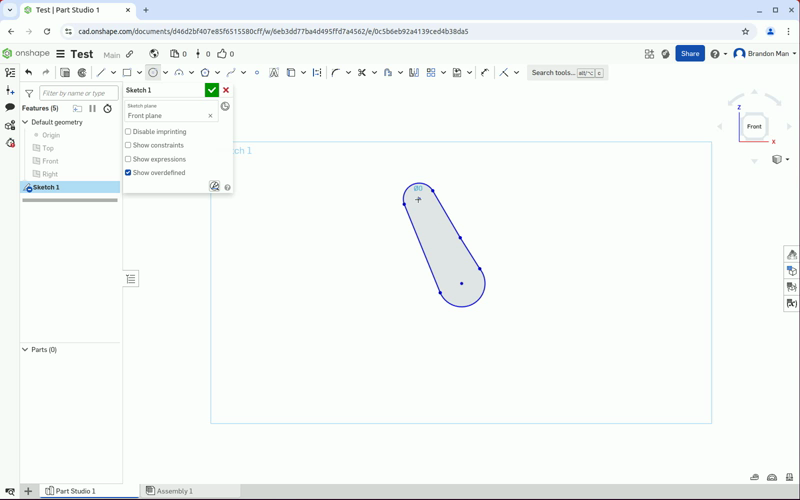
key_up(shift)
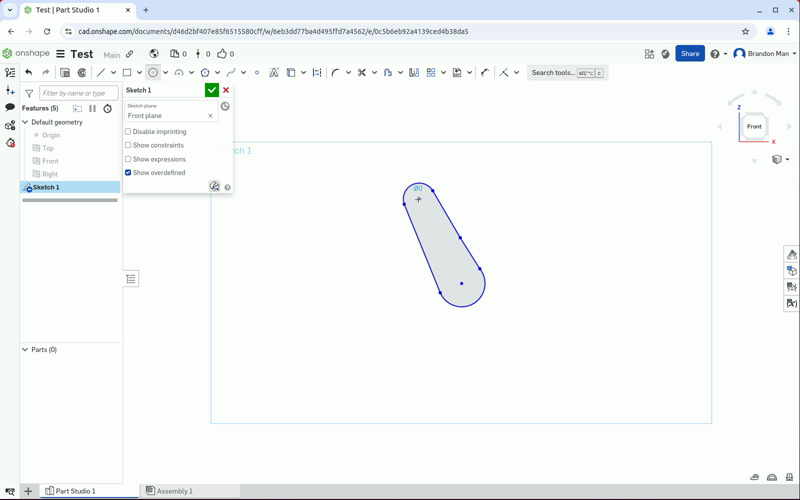
mouse_move(426, 199)
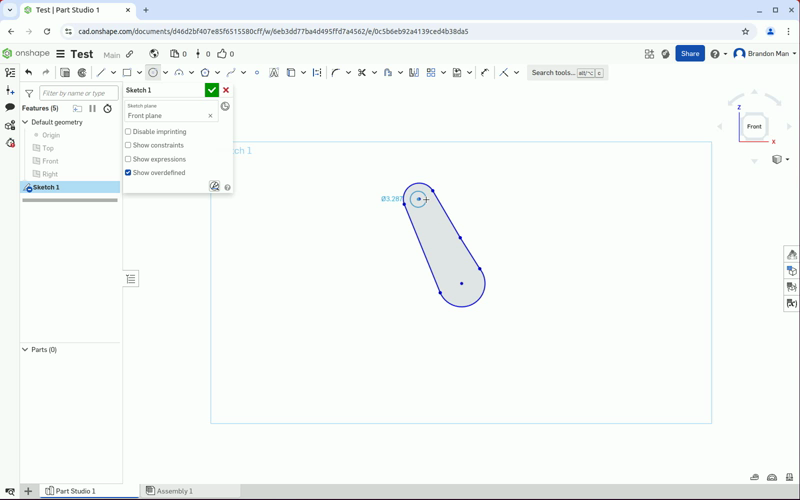
click(426, 199)
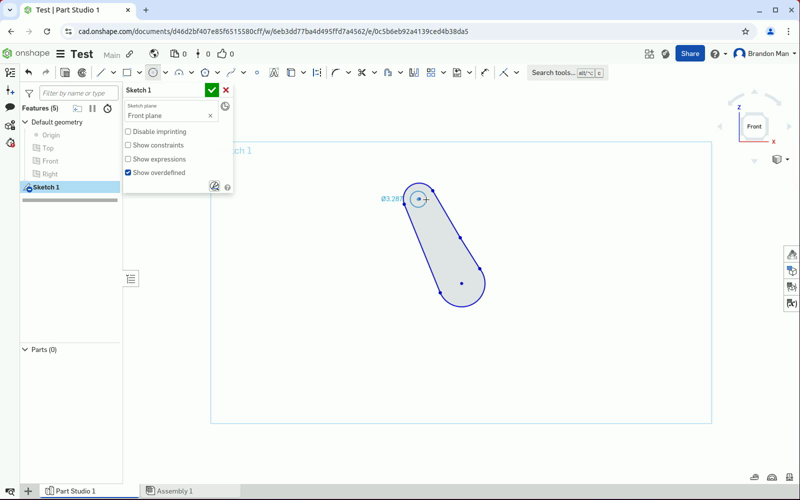
key(esc)
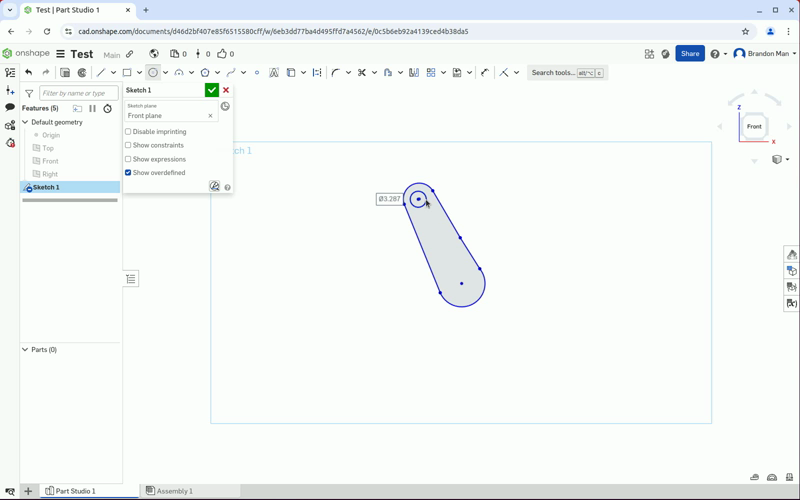
key(c)
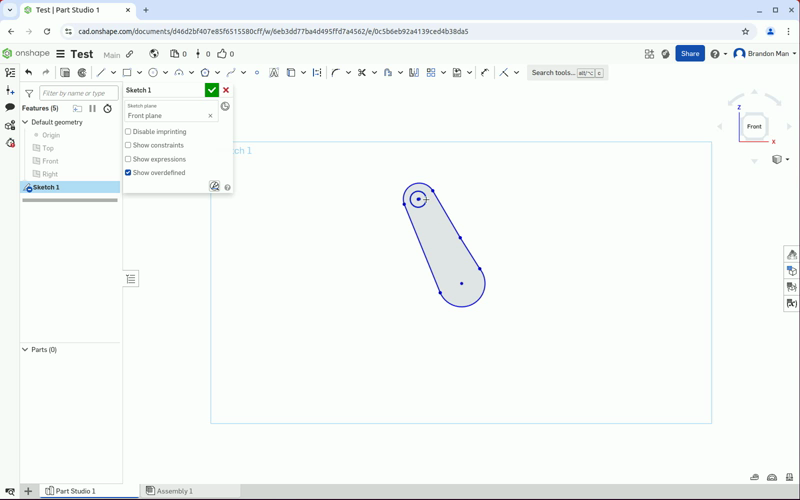
key_down(shift)
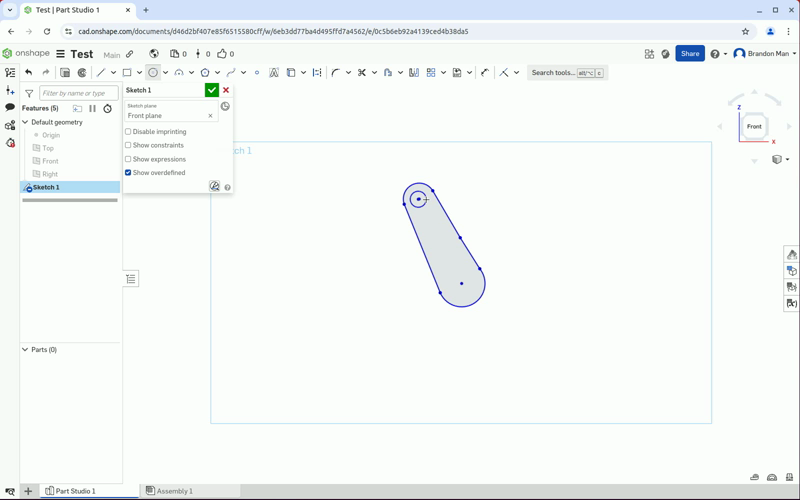
mouse_move(461, 282)
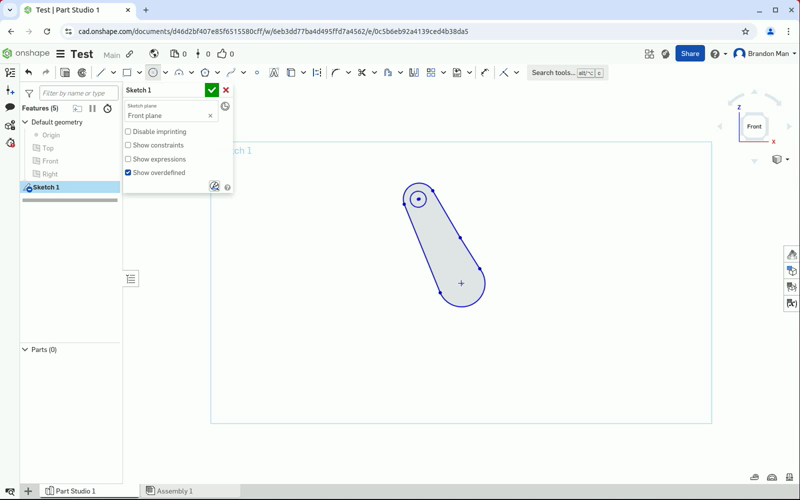
scroll(6)
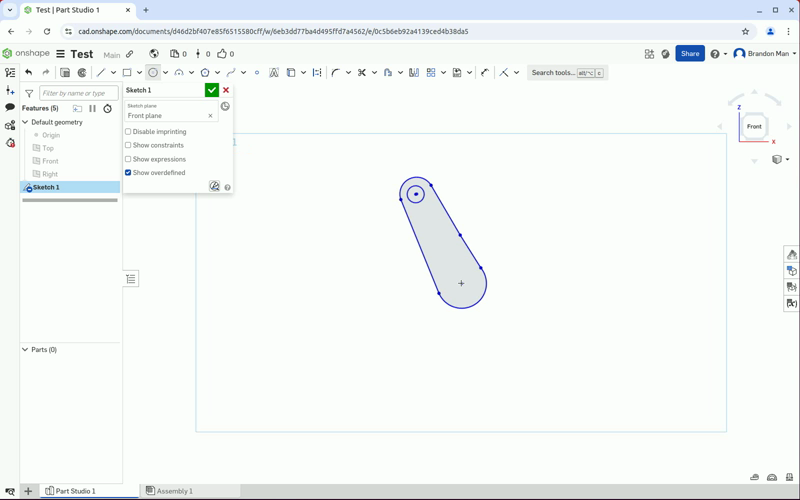
scroll(6)
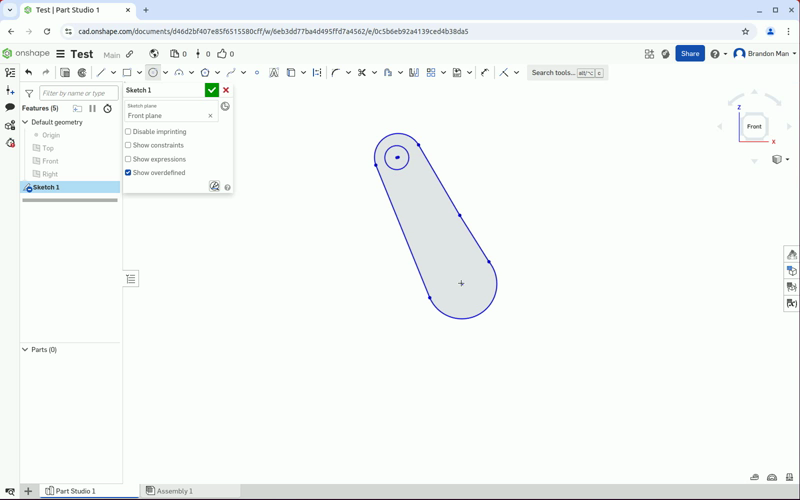
scroll(6)
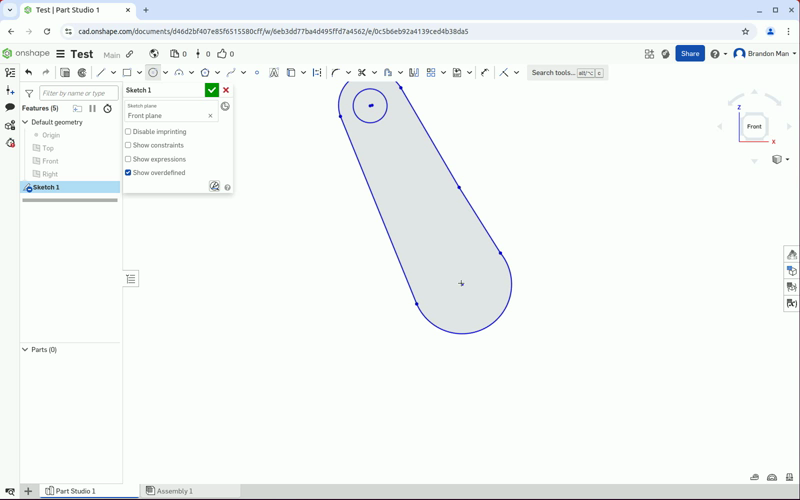
scroll(6)
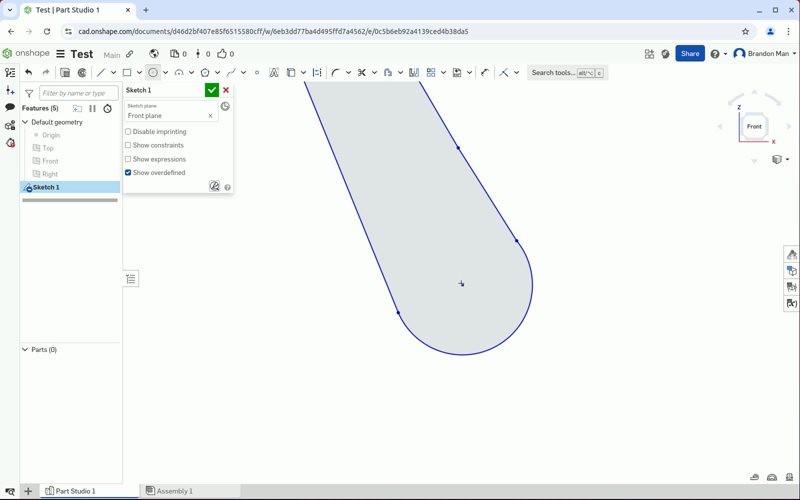
scroll(6)
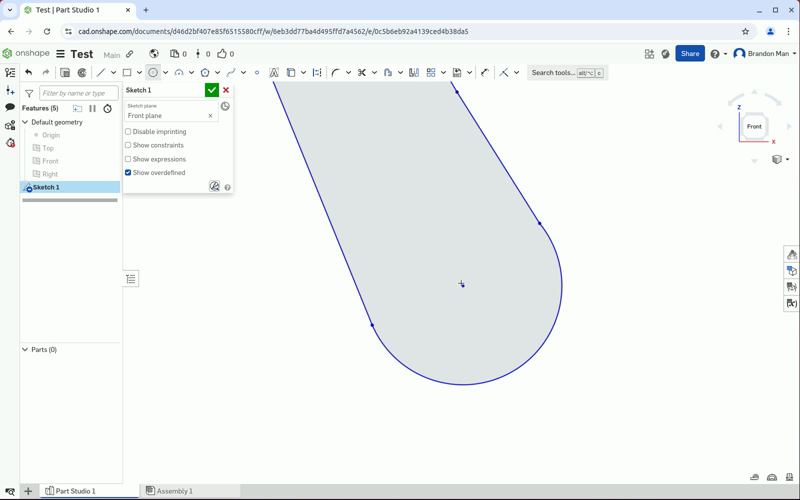
scroll(6)
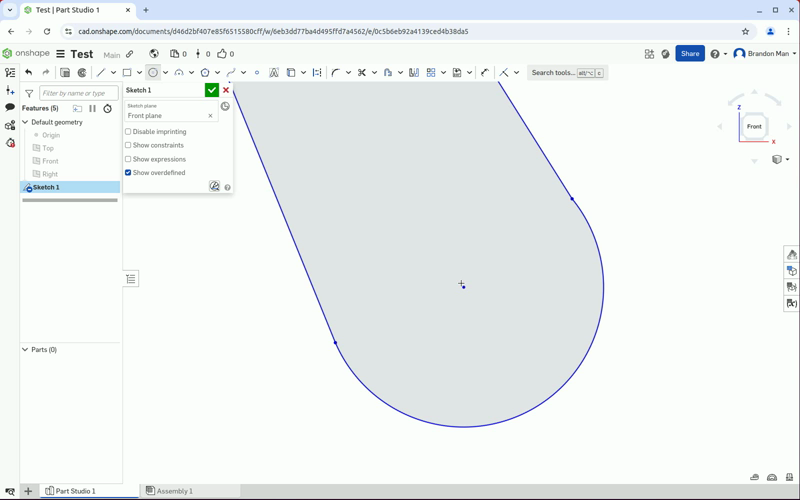
scroll(6)
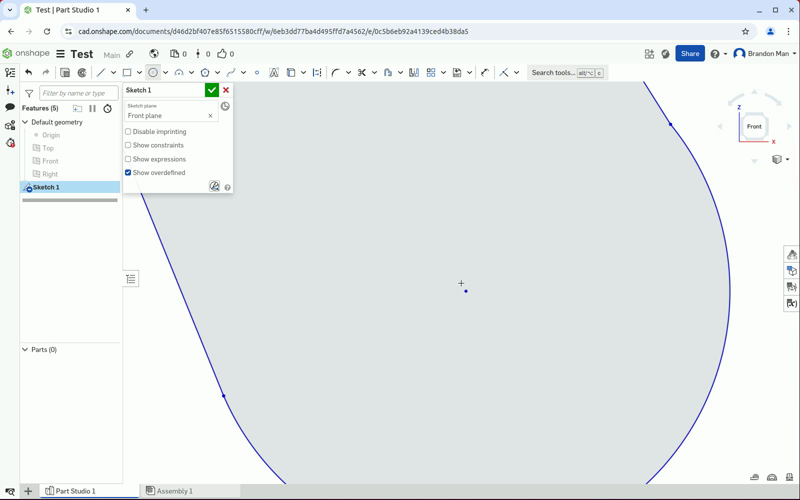
click(461, 282)
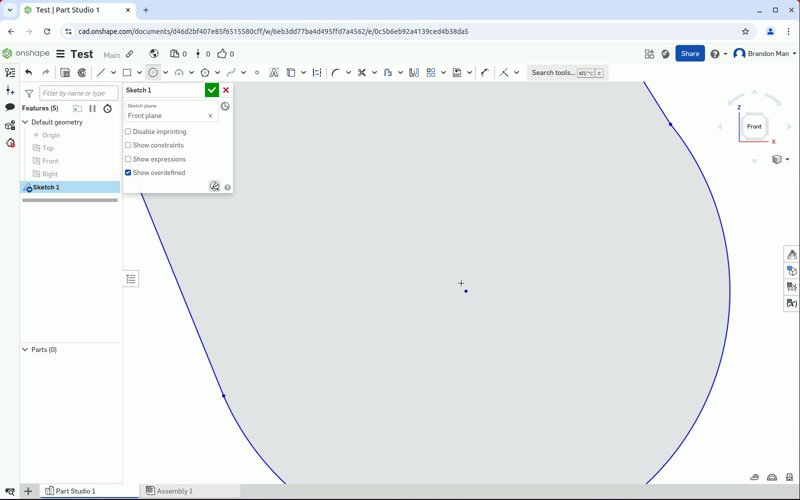
scroll(-6)
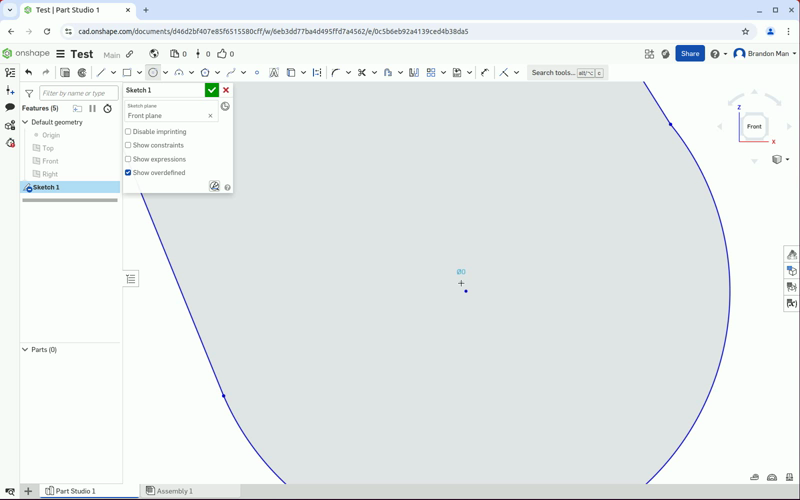
scroll(-6)
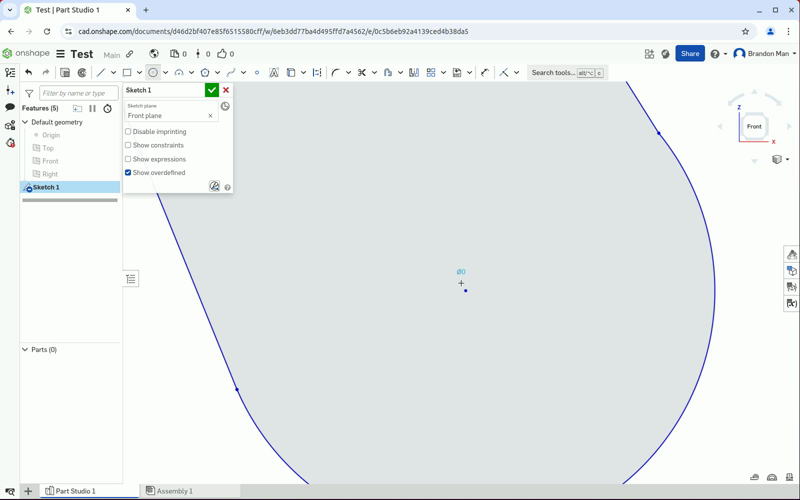
scroll(-6)
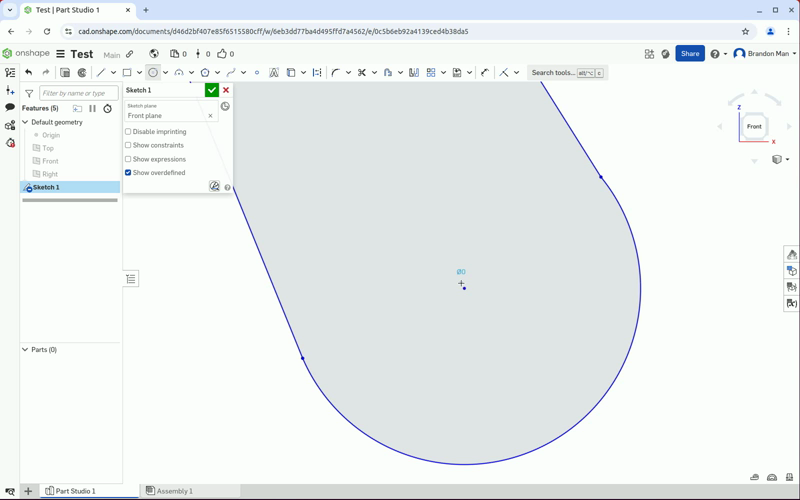
scroll(-6)
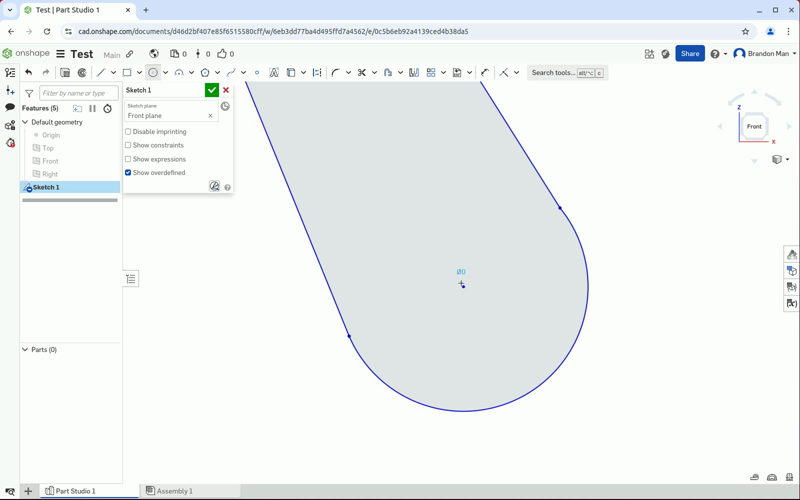
scroll(-6)
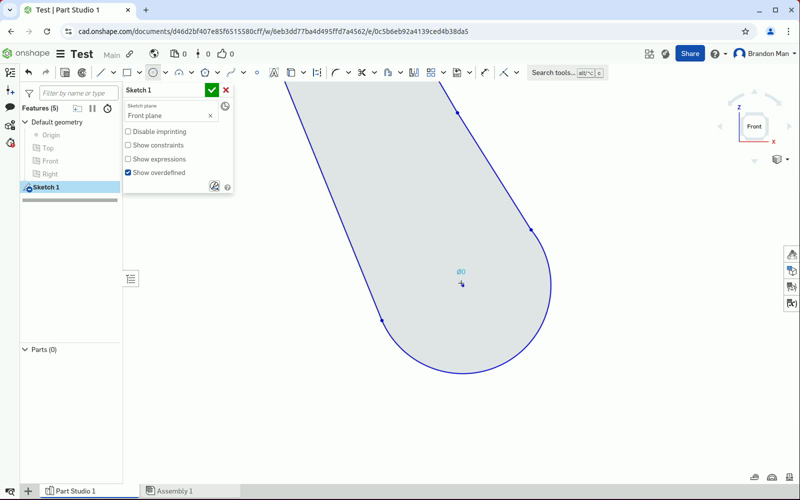
scroll(-6)
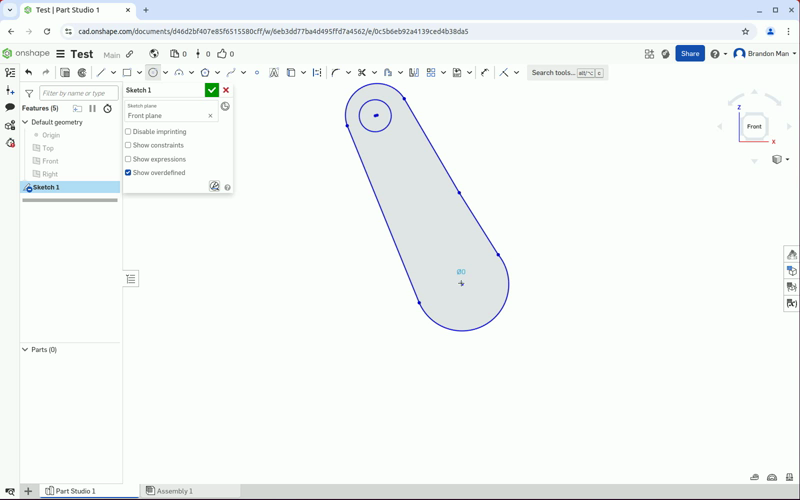
scroll(-6)
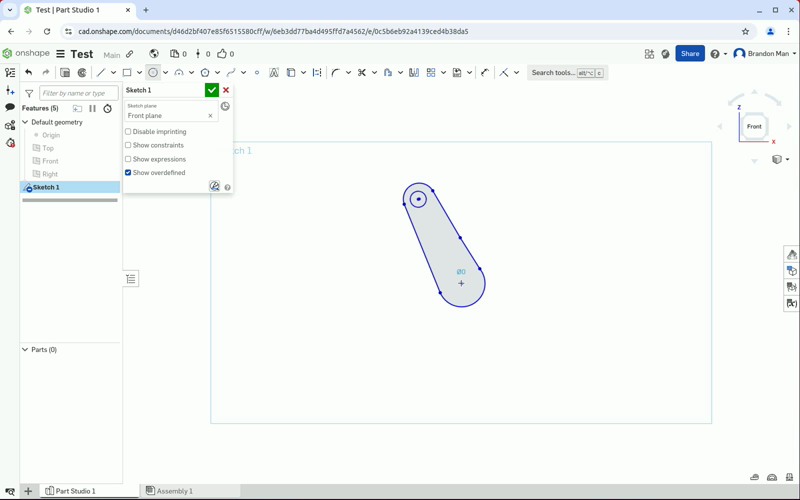
key_up(shift)
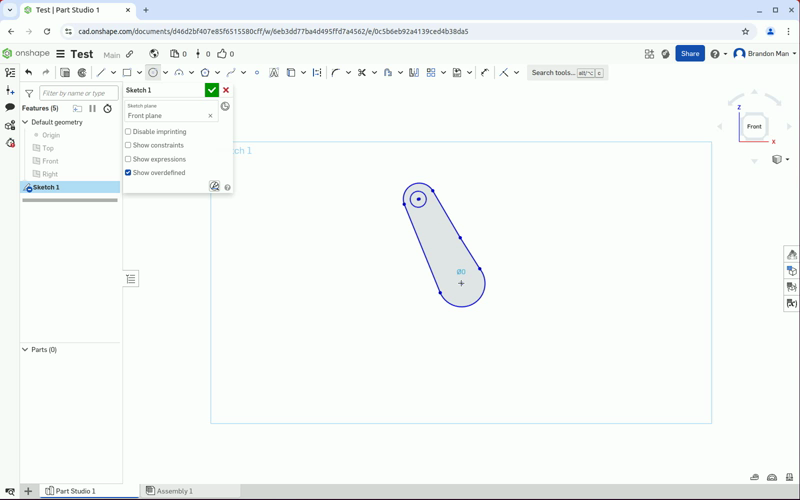
mouse_move(474, 282)
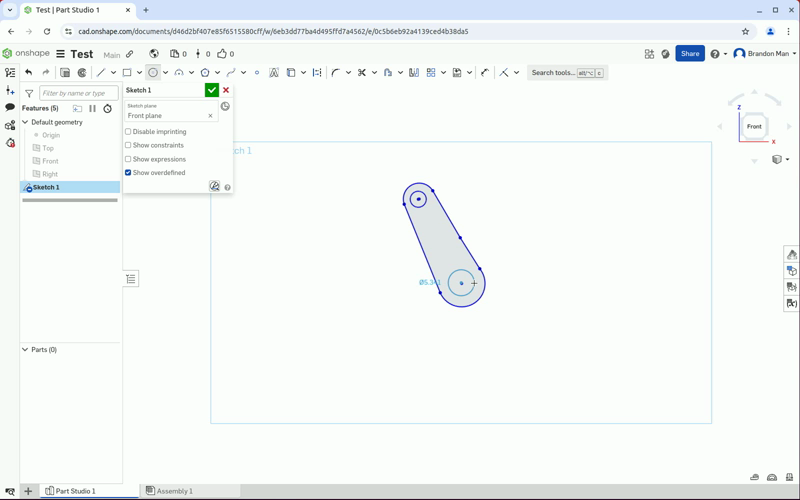
click(474, 282)
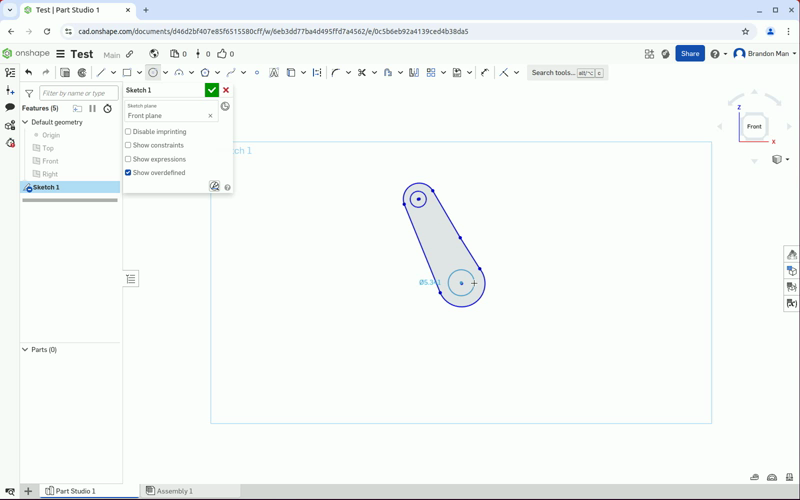
key(esc)
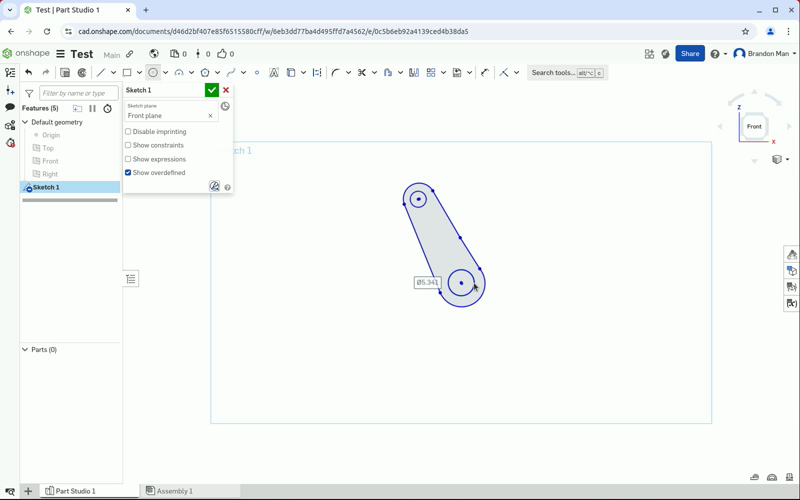
mouse_move(443, 264)
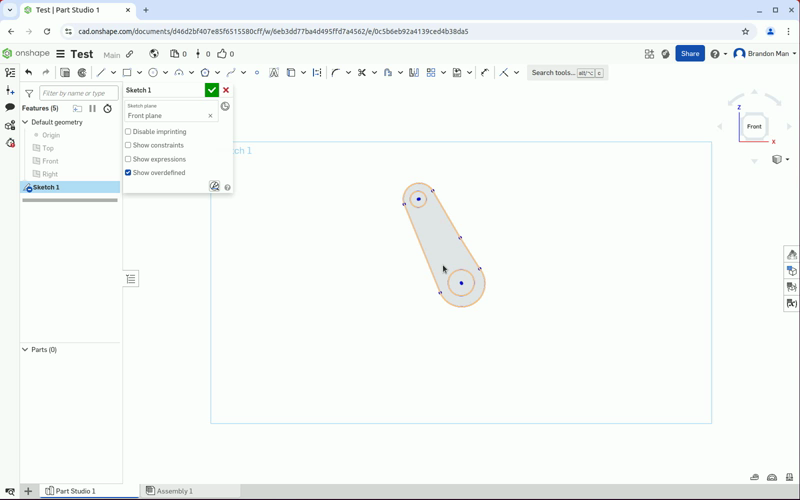
click(443, 264)
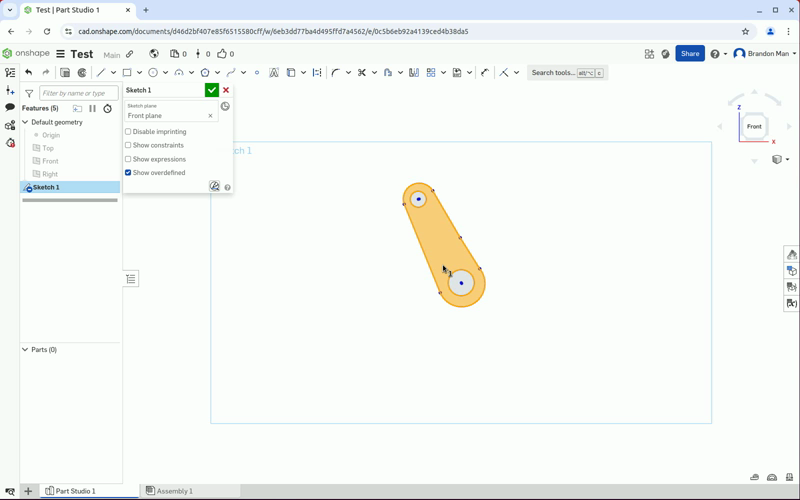
mouse_move(73, 352)
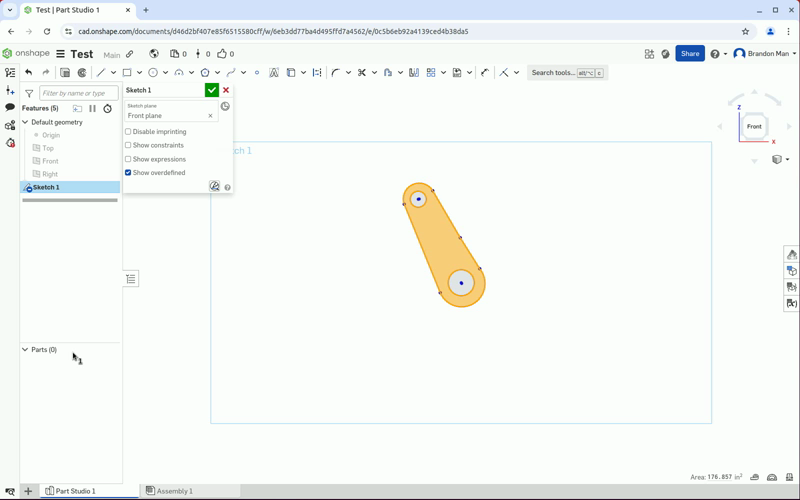
key(shift+y)
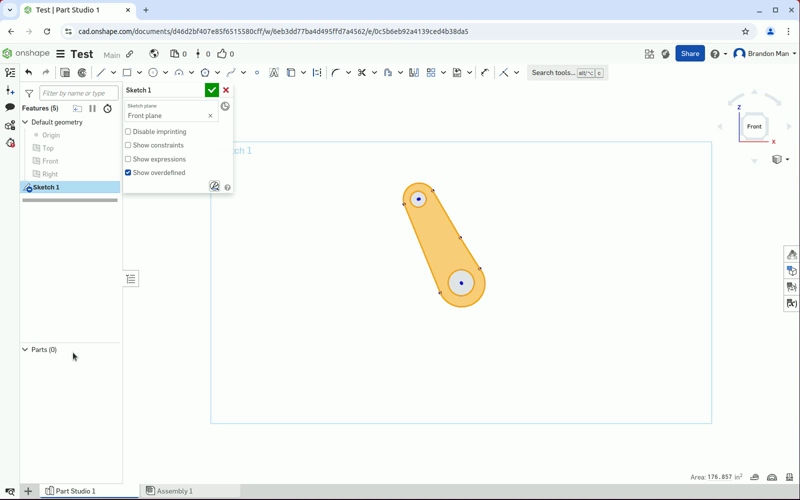
key(shift+e)
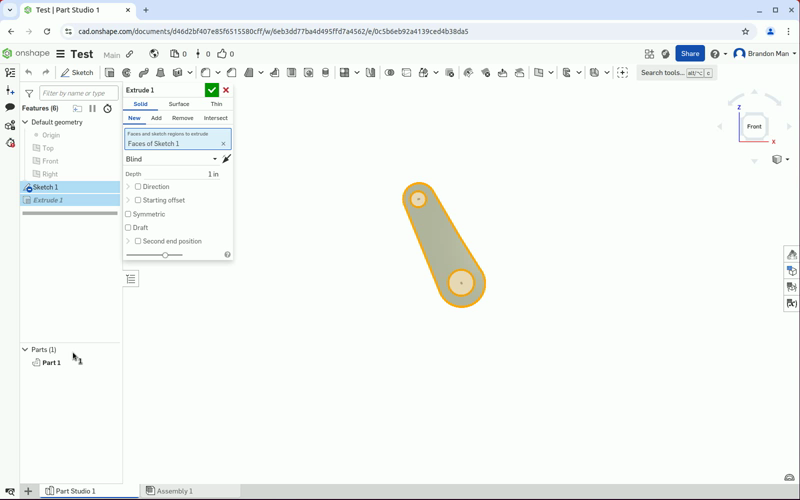
mouse_move(143, 106)
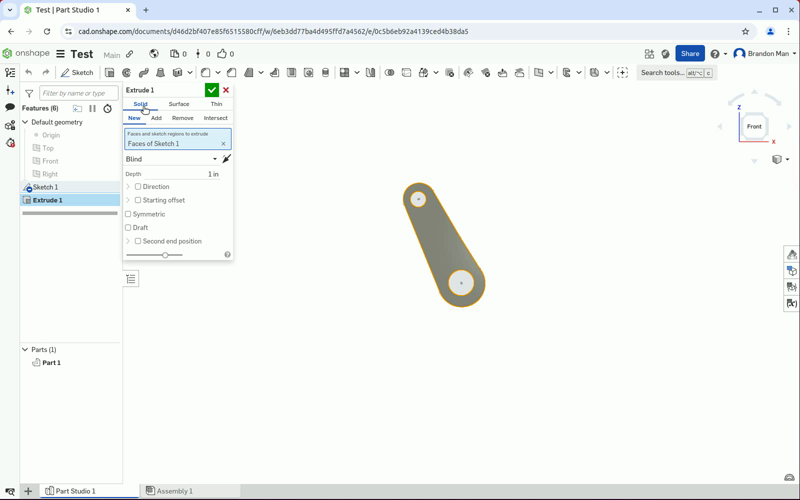
click(143, 106)
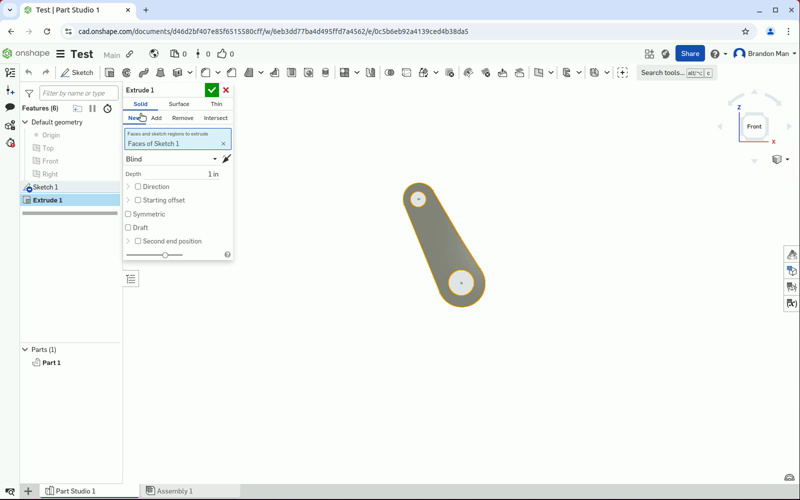
mouse_move(137, 120)
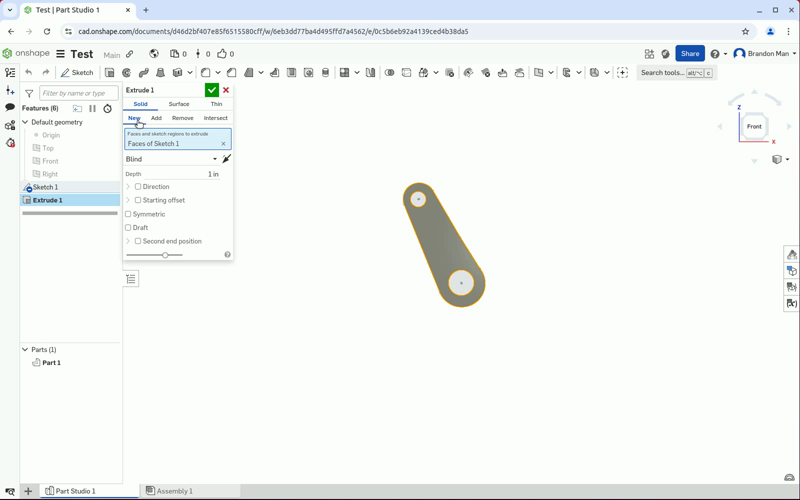
click(137, 120)
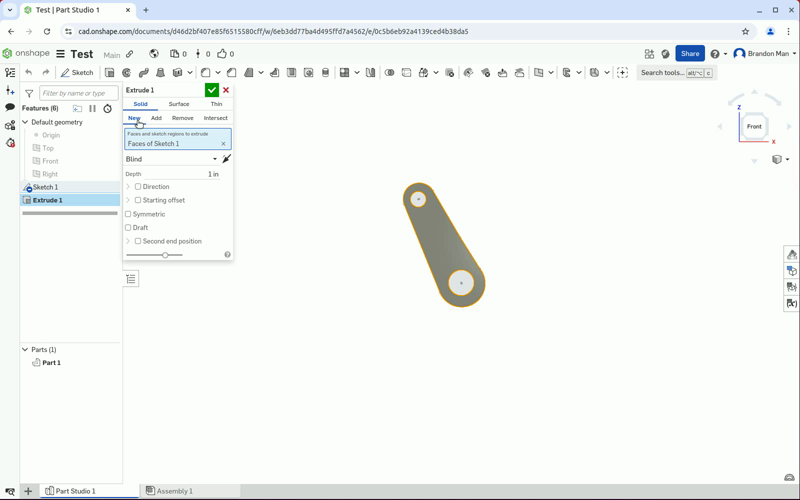
key(tab, 4)
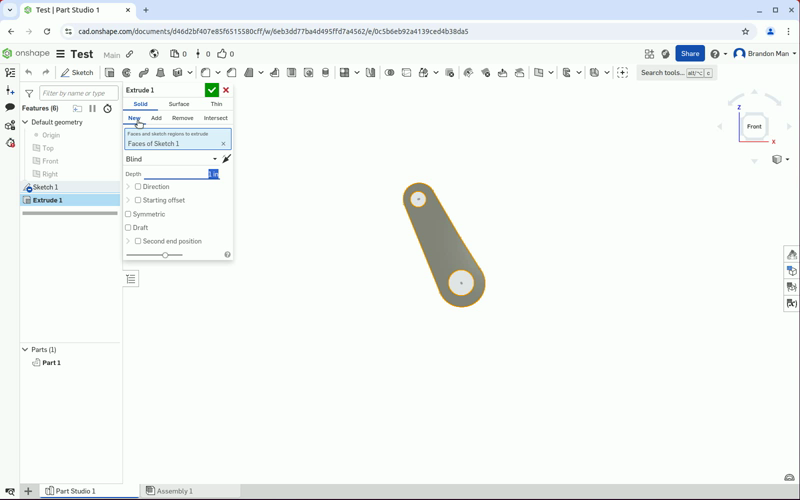
text(4.092)
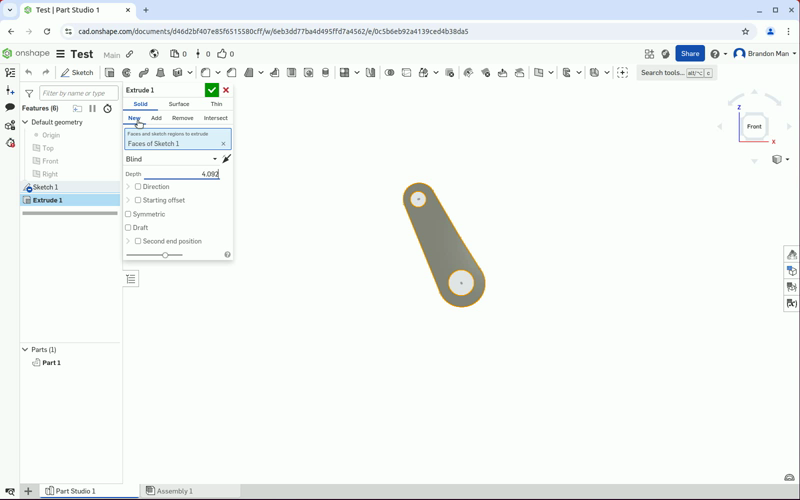
key(enter)
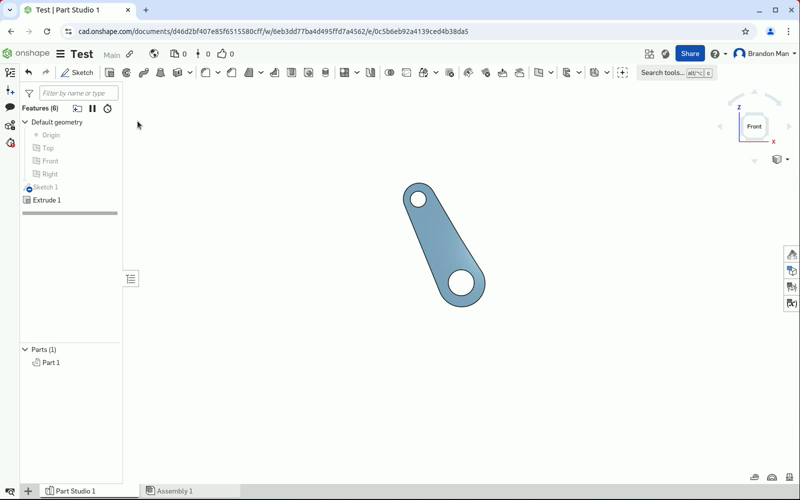
key(shift+h)
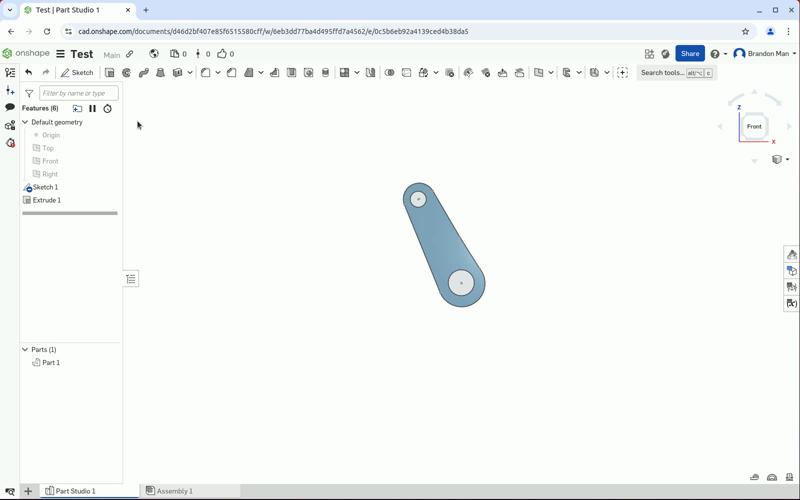
key(shift+h)
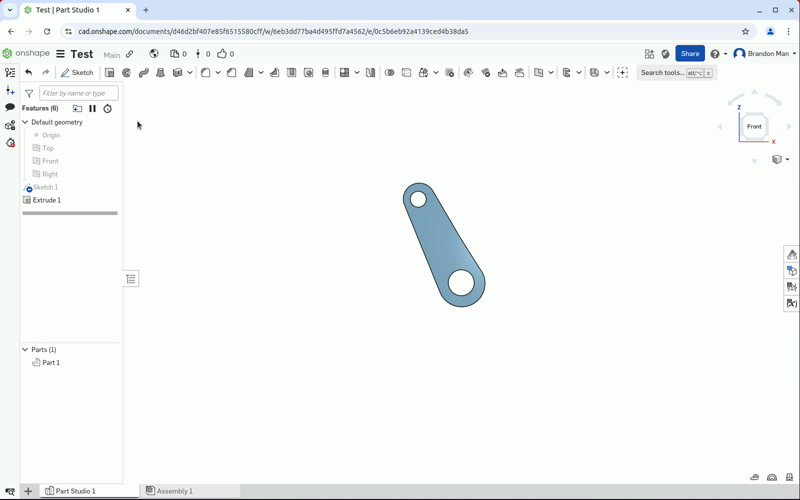
mouse_move(73, 189)
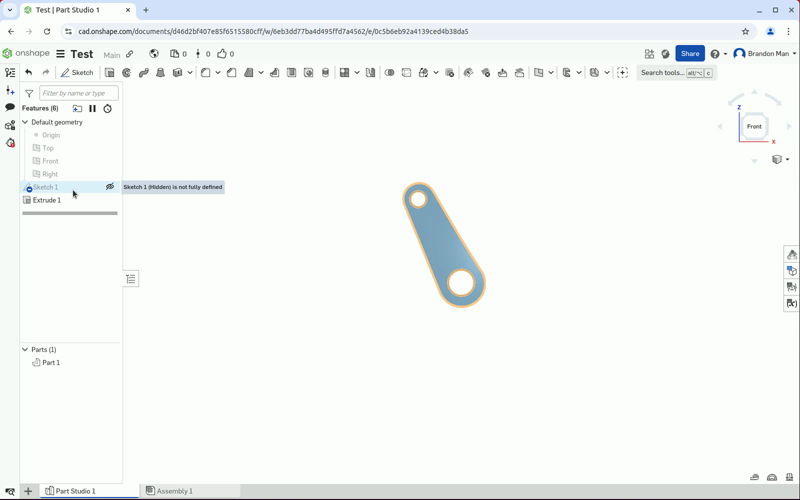
click(73, 189)
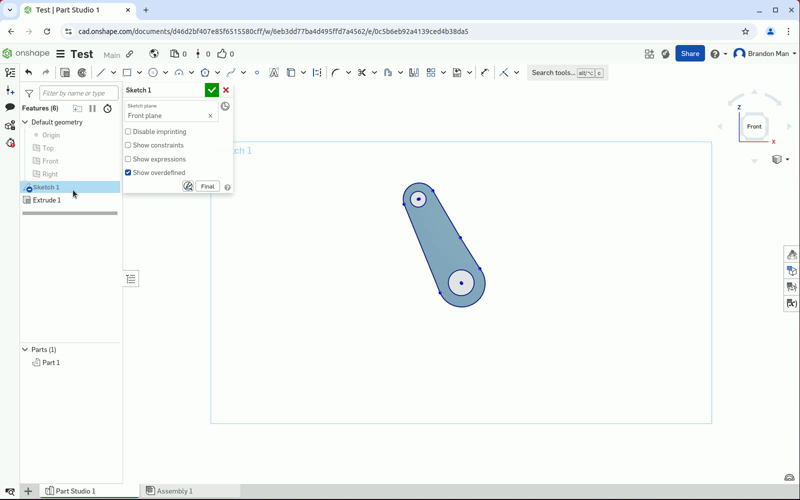
mouse_move(229, 92)
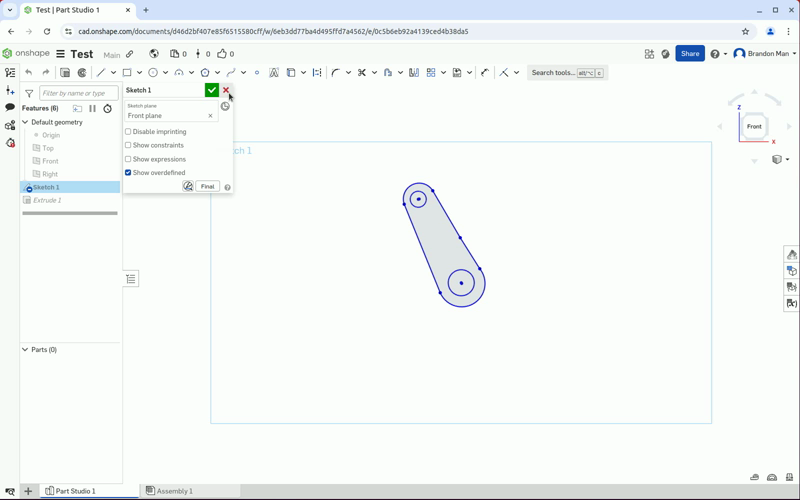
click(229, 92)
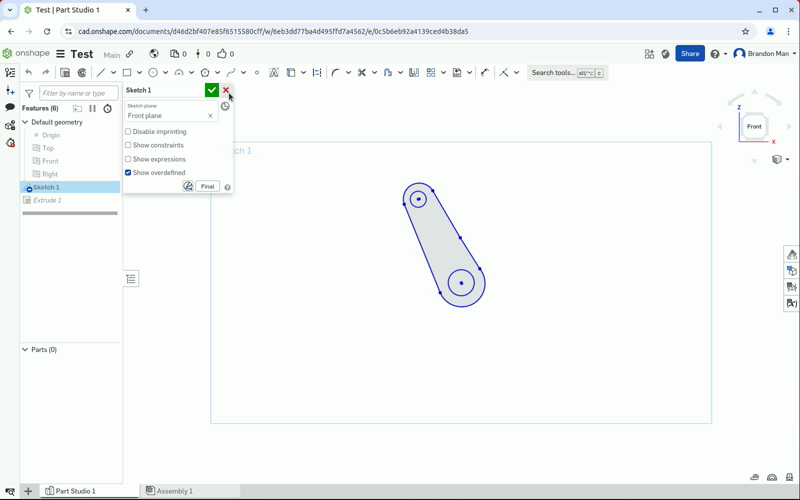
key(shift+s)
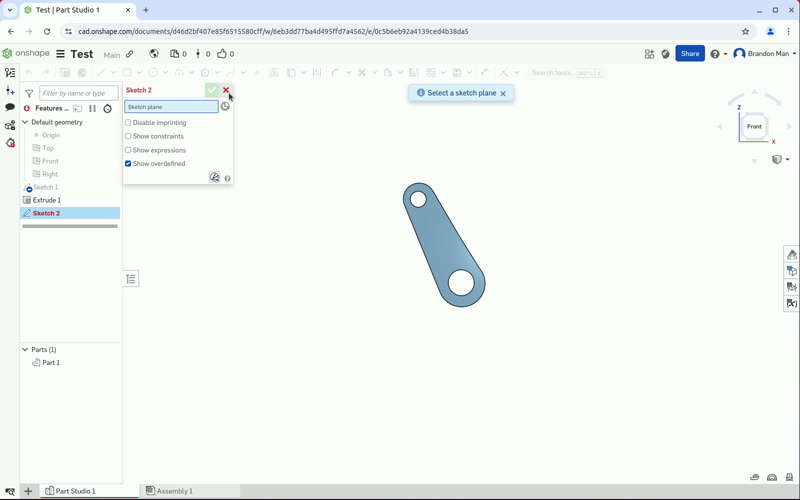
mouse_move(73, 163)
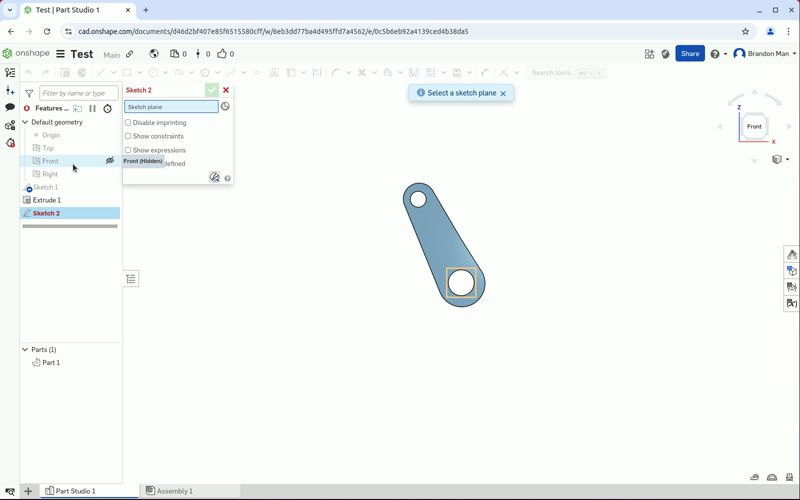
click(73, 163)
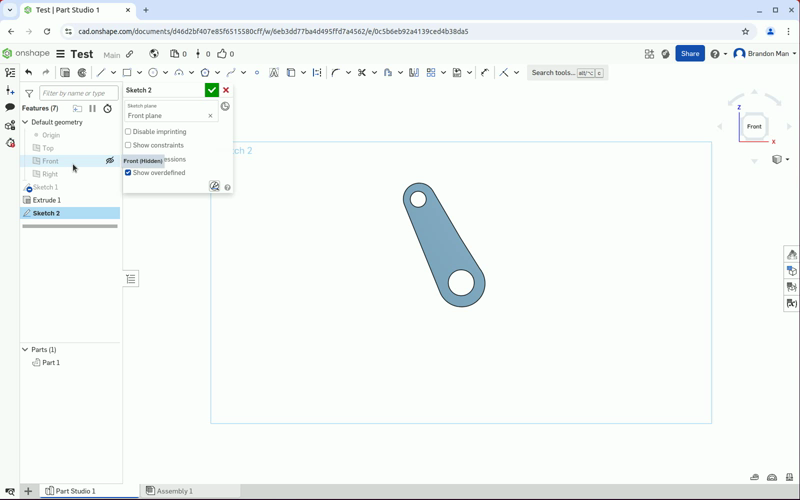
mouse_move(73, 352)
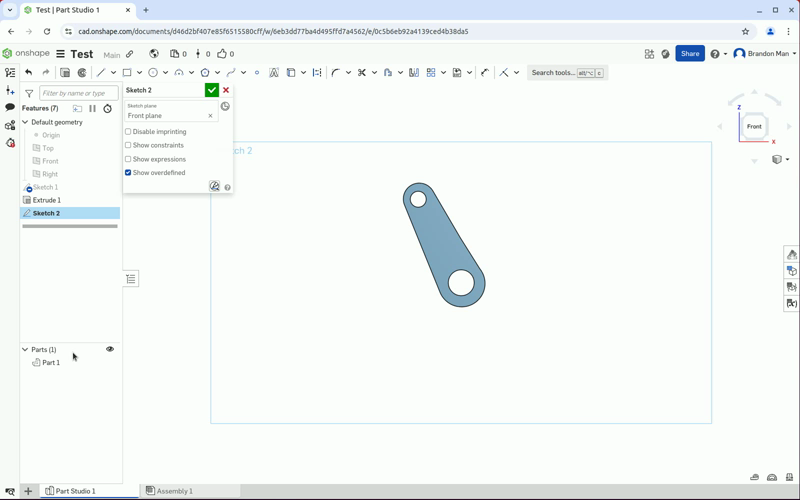
key(y)
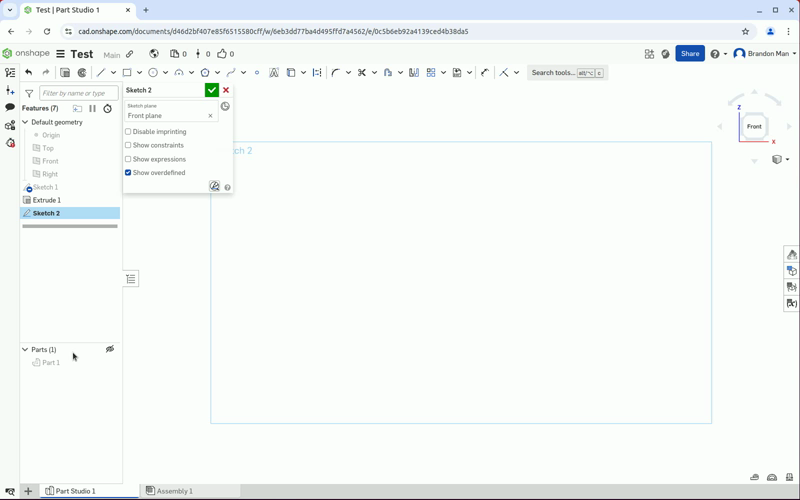
key(a)
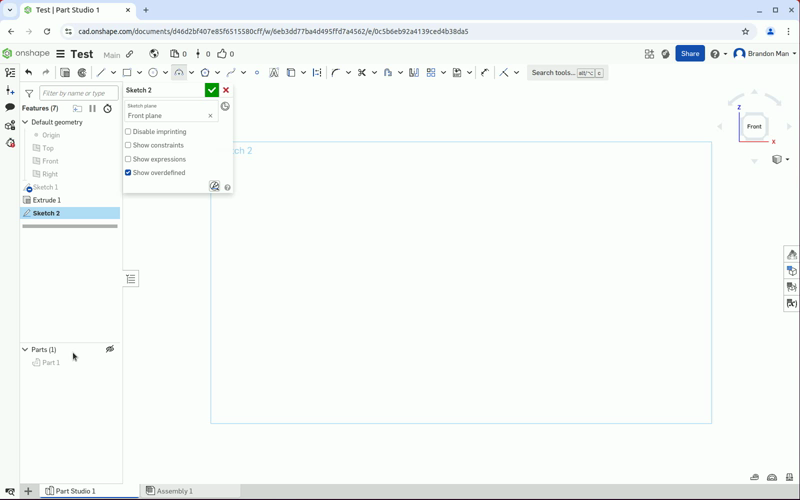
key_down(shift)
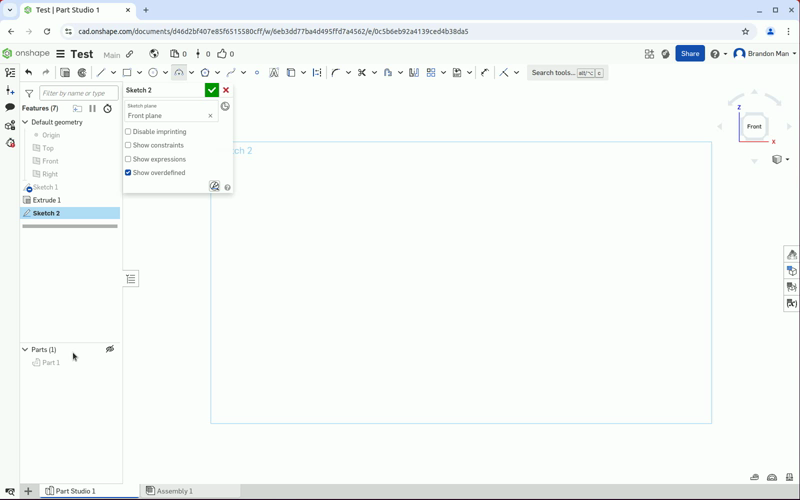
mouse_move(407, 187)
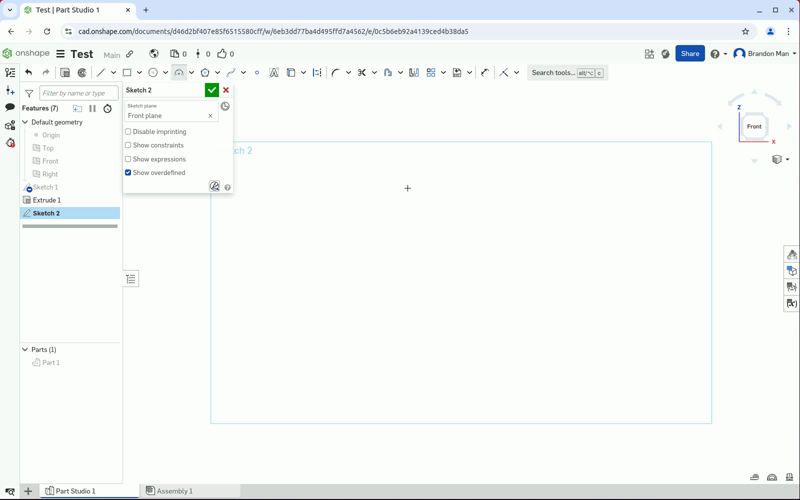
click(407, 187)
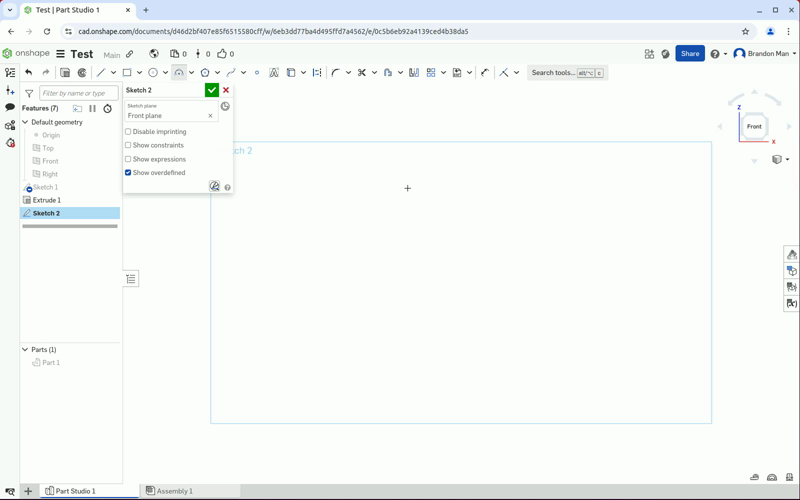
key_up(shift)
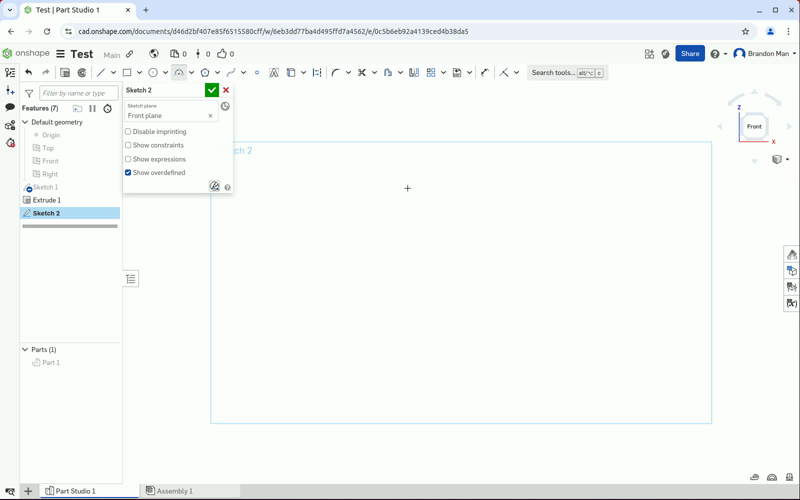
key_down(shift)
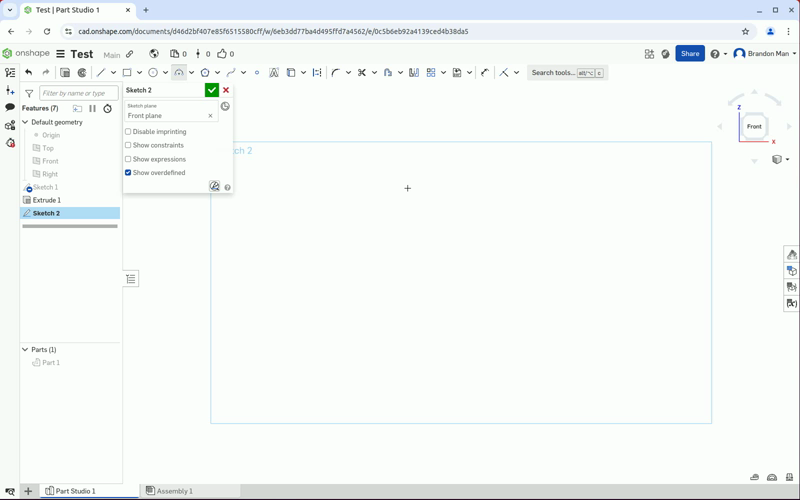
mouse_move(432, 190)
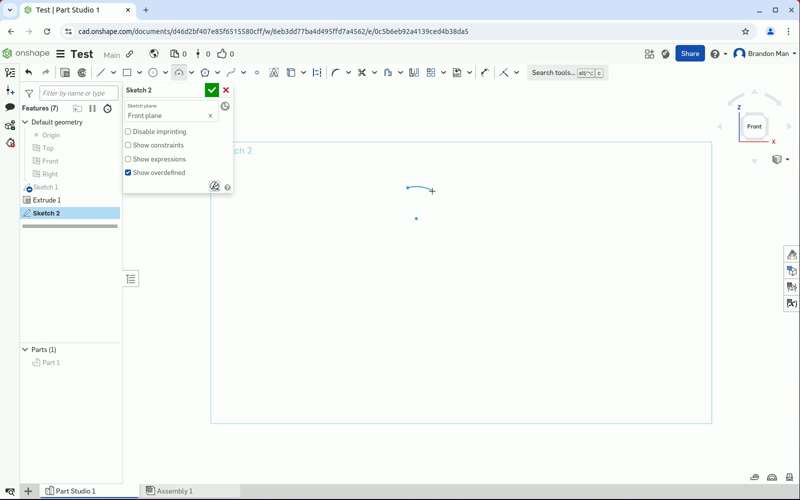
click(432, 190)
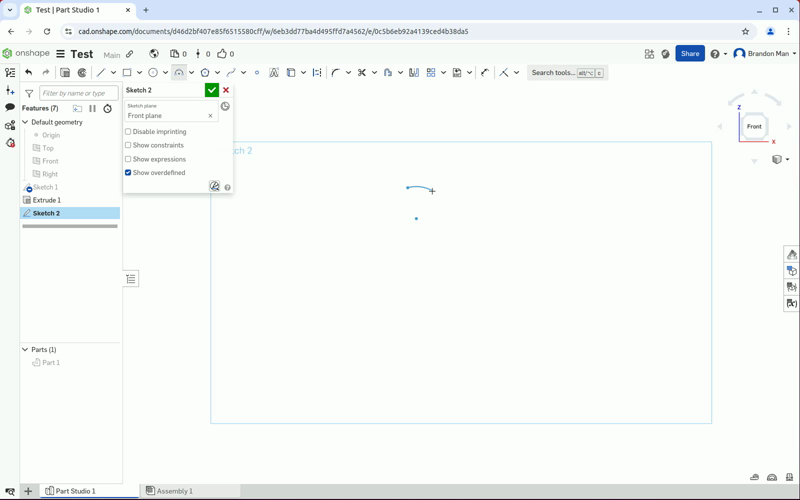
mouse_move(420, 183)
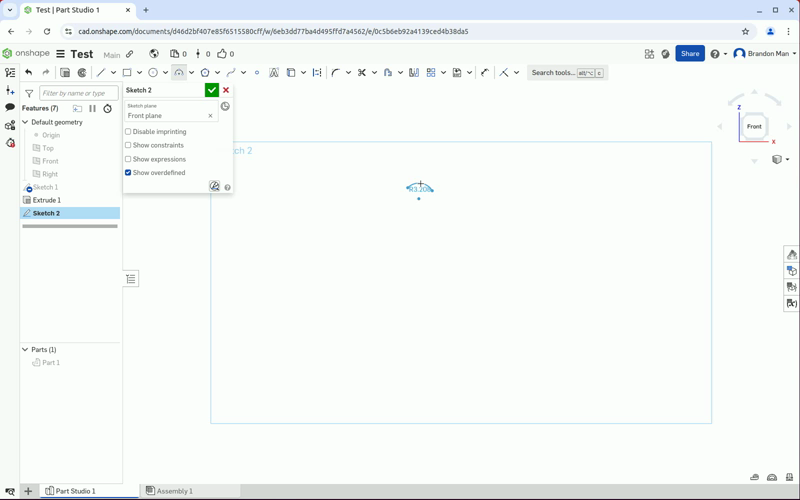
click(420, 183)
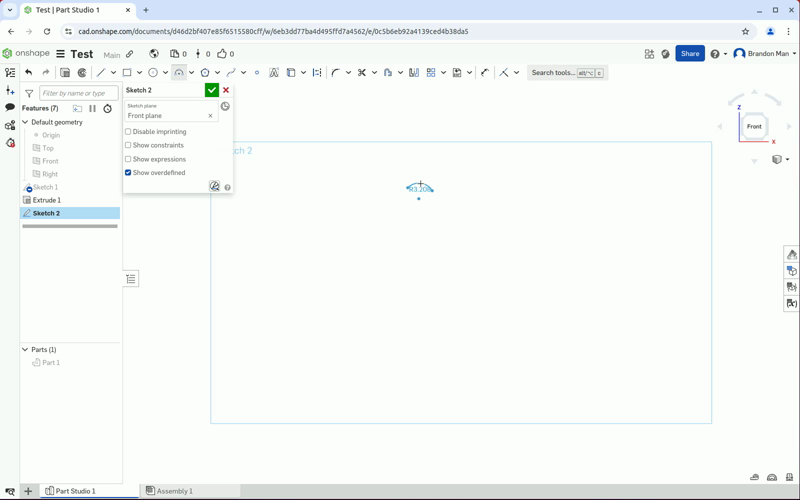
key_up(shift)
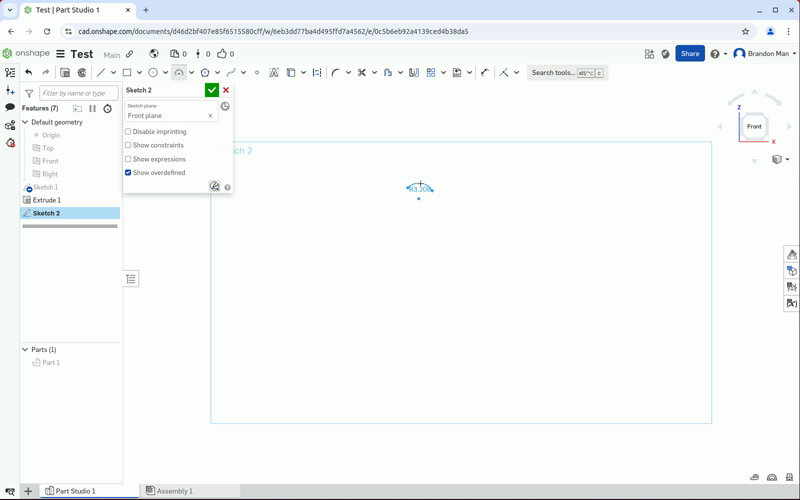
key(esc)
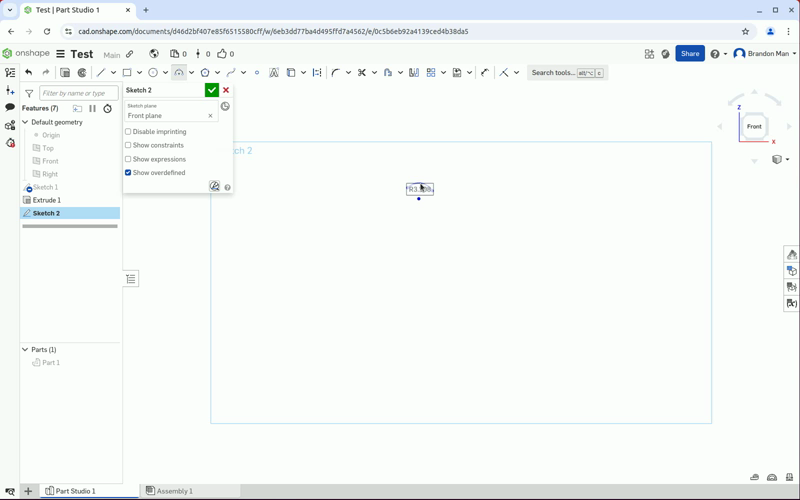
key(l)
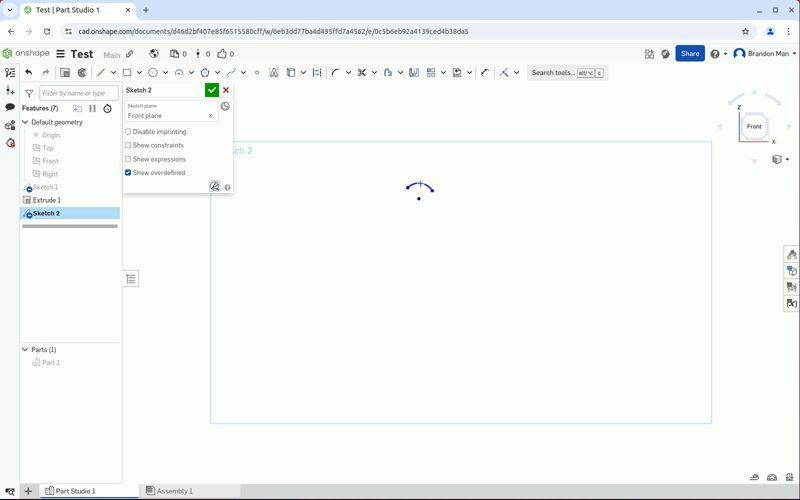
mouse_move(432, 190)
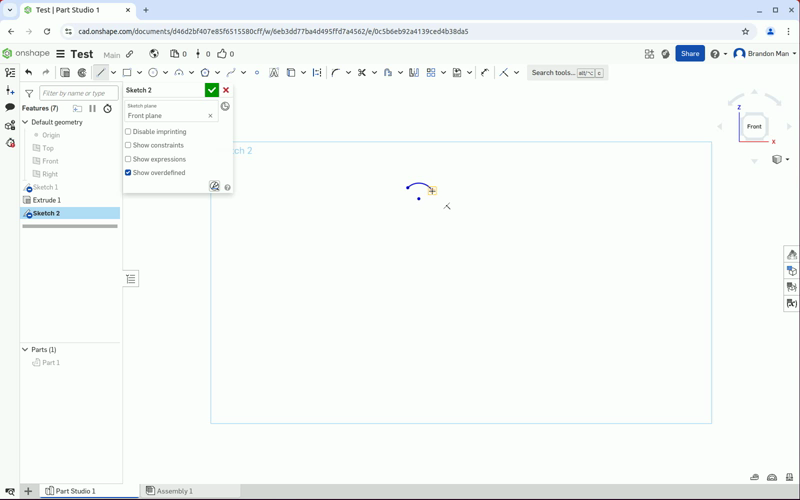
click(432, 190)
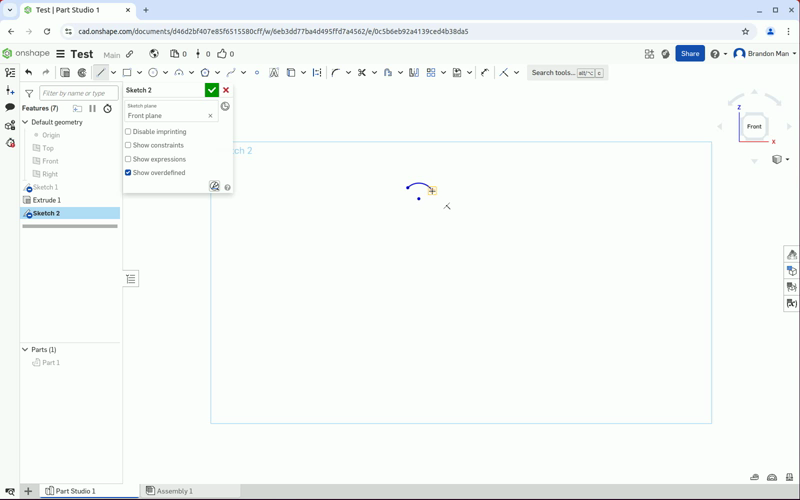
key_down(shift)
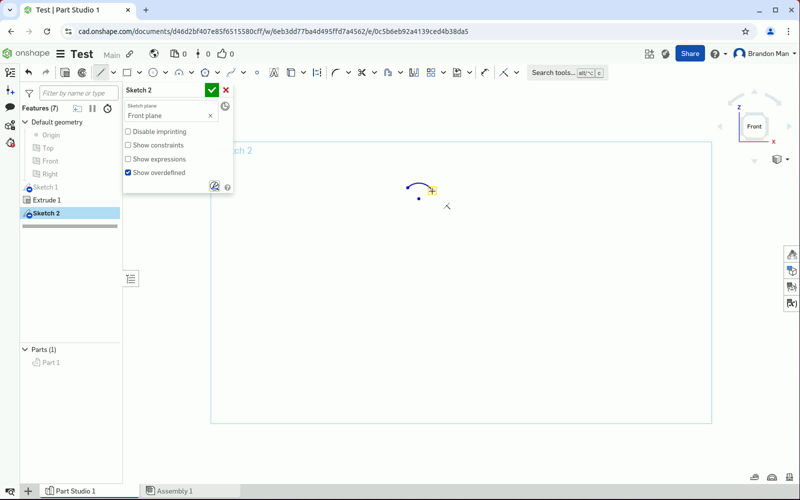
mouse_move(462, 190)
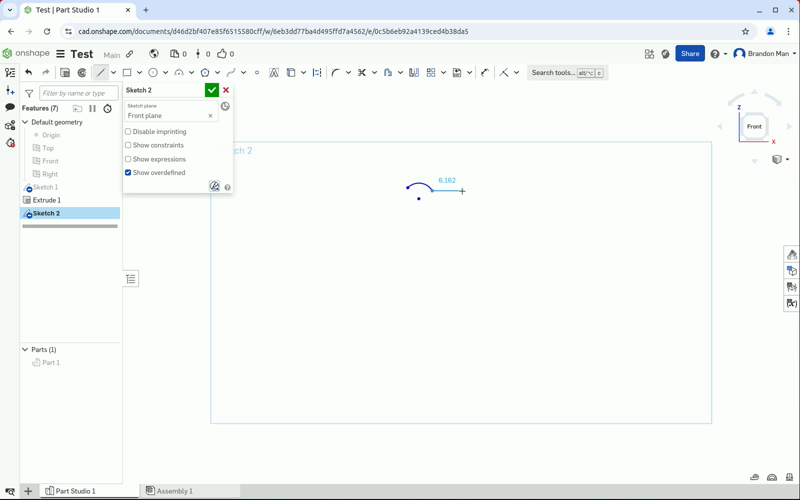
mouse_move(460, 238)
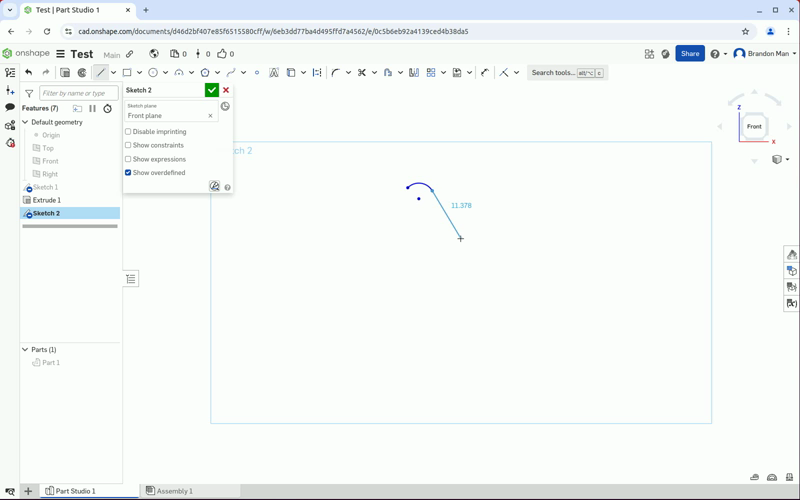
click(460, 238)
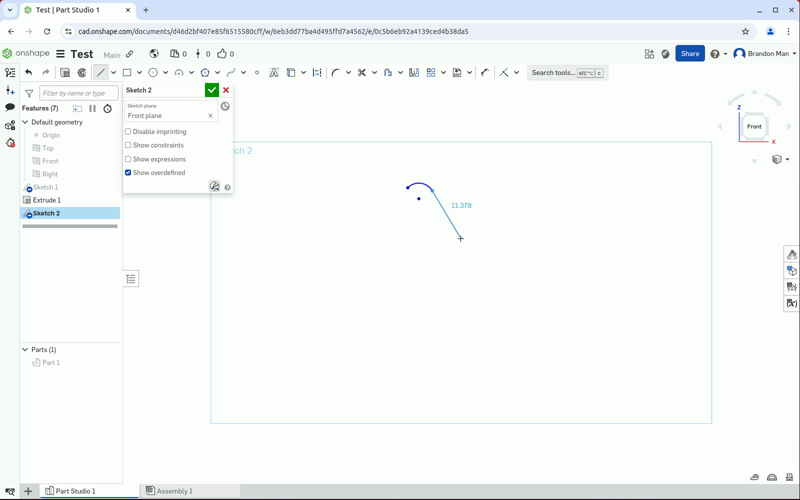
key_up(shift)
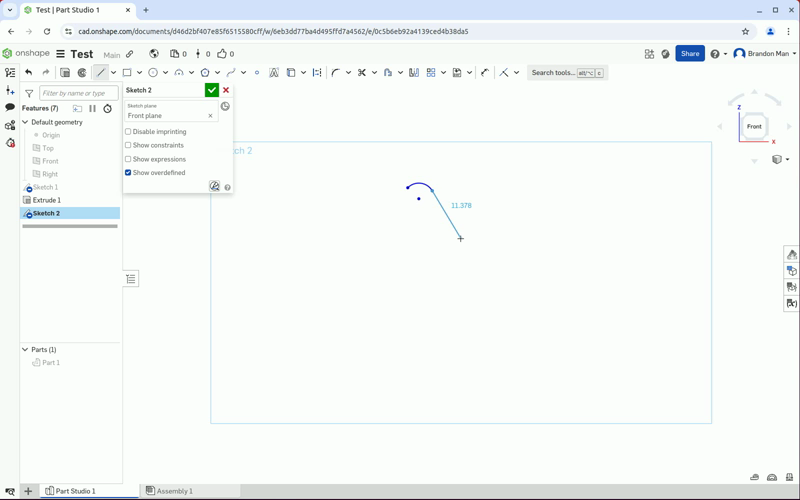
key(esc)
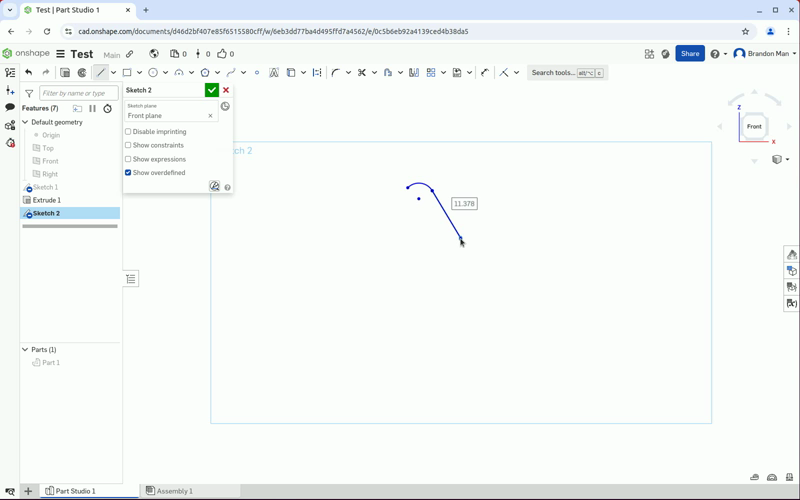
key(a)
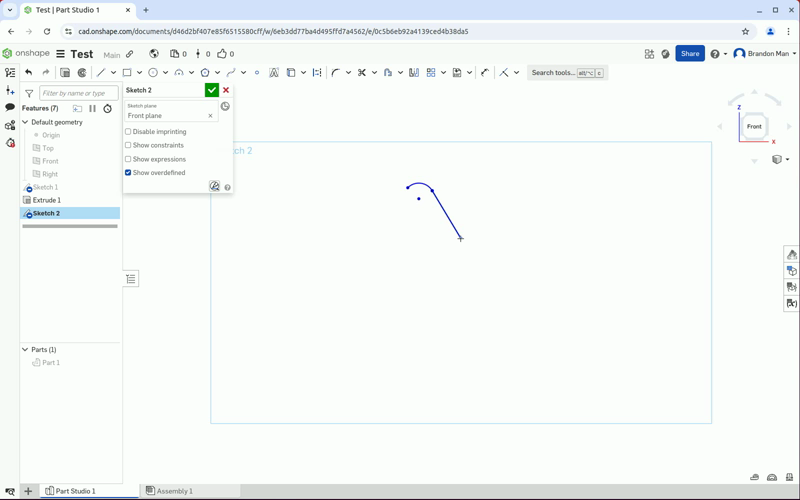
mouse_move(460, 238)
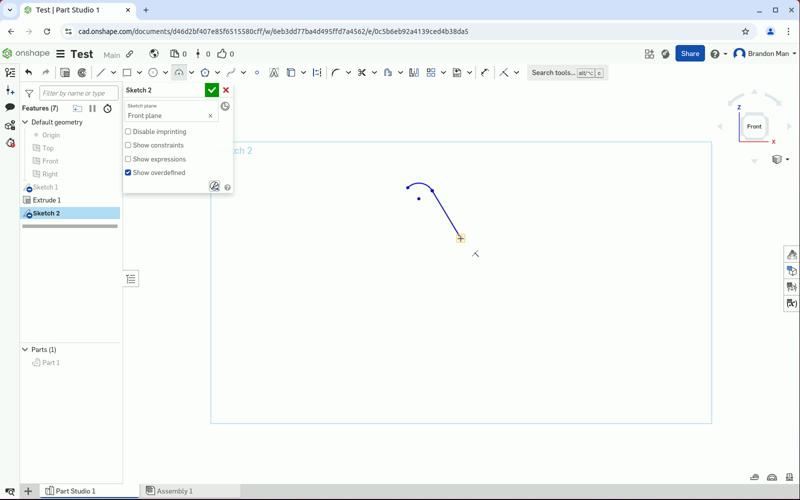
click(460, 238)
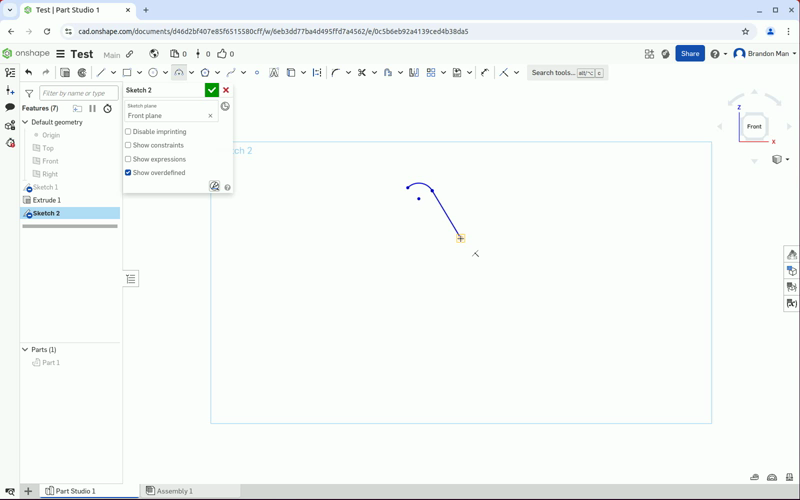
key_down(shift)
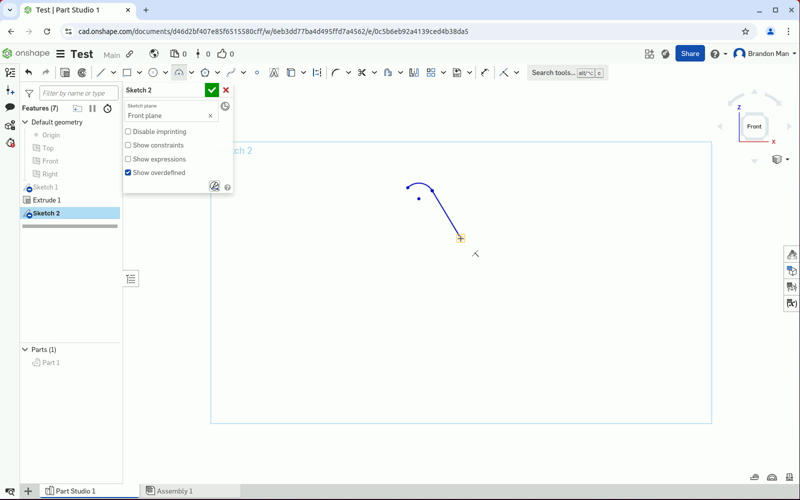
mouse_move(471, 219)
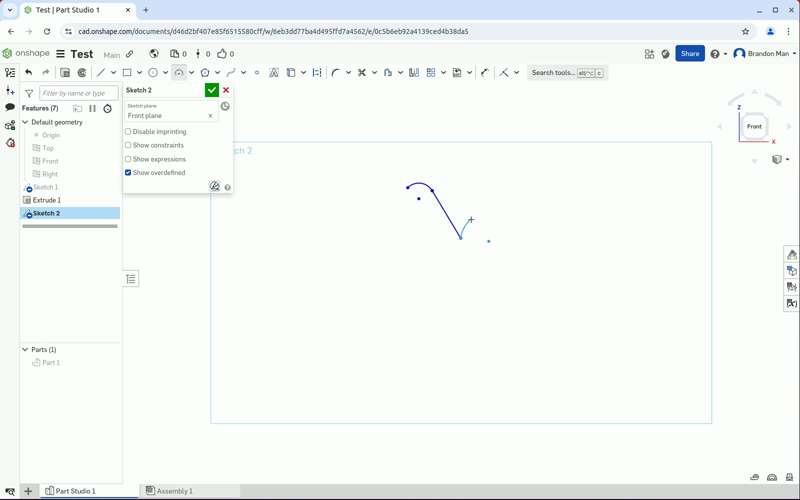
click(471, 219)
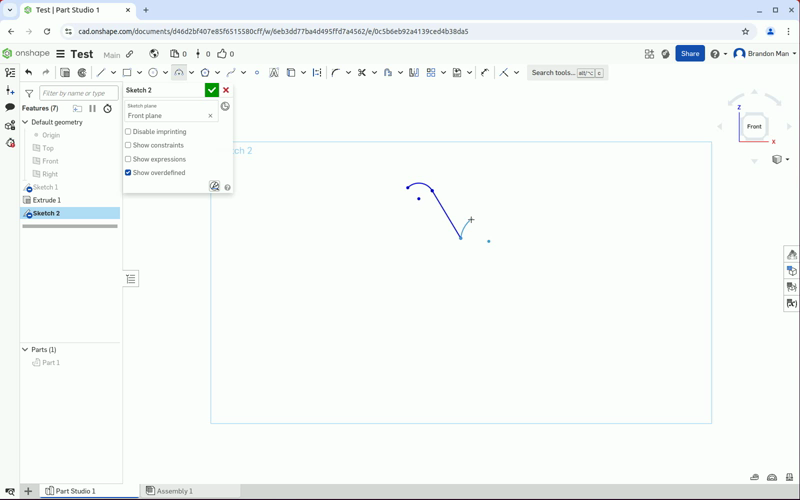
mouse_move(460, 225)
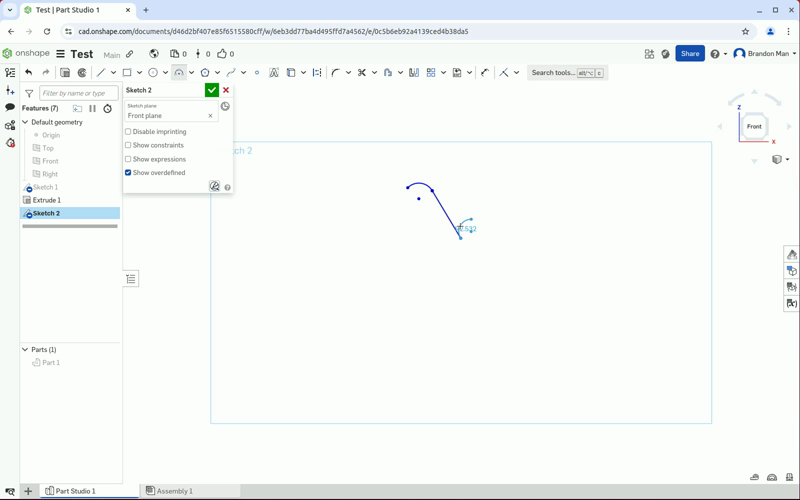
click(460, 225)
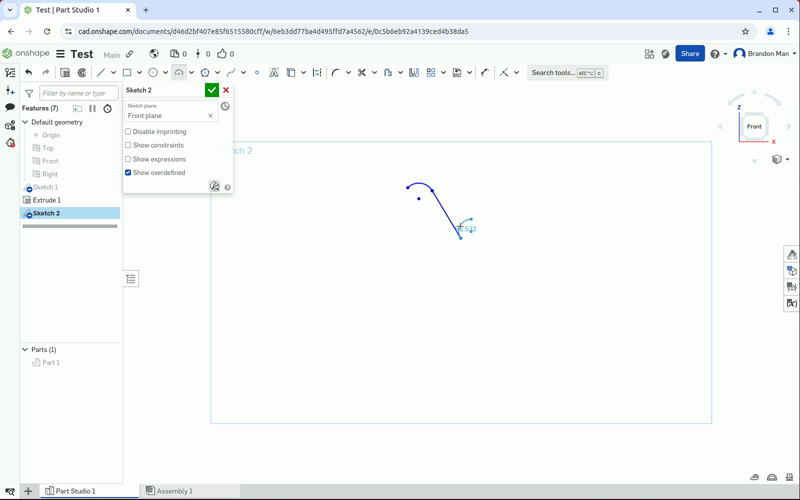
key_up(shift)
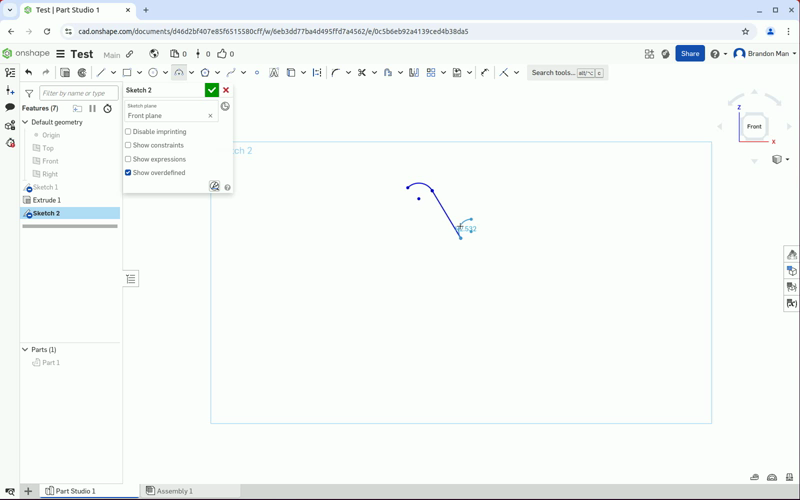
mouse_move(471, 219)
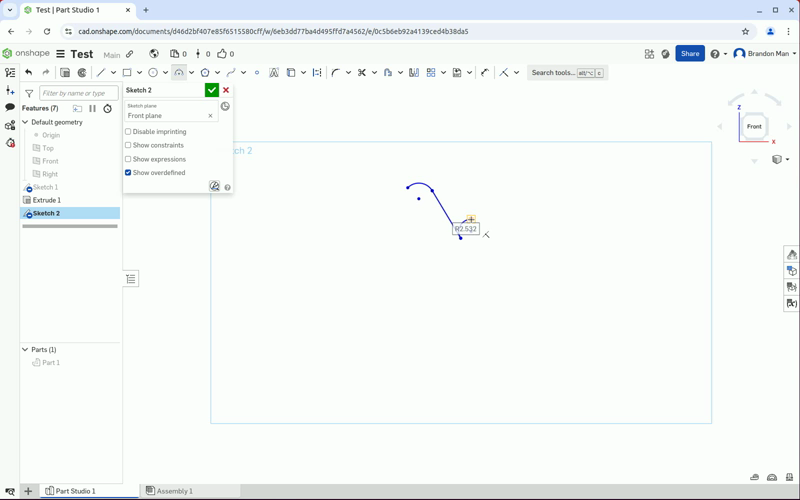
click(471, 219)
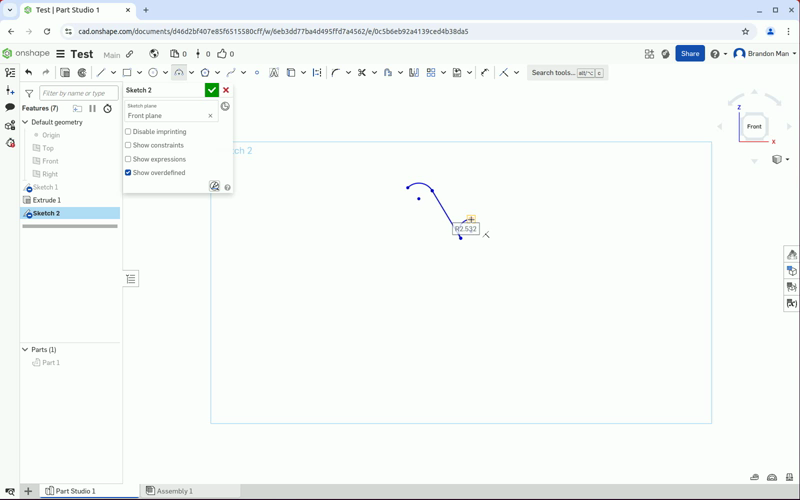
key_down(shift)
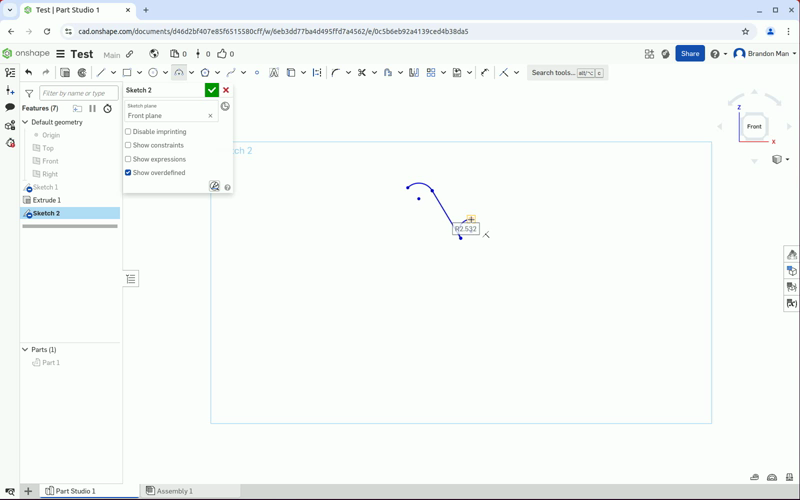
mouse_move(481, 181)
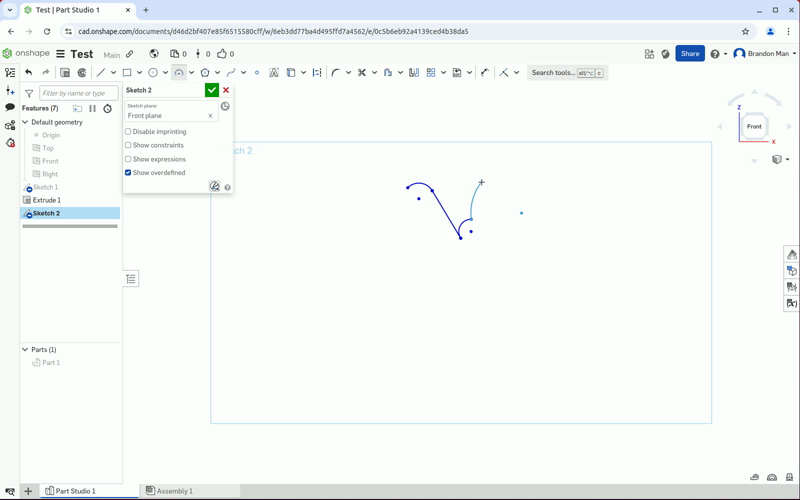
click(481, 181)
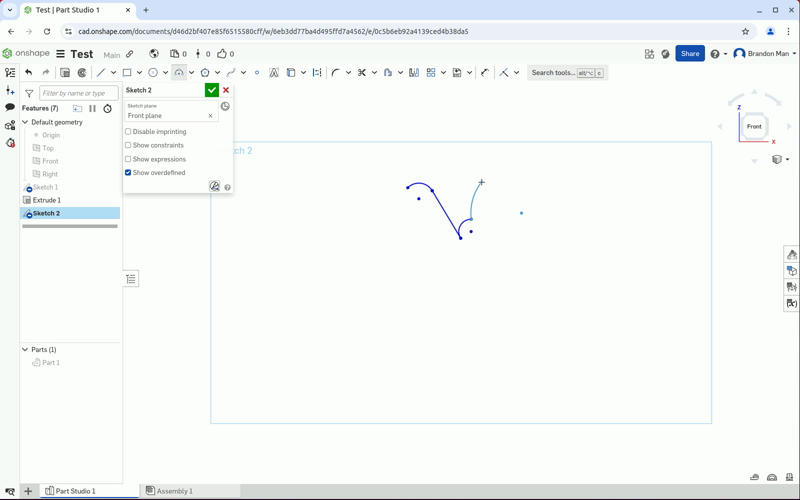
mouse_move(489, 204)
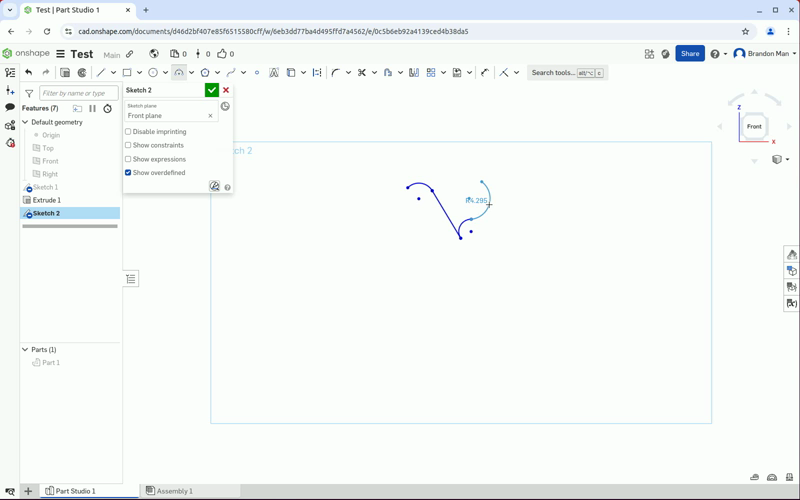
click(489, 204)
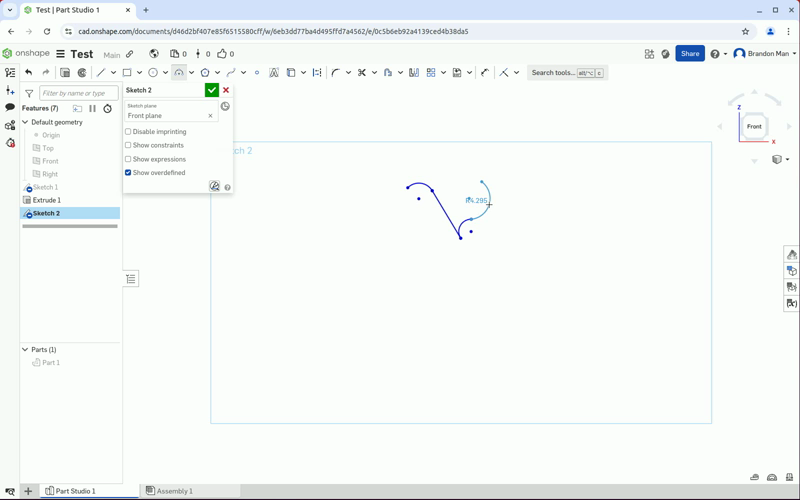
key_up(shift)
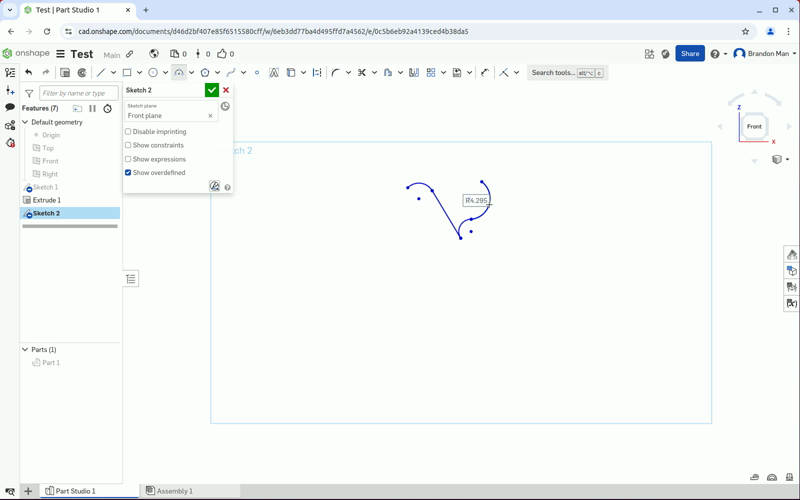
mouse_move(481, 181)
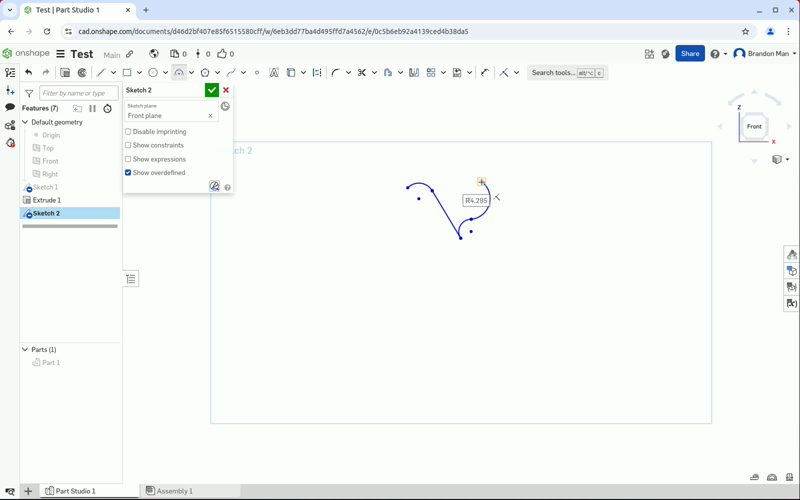
click(481, 181)
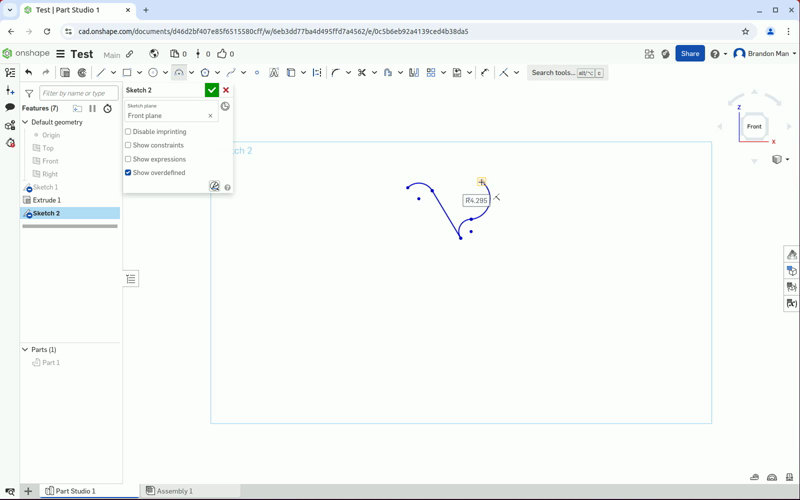
mouse_move(407, 187)
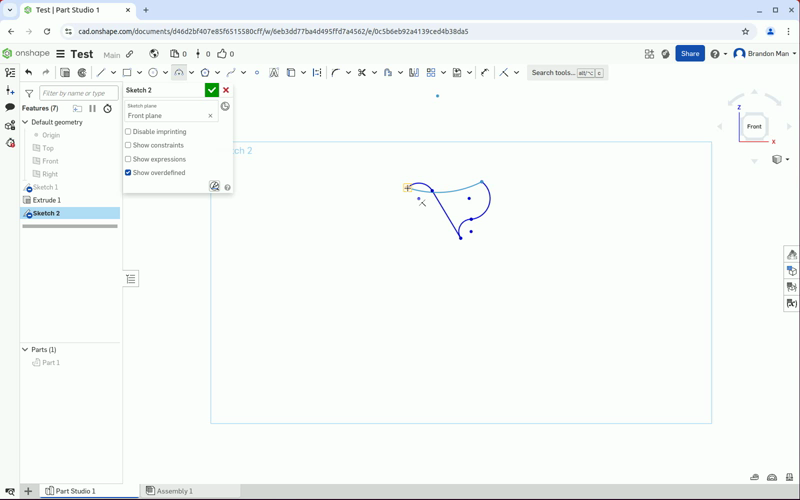
click(407, 187)
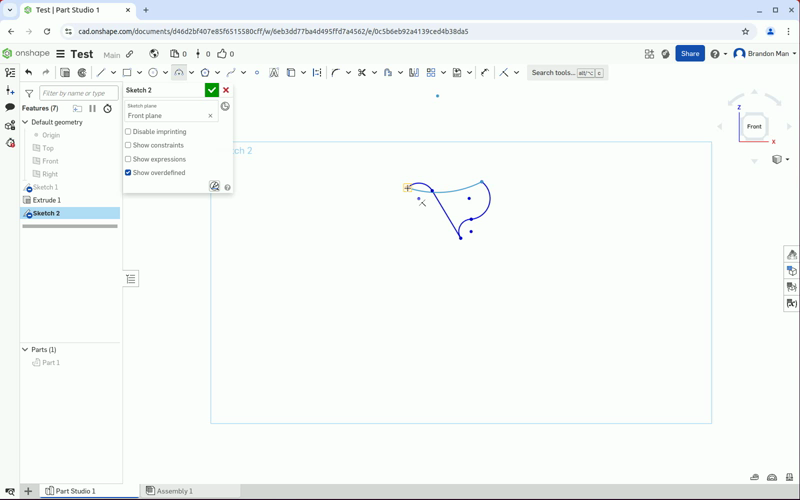
key_down(shift)
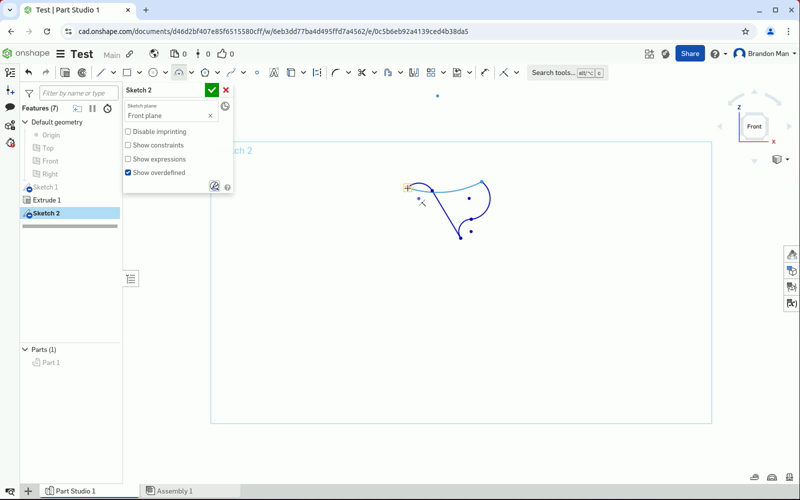
mouse_move(443, 170)
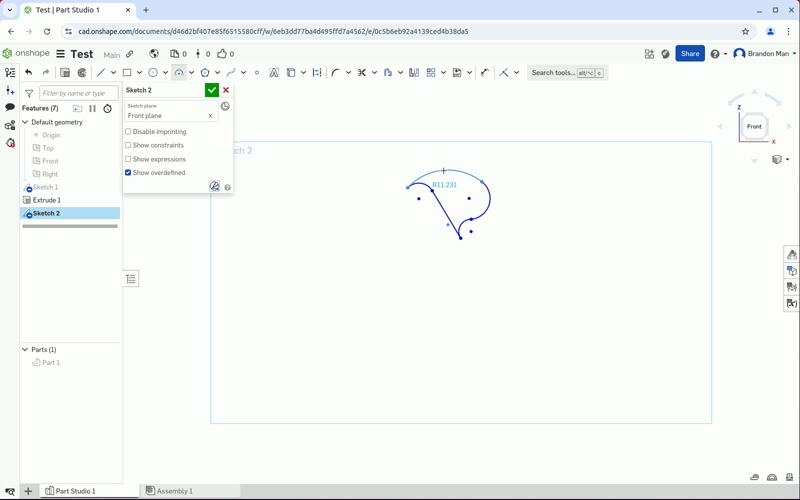
click(443, 170)
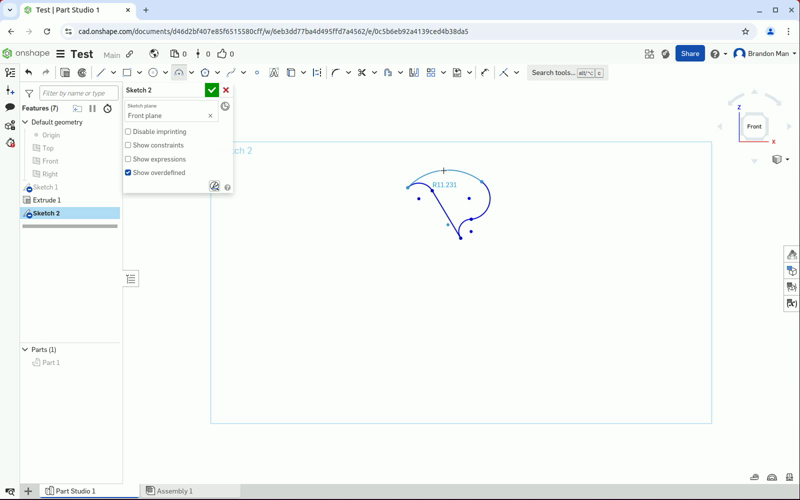
key_up(shift)
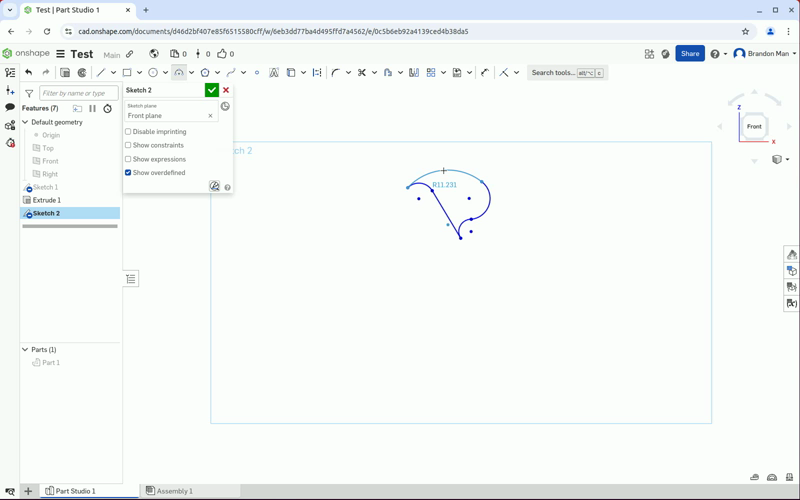
key(esc)
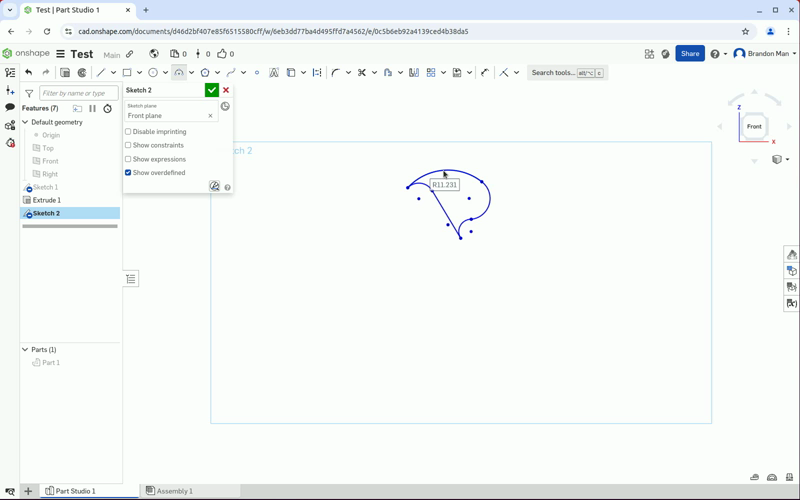
key(c)
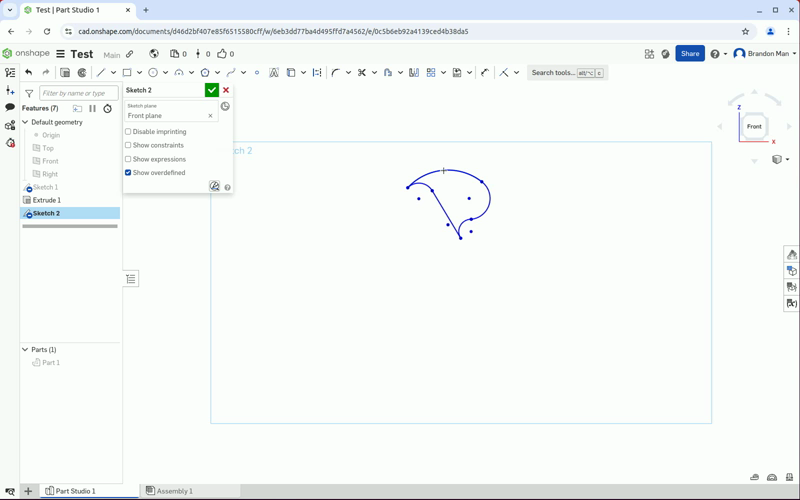
key_down(shift)
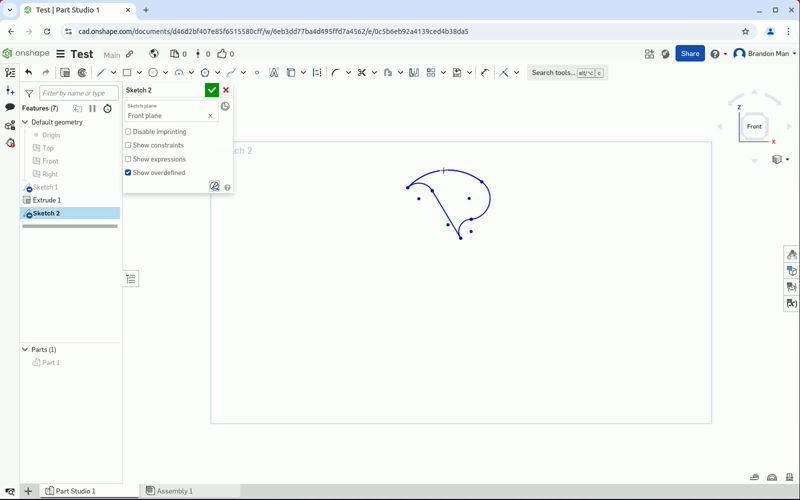
mouse_move(469, 198)
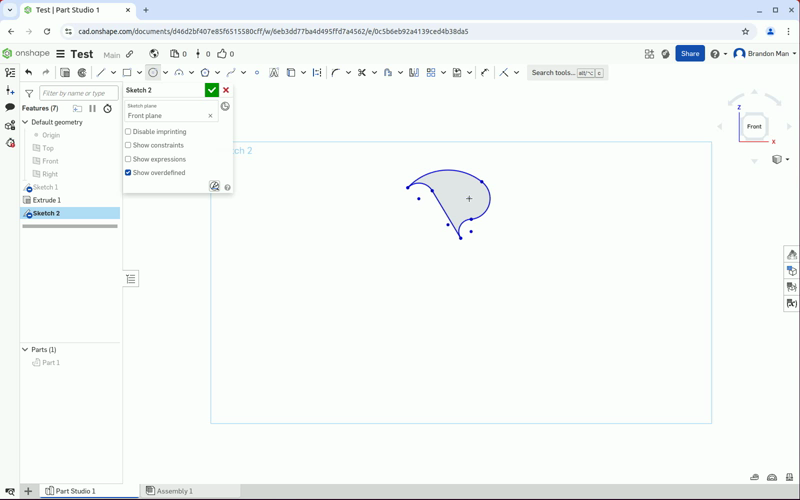
click(469, 198)
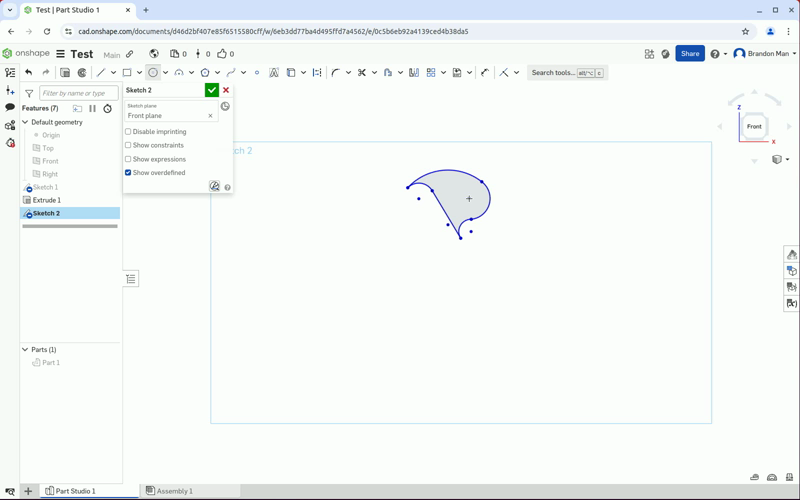
key_up(shift)
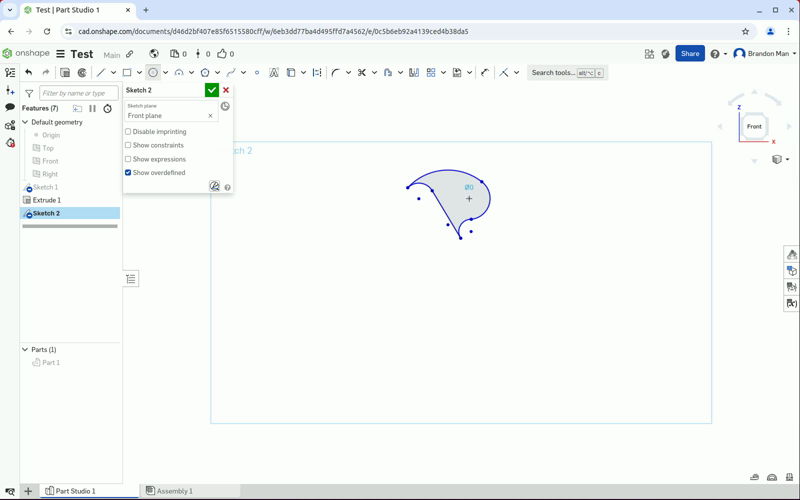
mouse_move(477, 198)
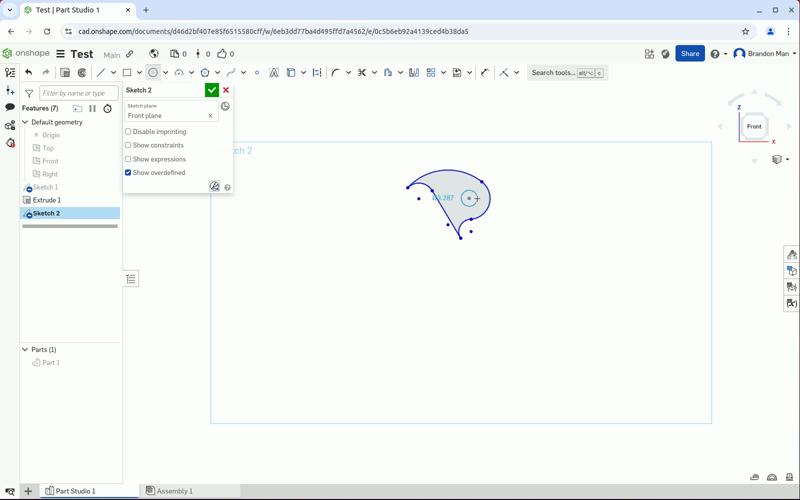
click(477, 198)
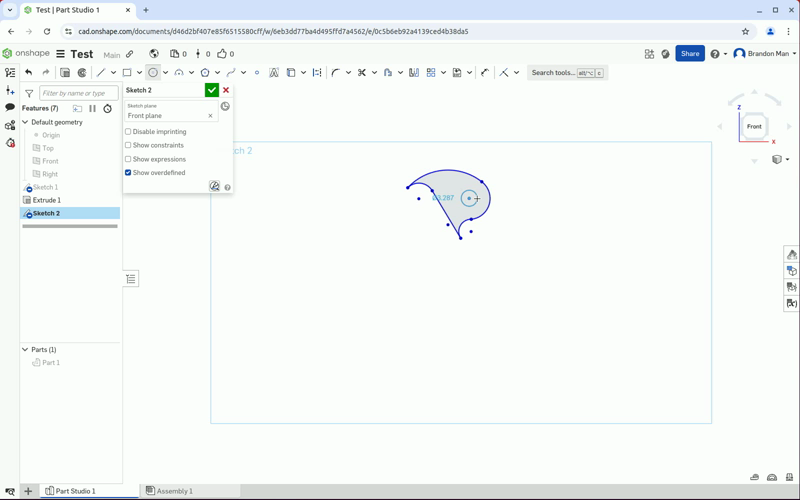
key(esc)
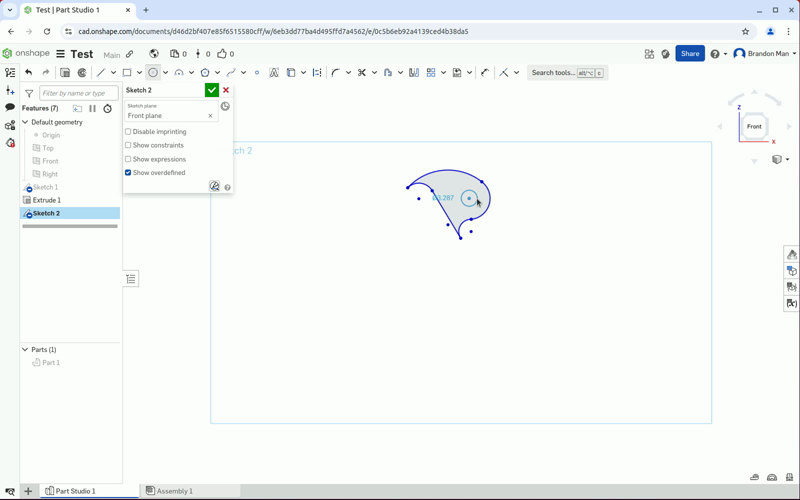
mouse_move(456, 178)
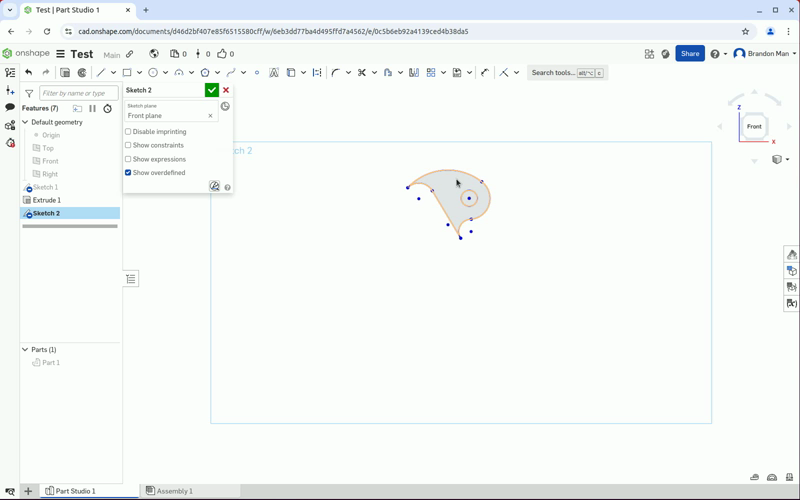
click(456, 178)
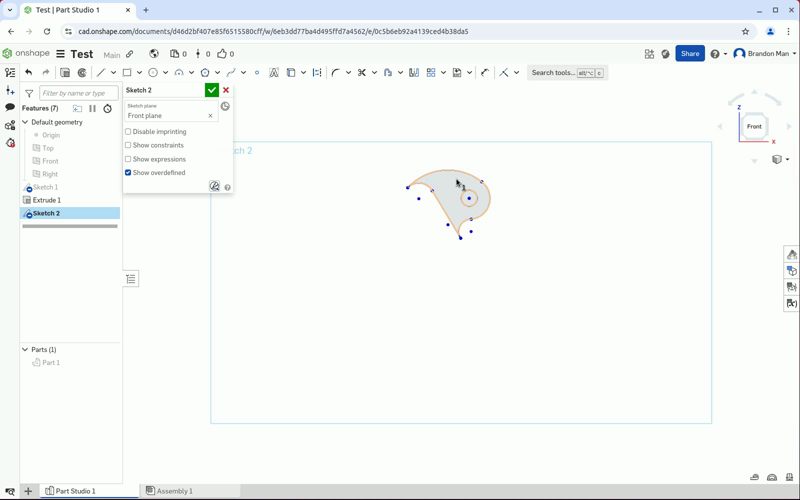
mouse_move(73, 352)
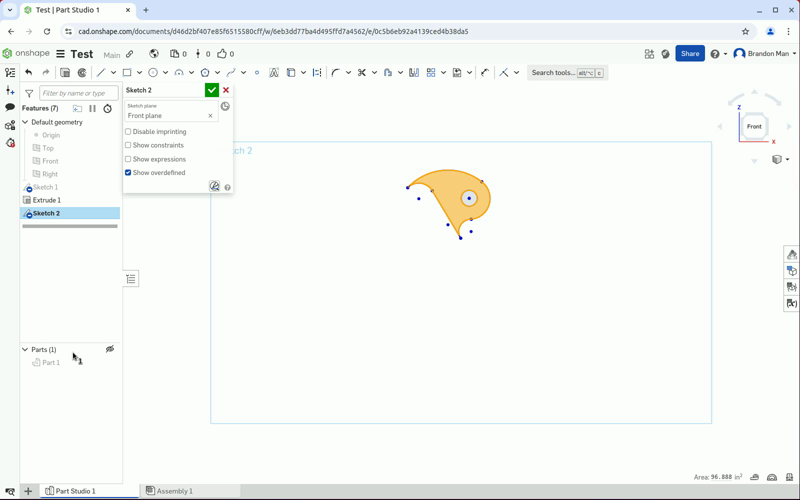
key(shift+y)
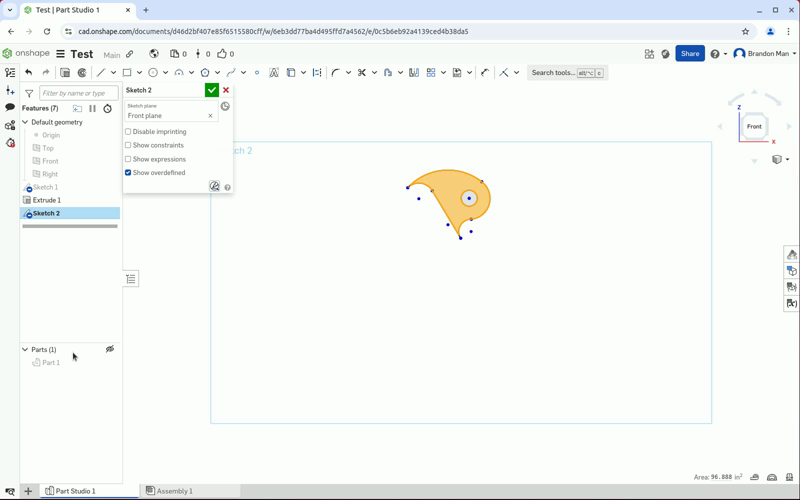
key(shift+e)
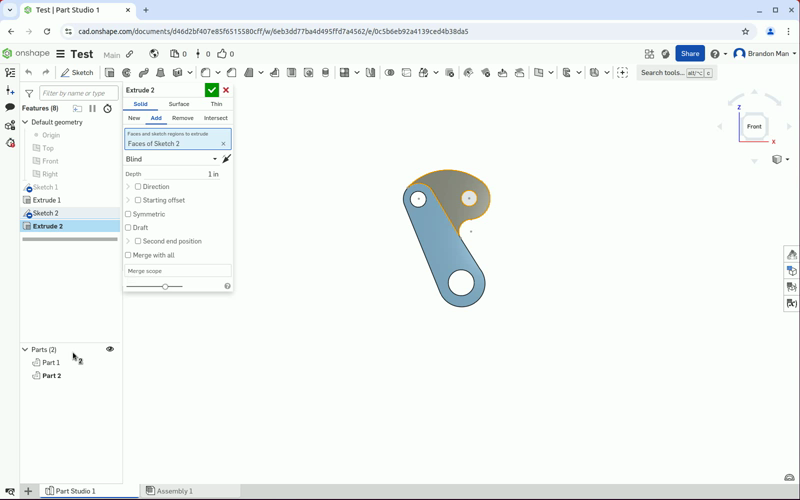
mouse_move(143, 106)
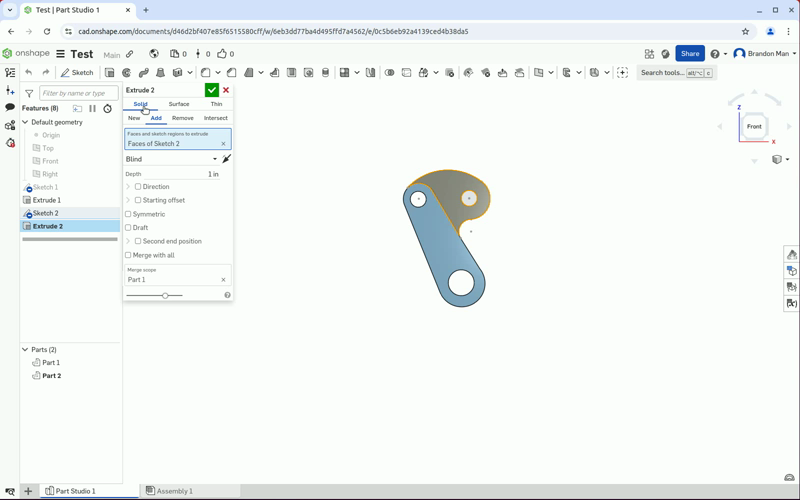
click(143, 106)
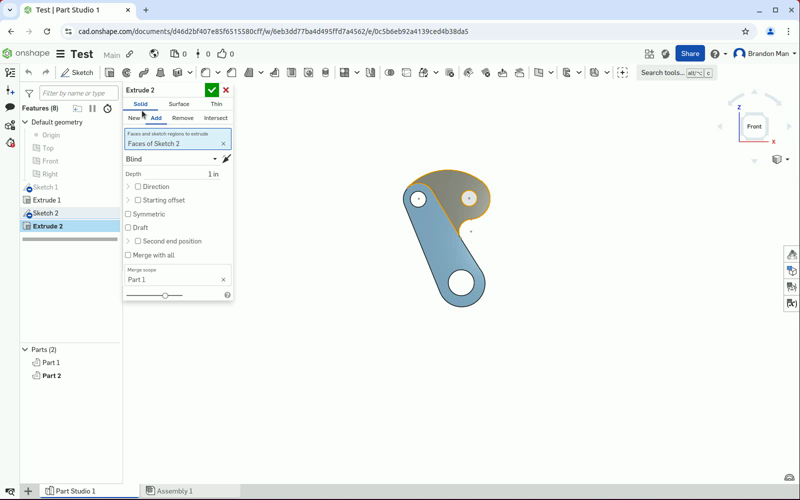
mouse_move(137, 120)
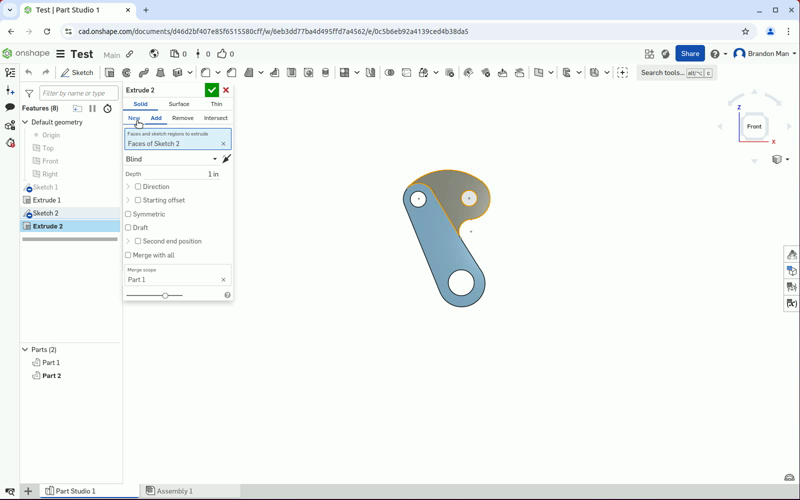
click(137, 120)
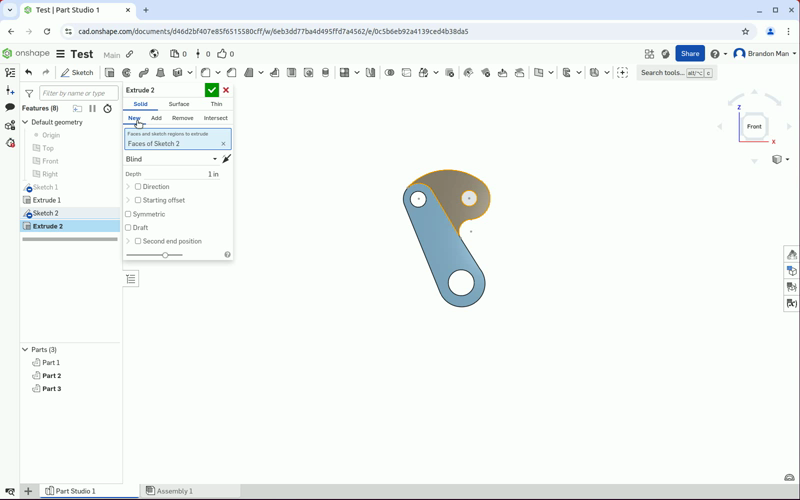
key(tab, 4)
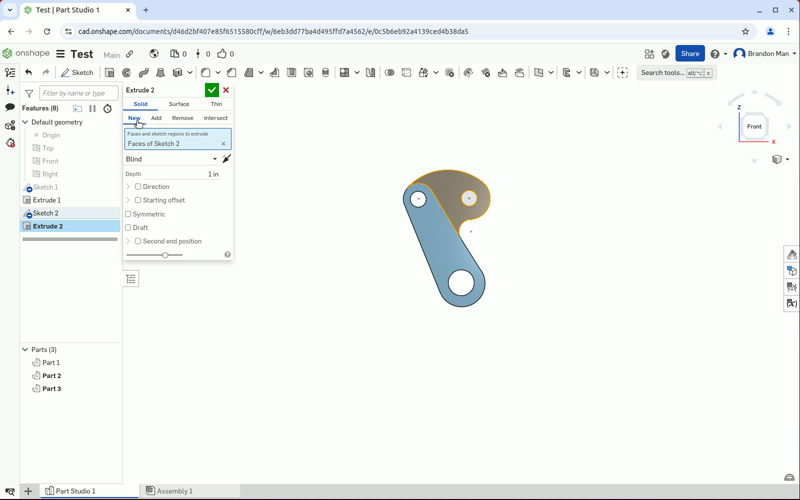
text(4.092)
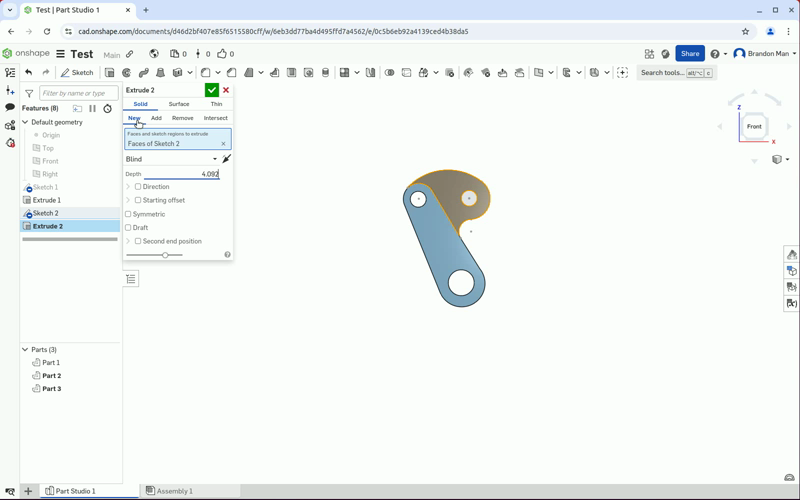
key(enter)
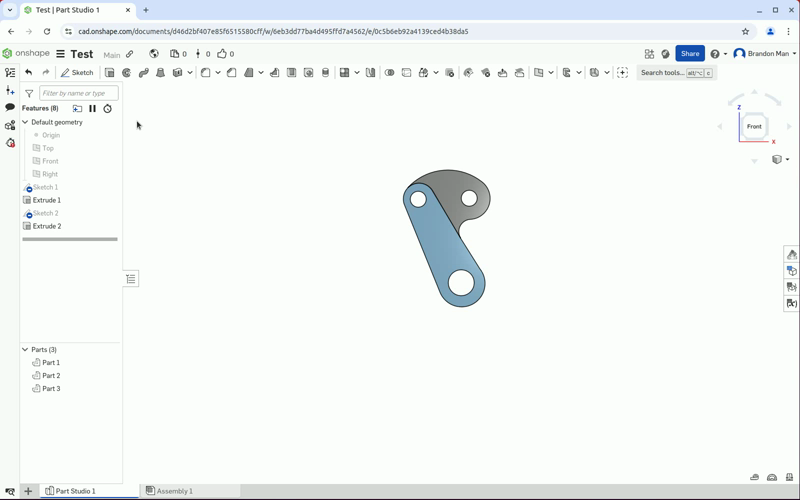
key(shift+h)
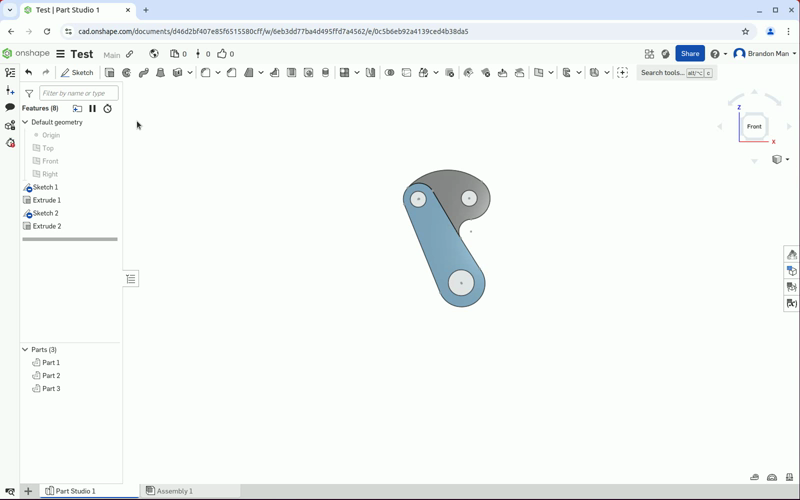
key(shift+h)
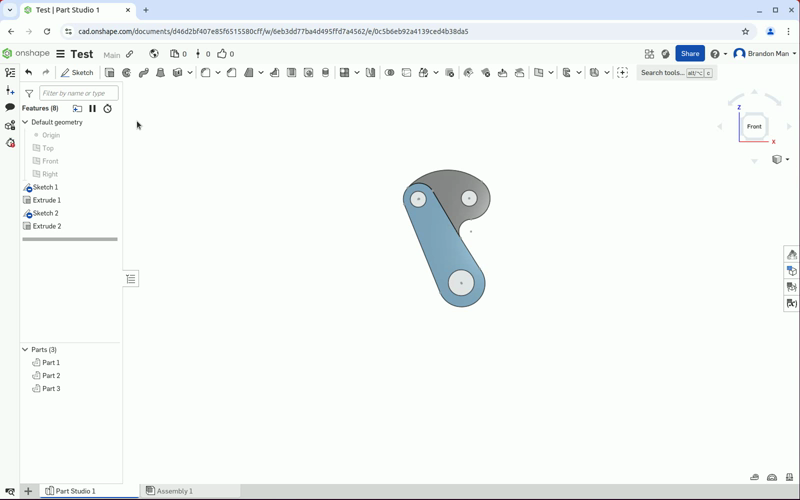
key(shift+7)
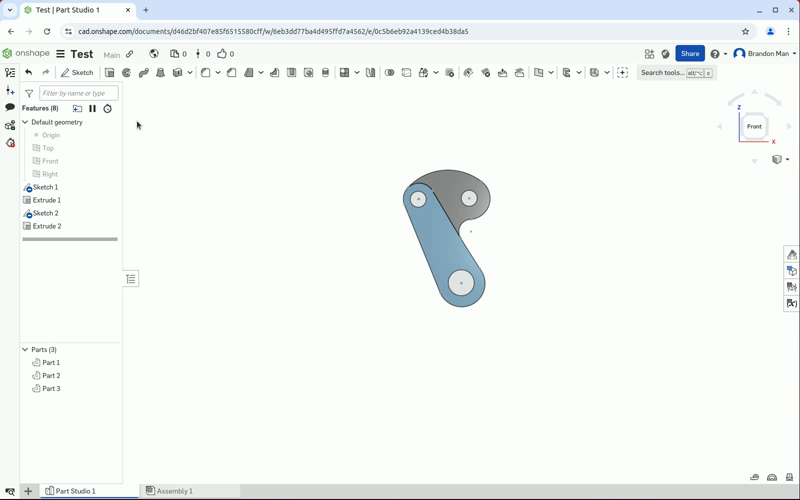
key(left, 2)
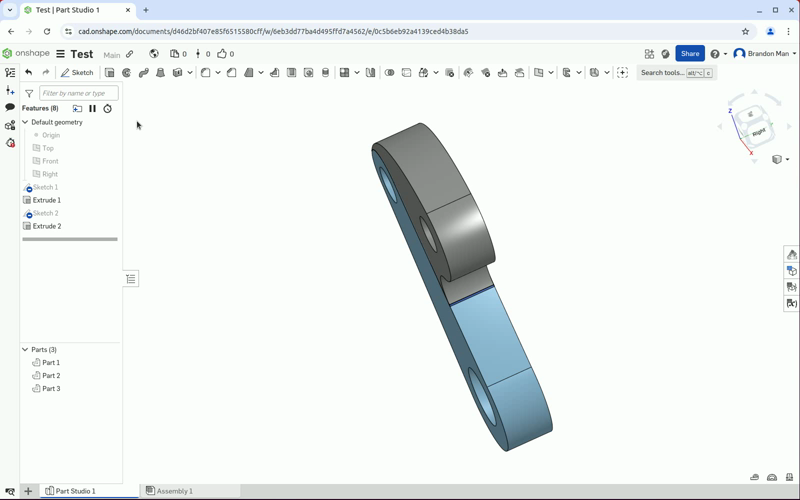
key(down, 2)
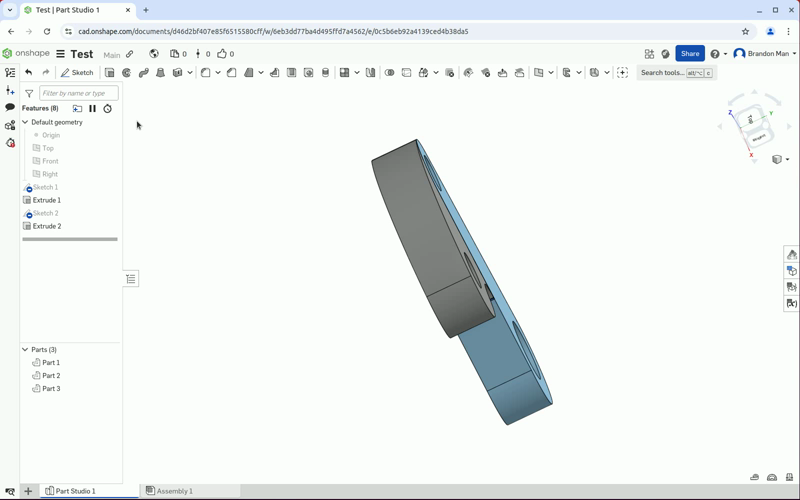
key(up, 2)
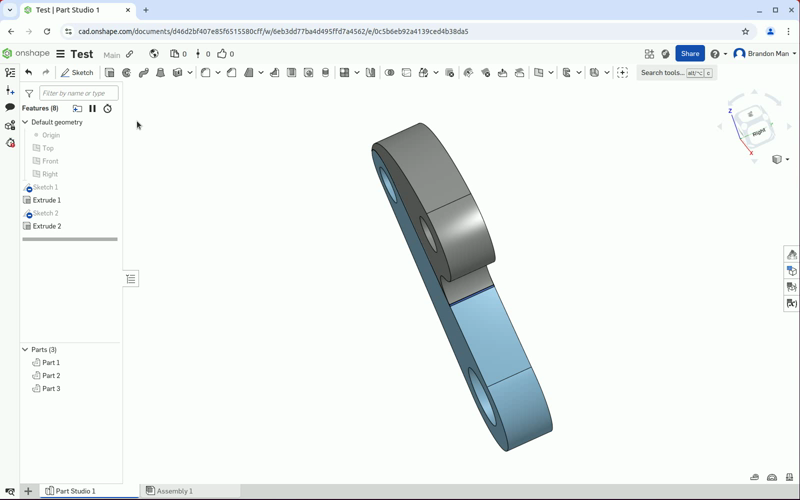
key(right, 2)
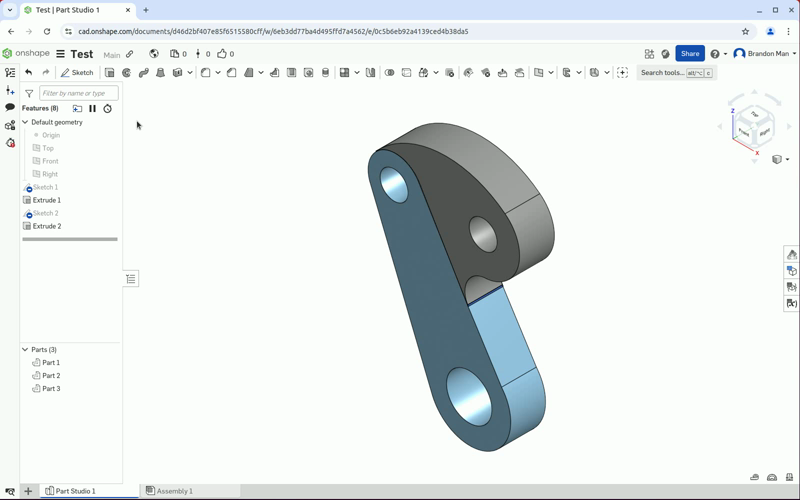
mouse_move(73, 189)
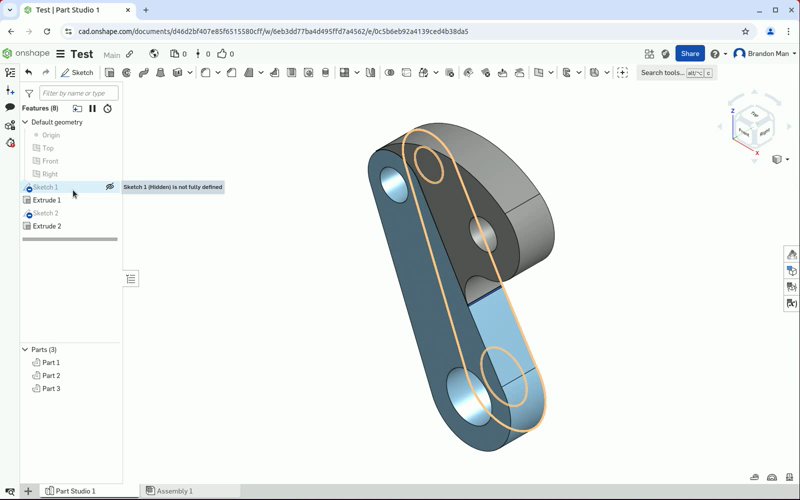
click(73, 189)